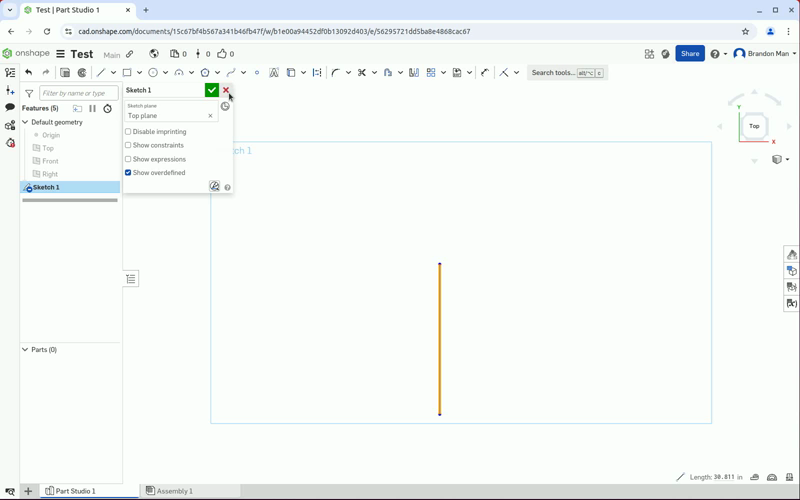
key(shift+h)
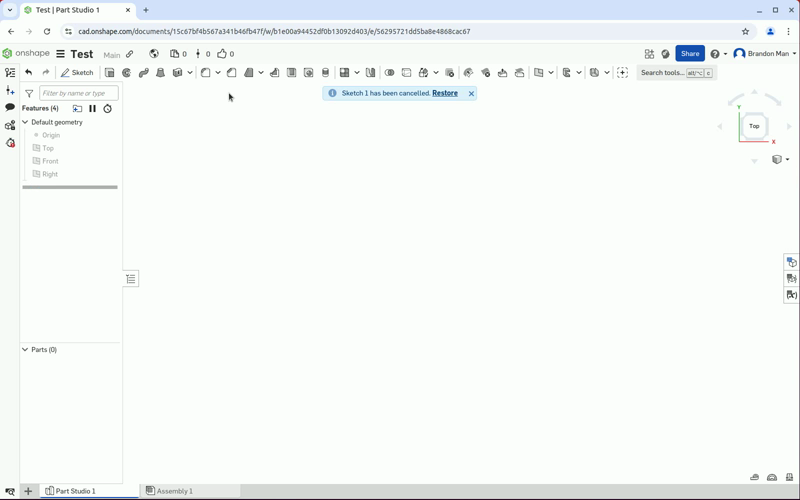
mouse_move(73, 352)
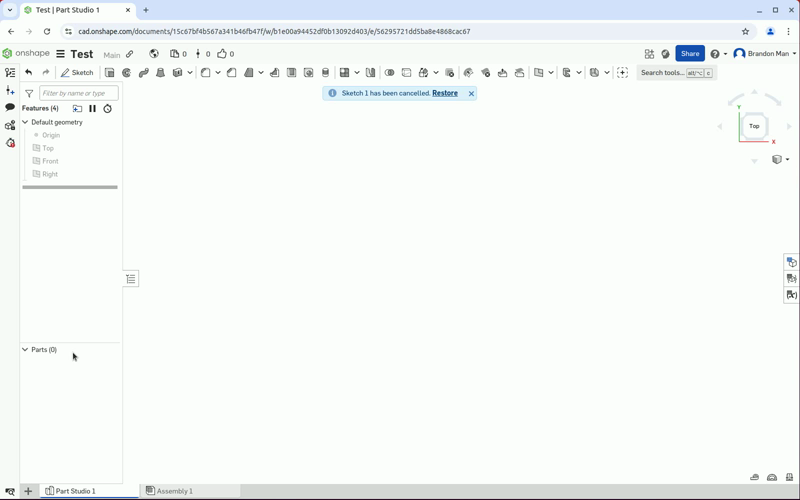
key(y)
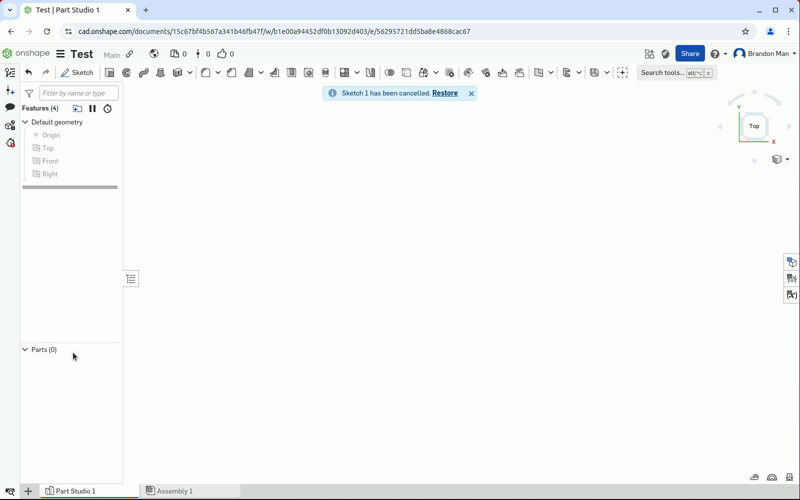
key(shift+p)
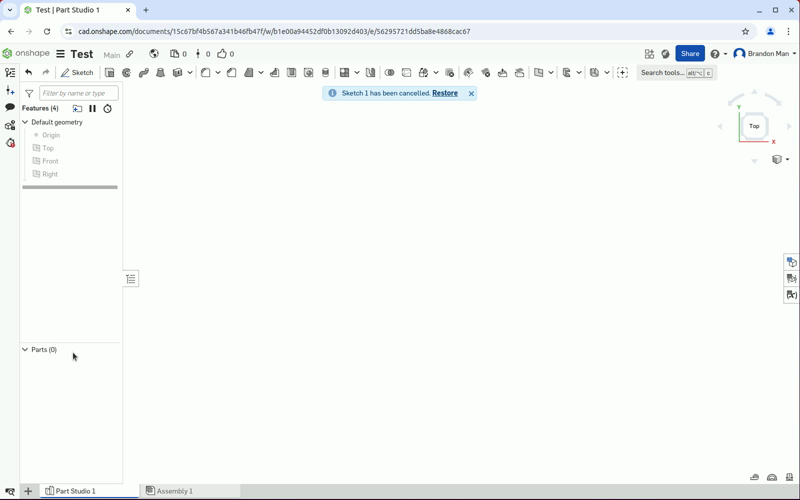
key(space)
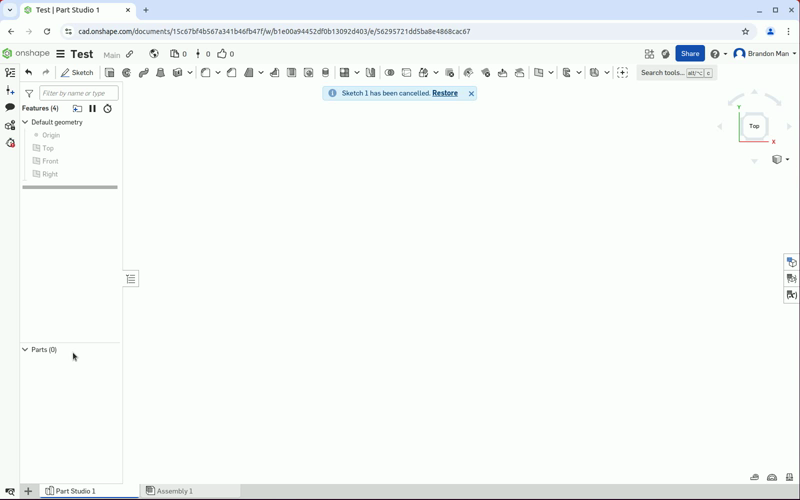
key_down(shift)
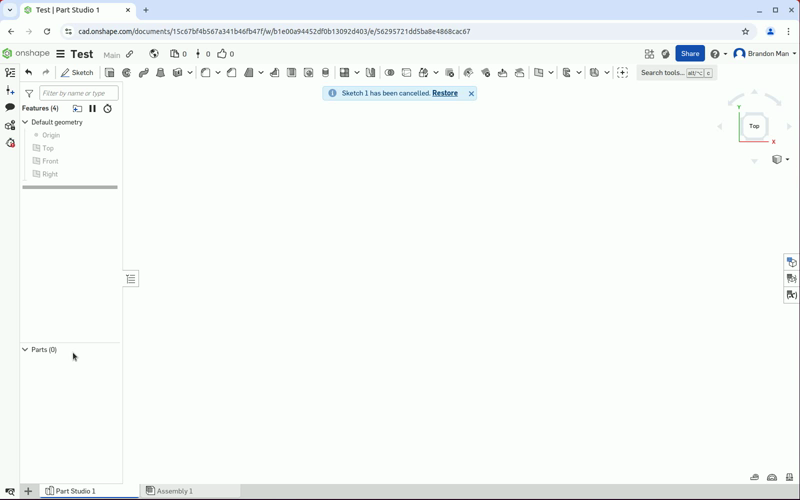
key(up)
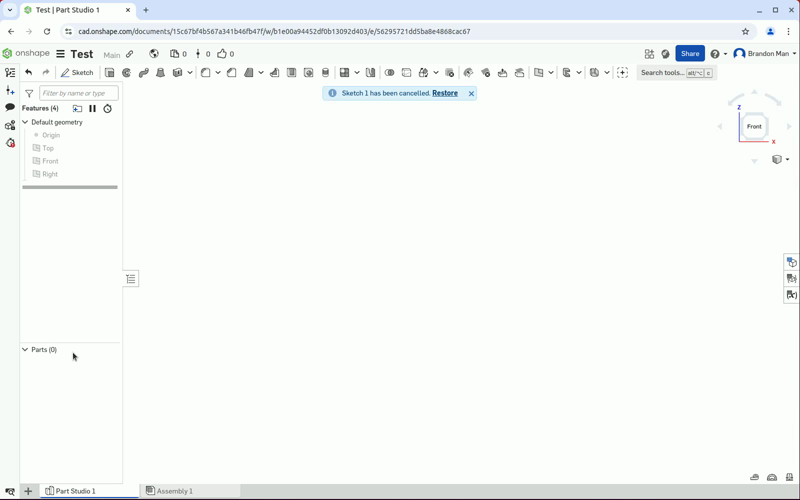
key_up(shift)
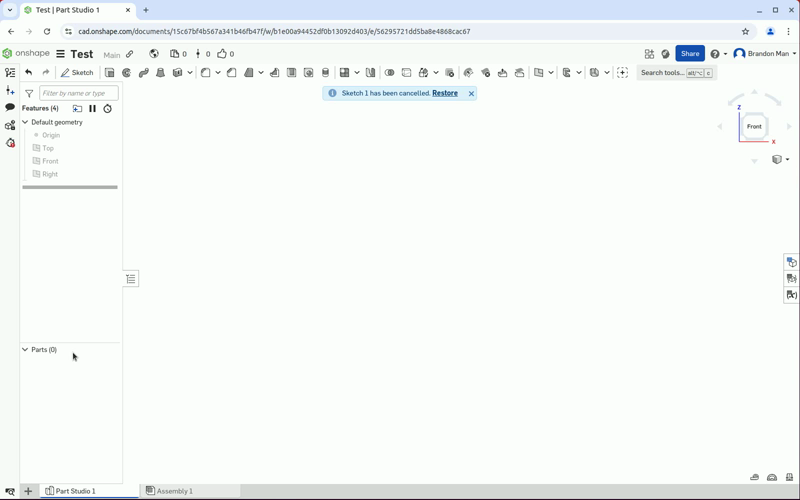
mouse_move(73, 352)
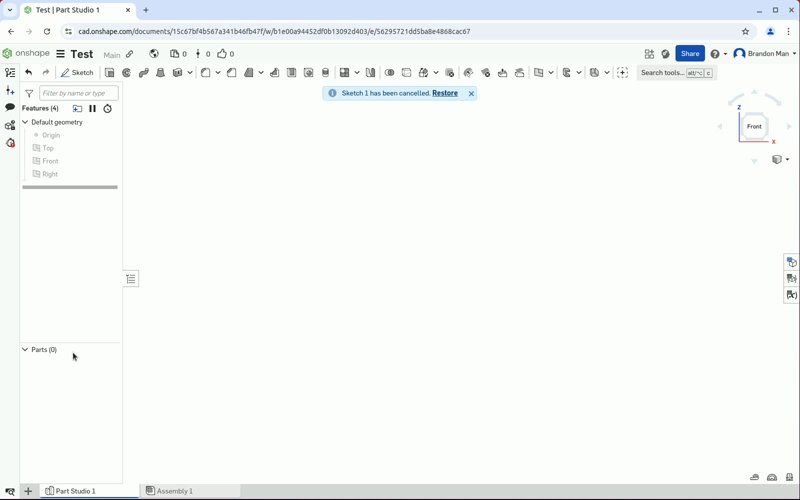
key(shift+y)
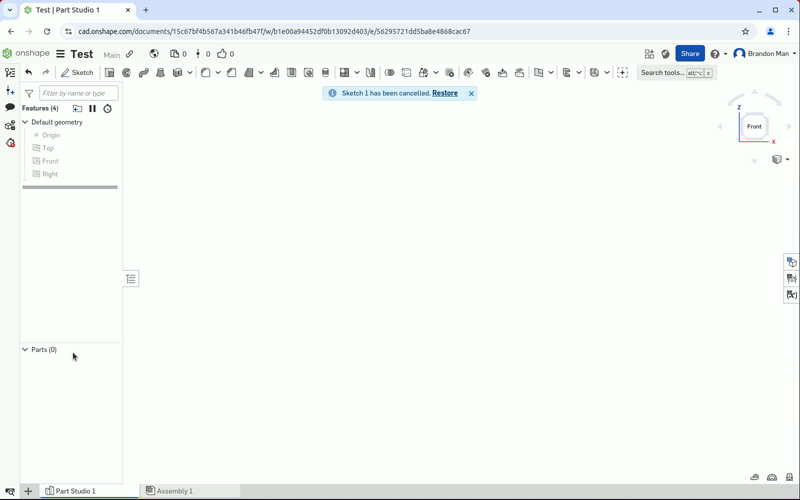
key(shift+s)
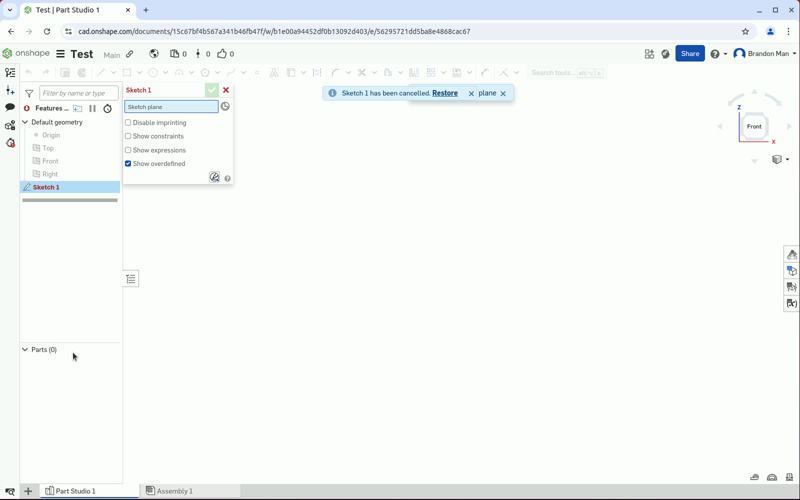
mouse_move(73, 163)
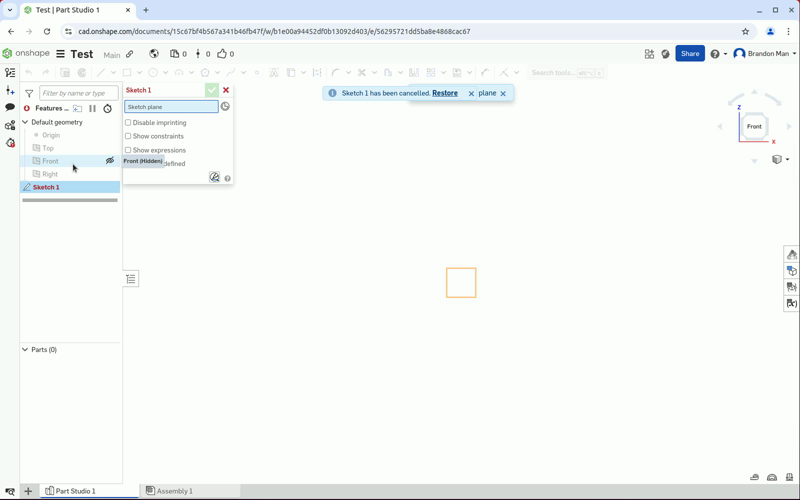
click(73, 163)
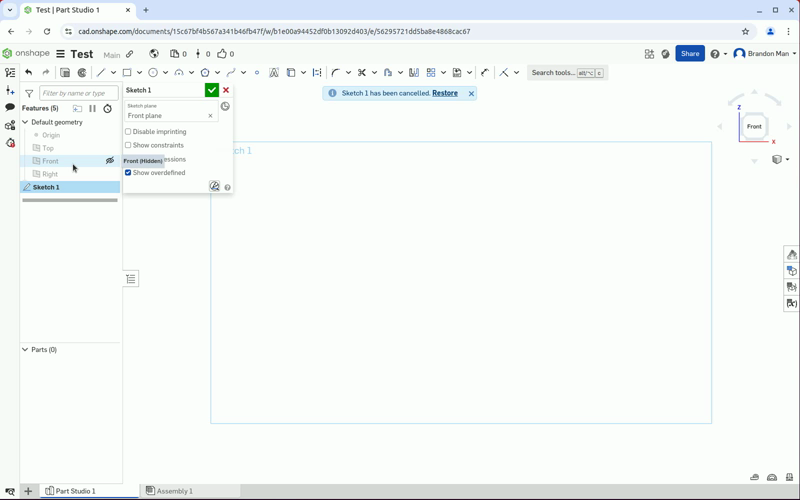
mouse_move(73, 352)
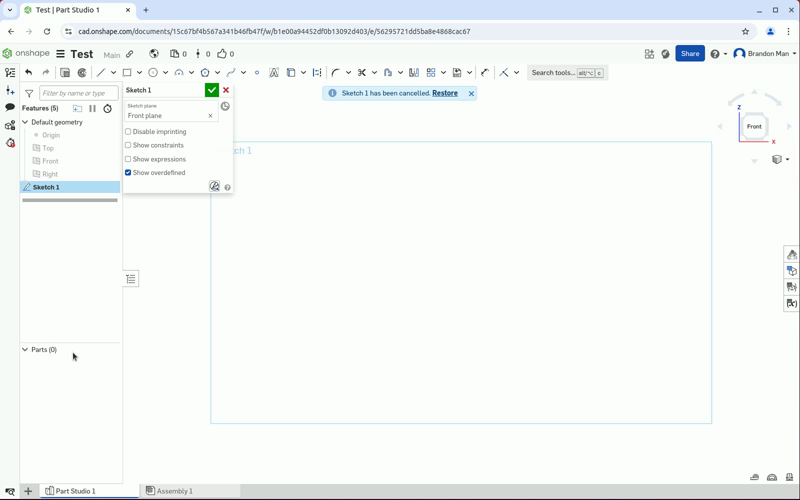
key(y)
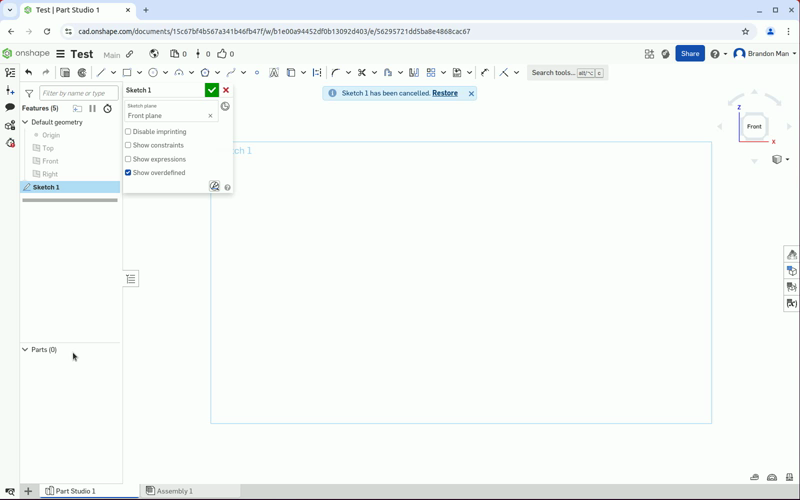
key(l)
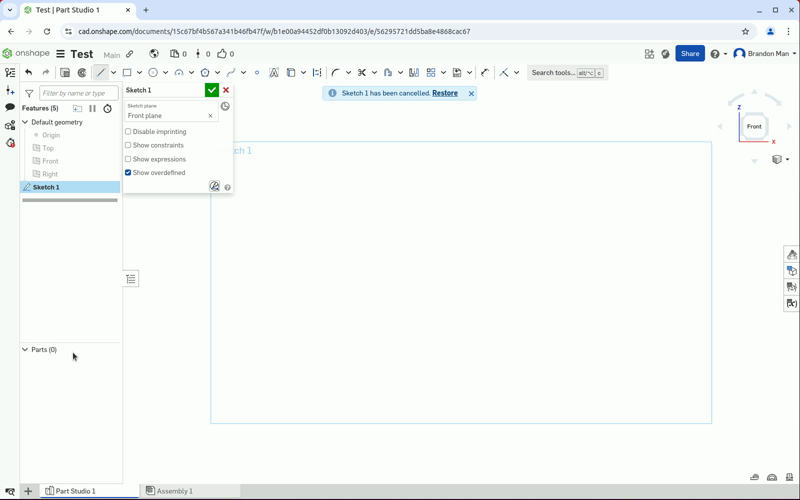
key_down(shift)
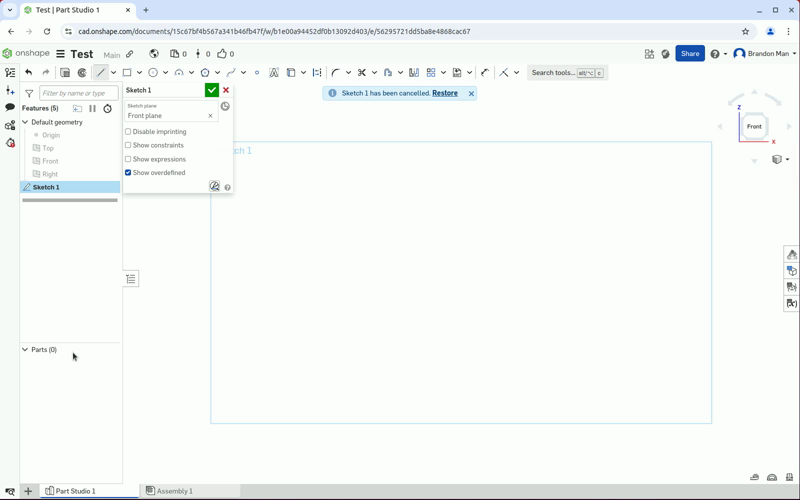
mouse_move(397, 314)
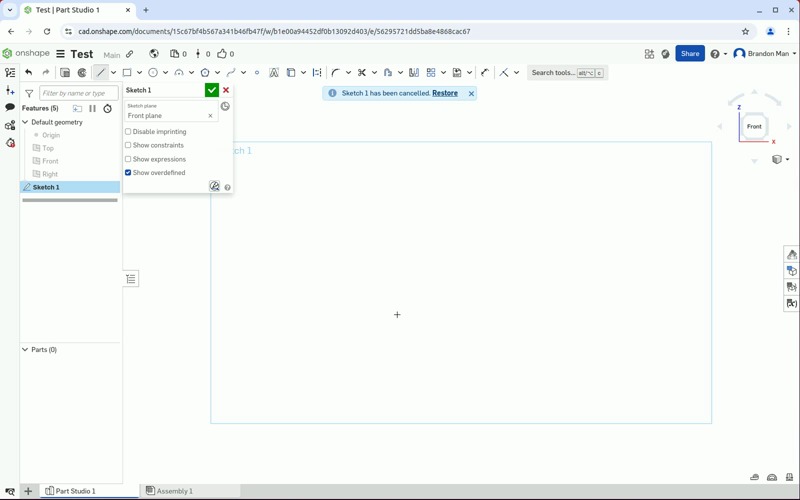
click(397, 314)
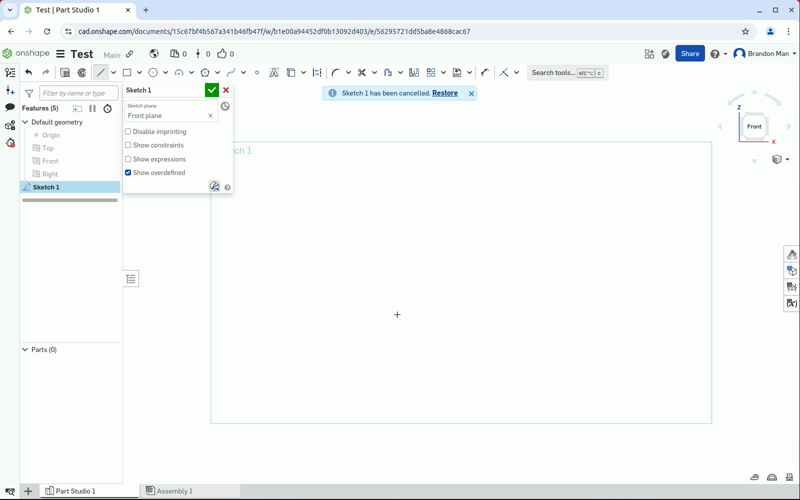
key_up(shift)
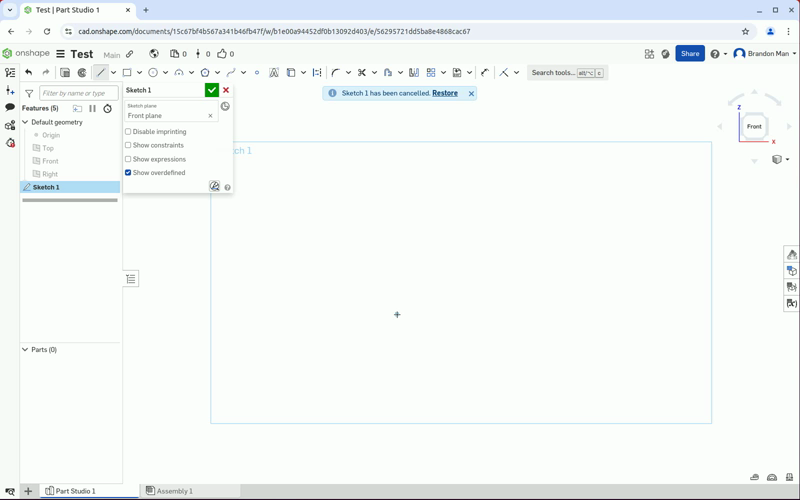
key_down(shift)
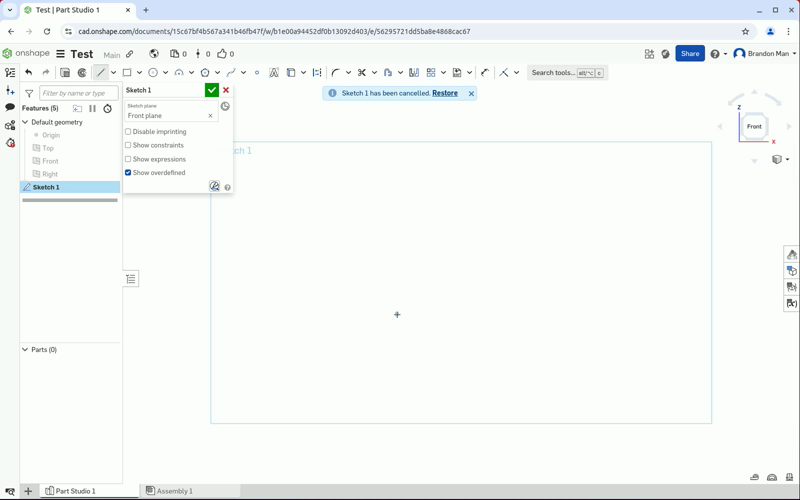
mouse_move(523, 314)
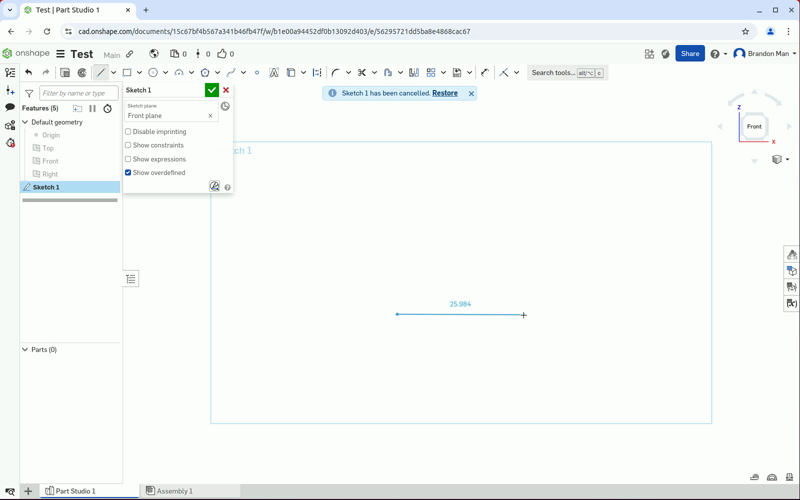
click(523, 314)
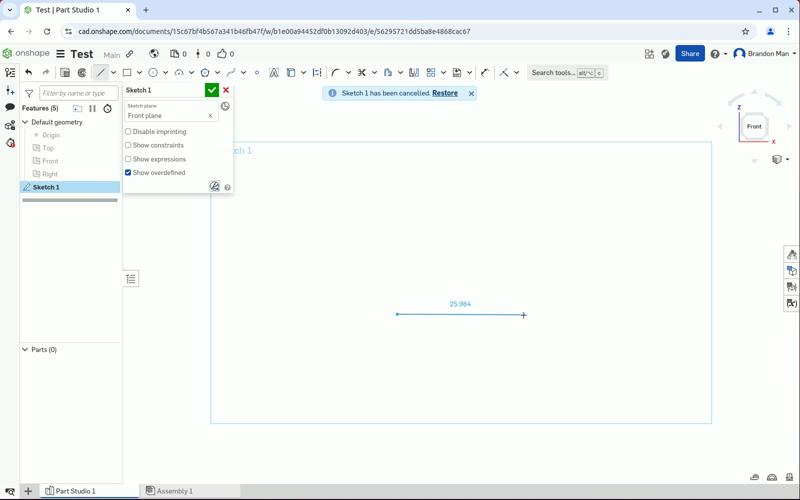
key_up(shift)
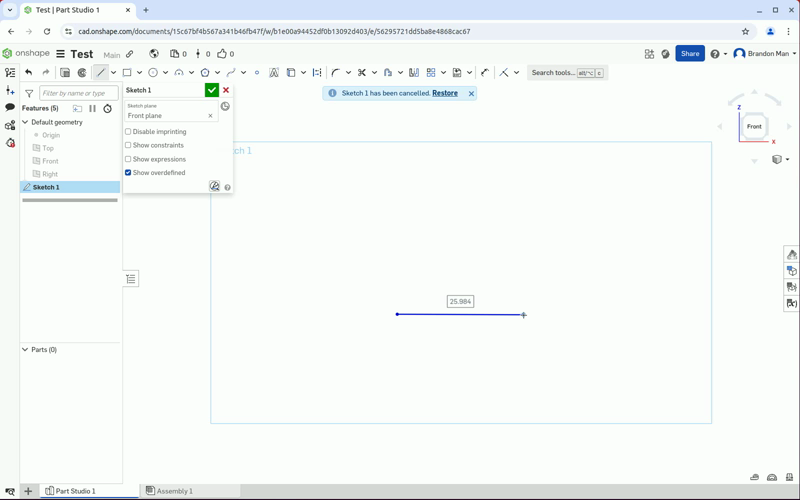
key_down(shift)
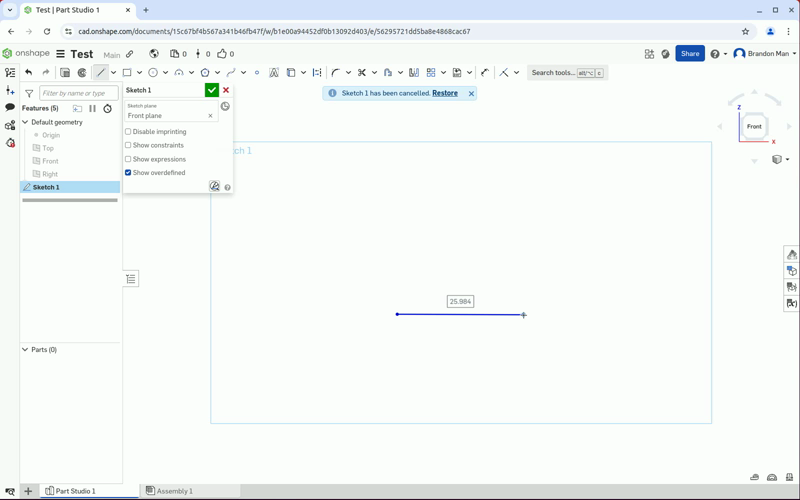
mouse_move(523, 252)
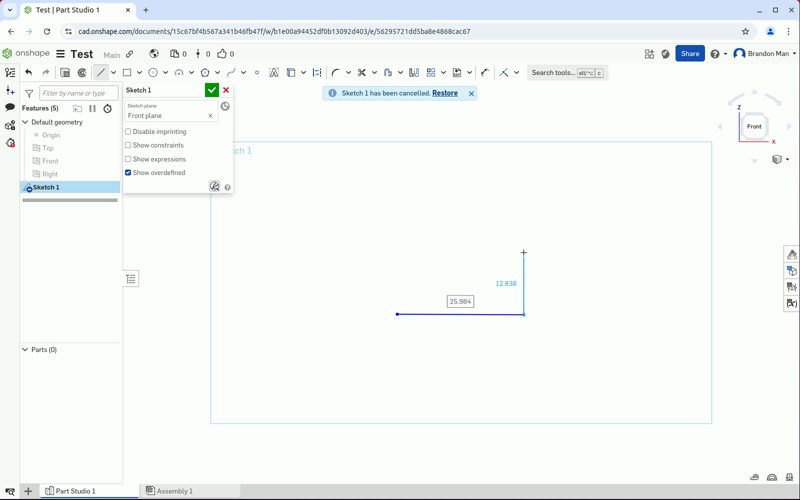
click(523, 252)
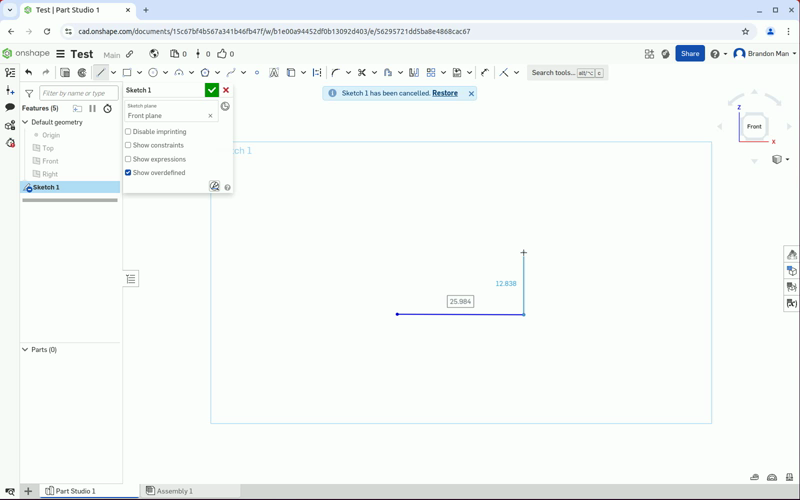
key_up(shift)
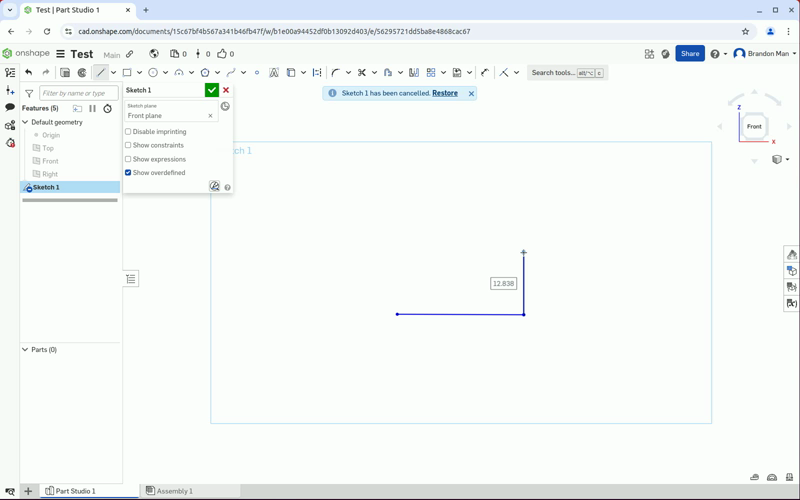
key_down(shift)
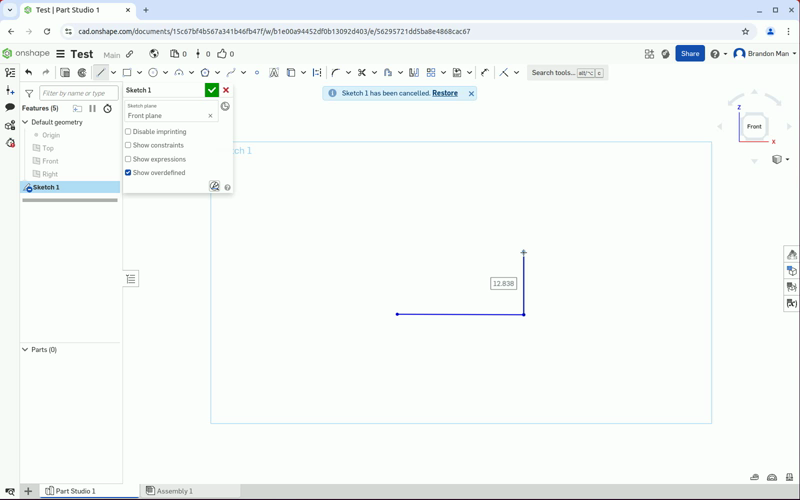
mouse_move(397, 252)
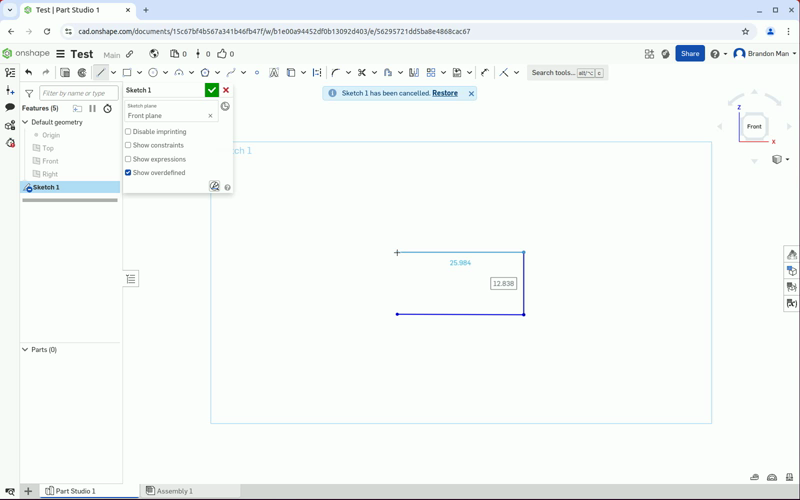
click(397, 252)
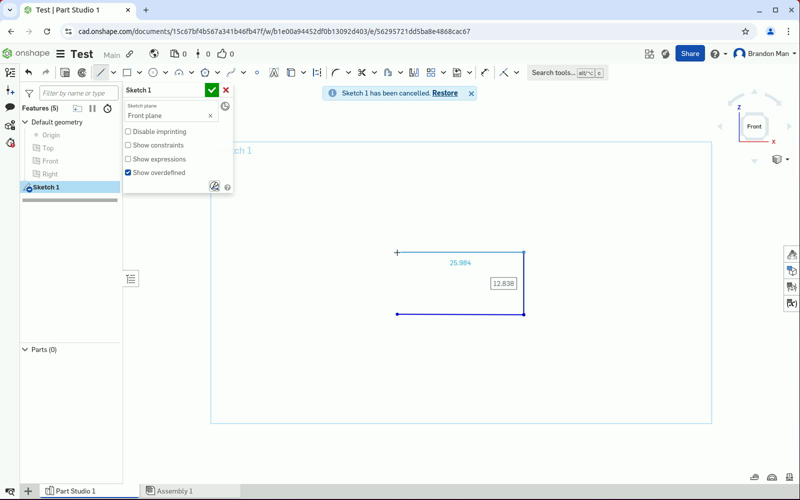
key_up(shift)
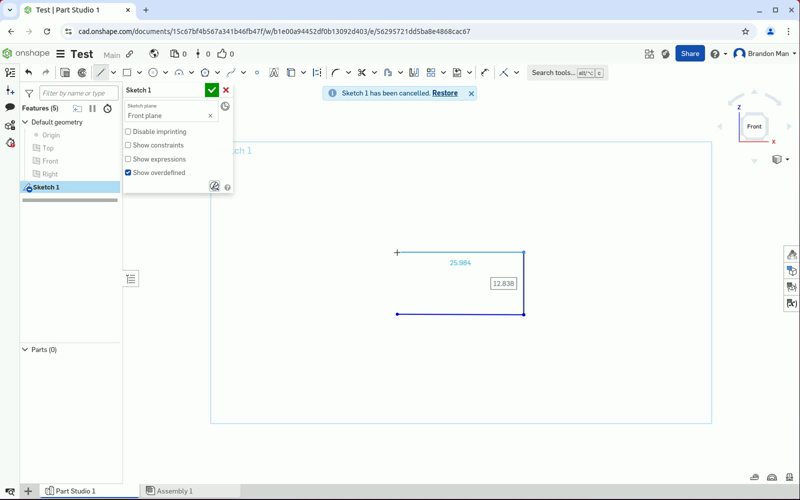
key_down(shift)
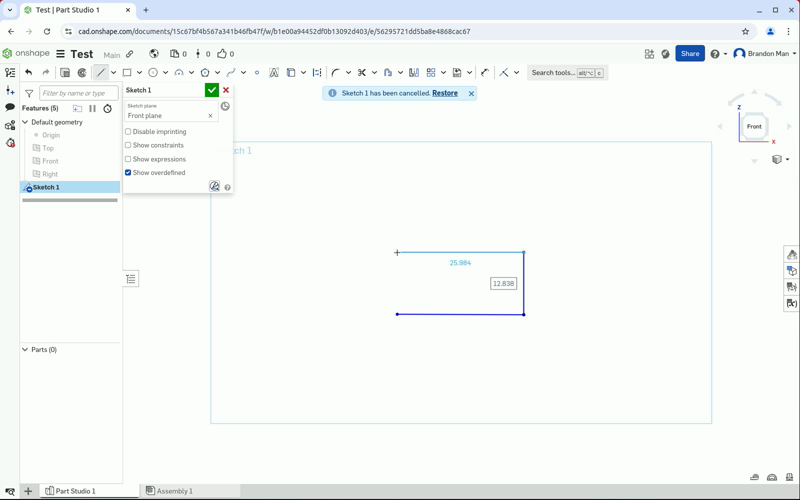
mouse_move(397, 314)
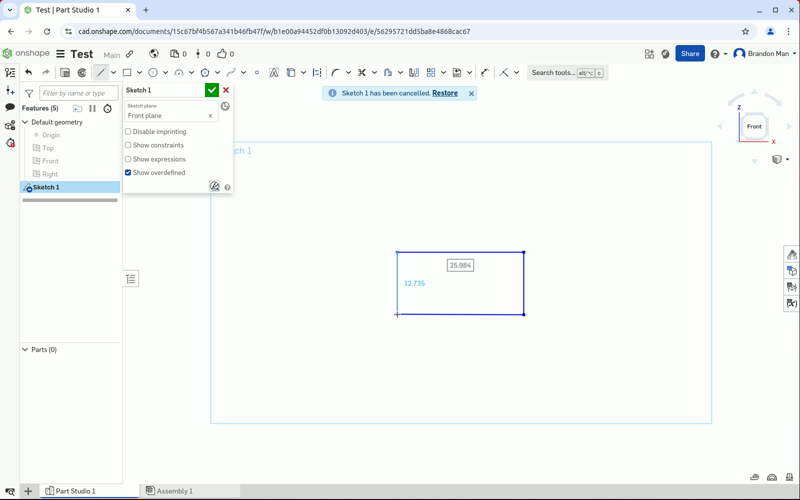
key_up(shift)
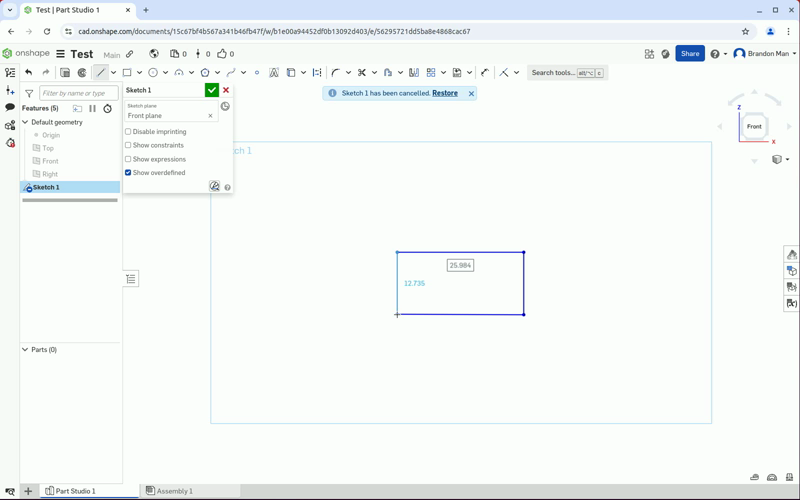
click(397, 314)
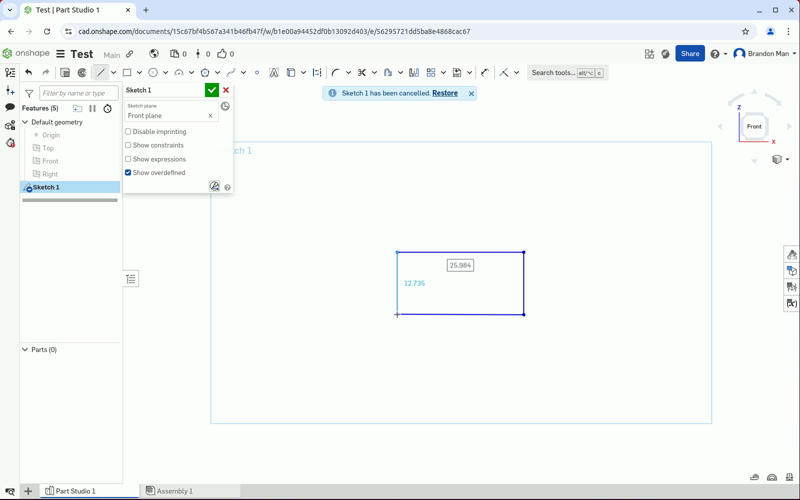
key(esc)
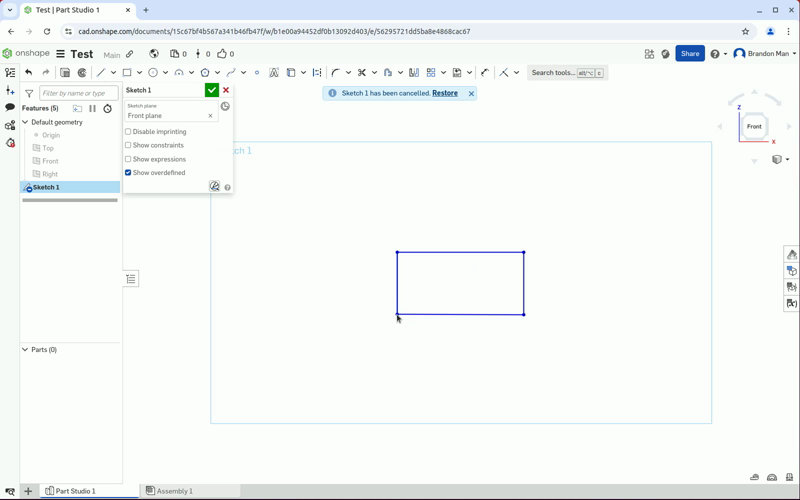
mouse_move(449, 260)
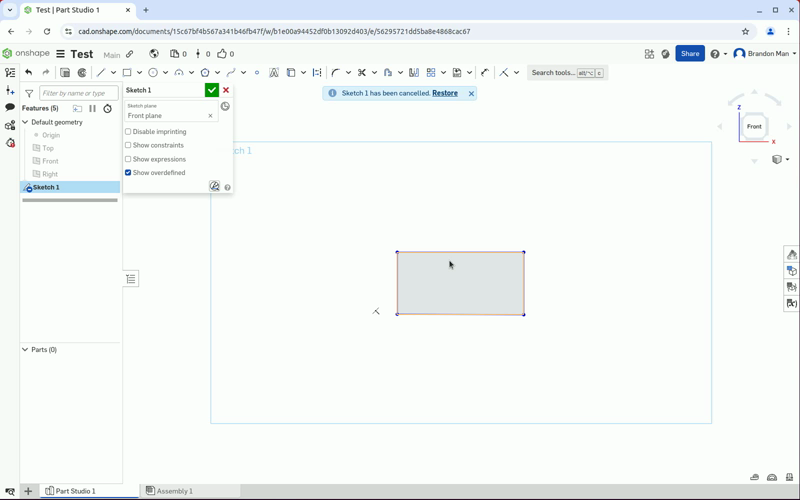
click(449, 260)
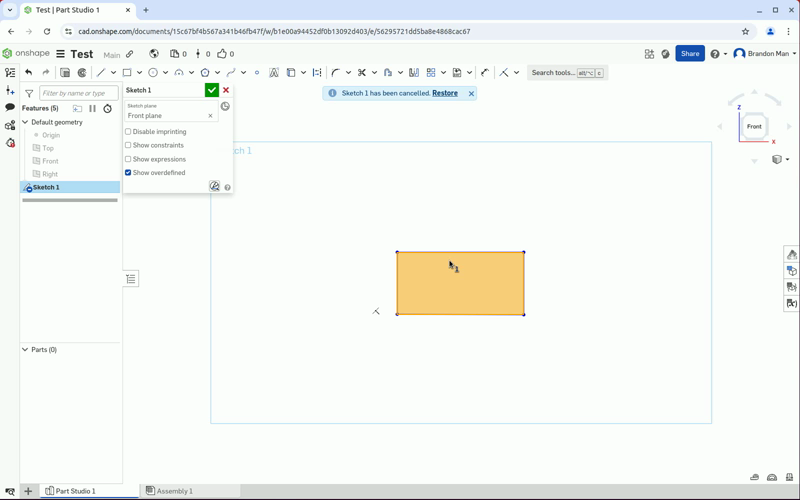
mouse_move(73, 352)
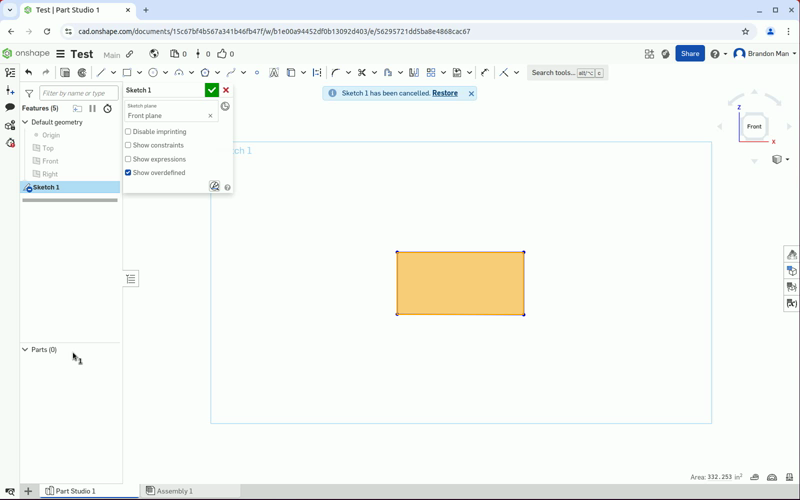
key(shift+y)
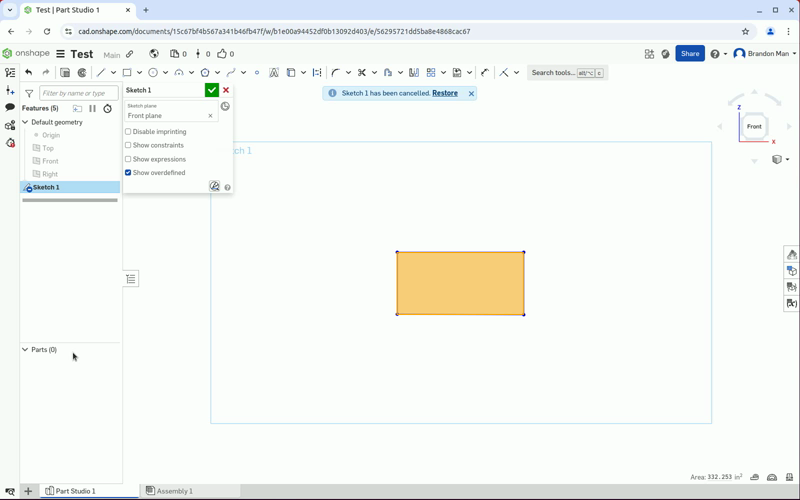
key(shift+e)
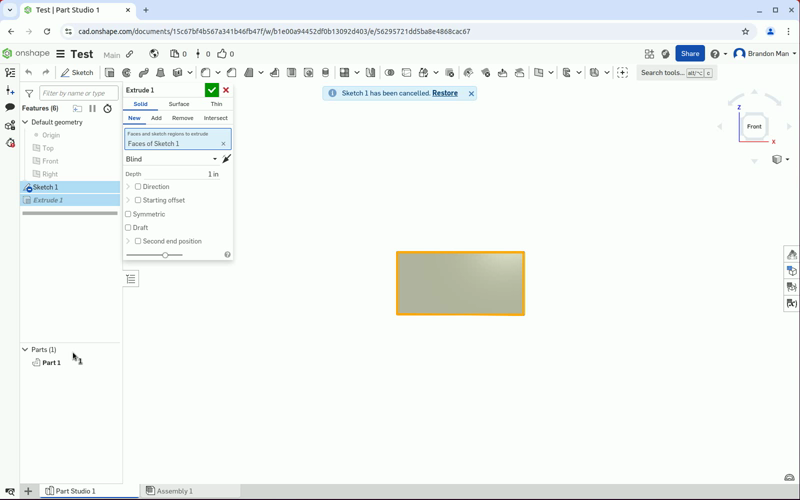
mouse_move(143, 106)
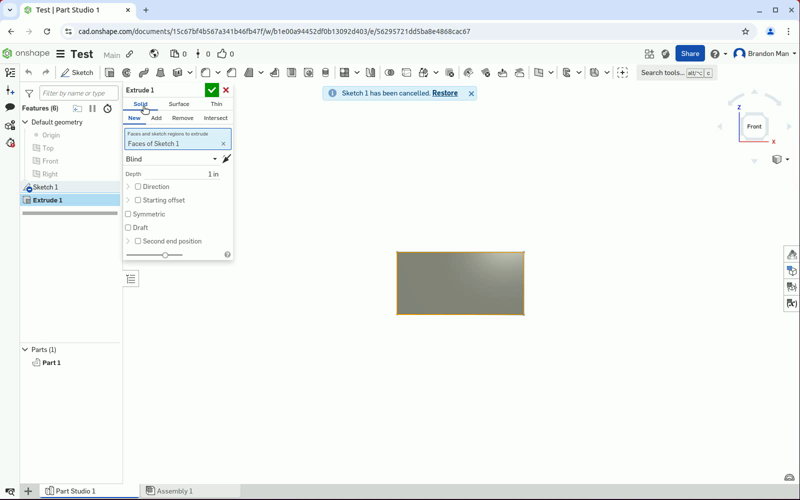
click(143, 106)
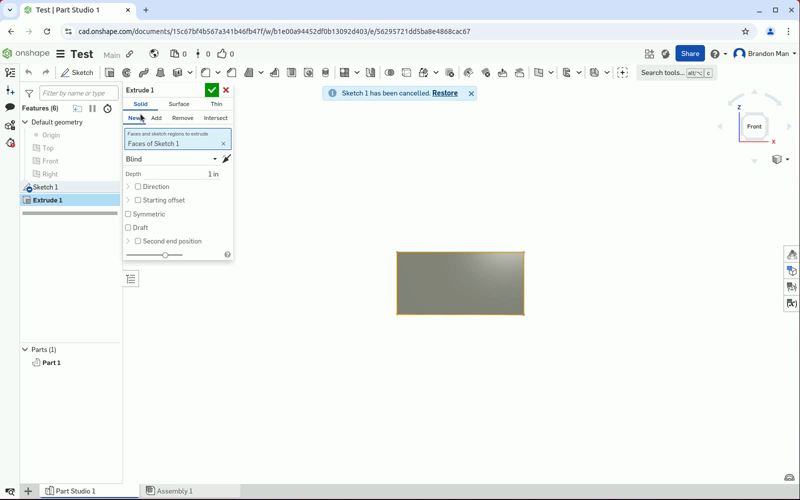
mouse_move(137, 120)
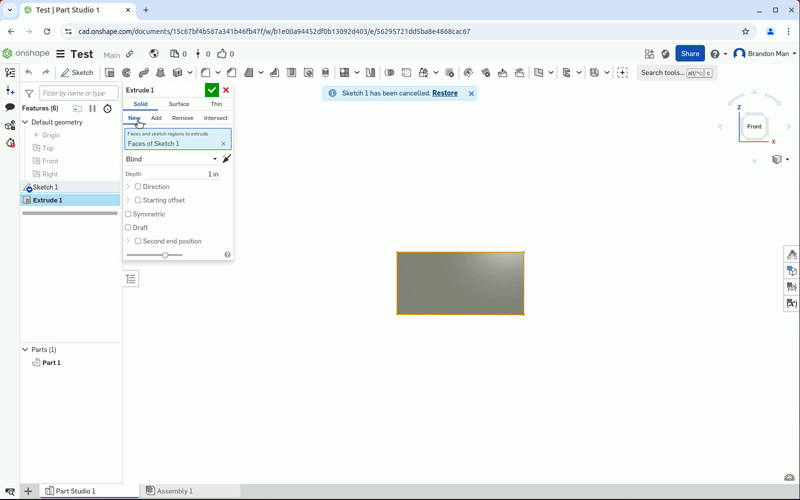
click(137, 120)
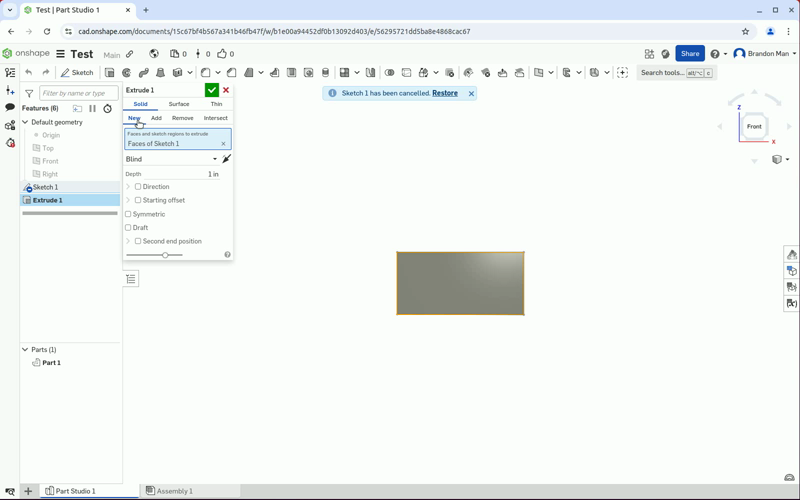
key(tab, 4)
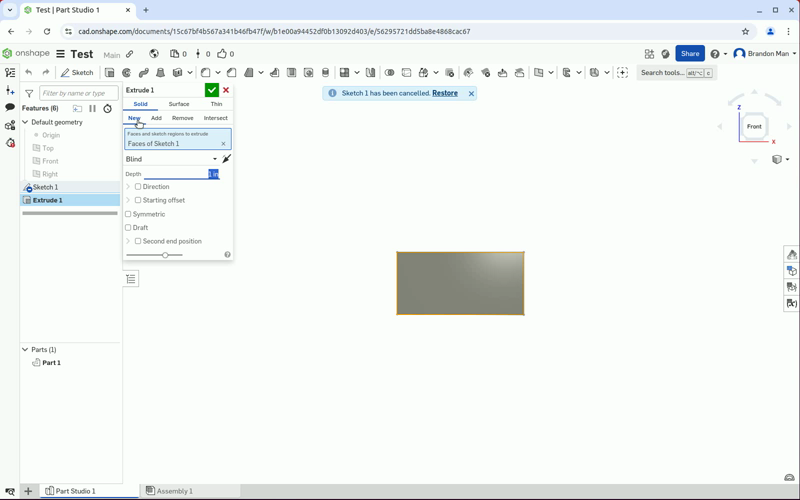
text(0.481)
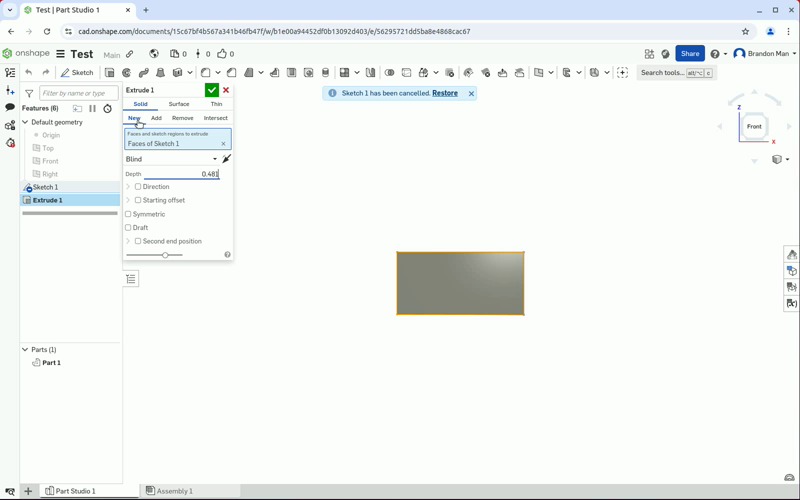
key(enter)
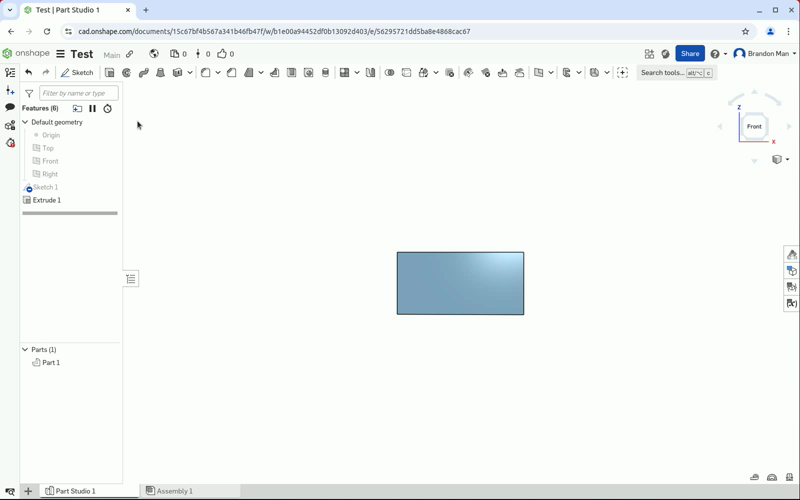
key(shift+h)
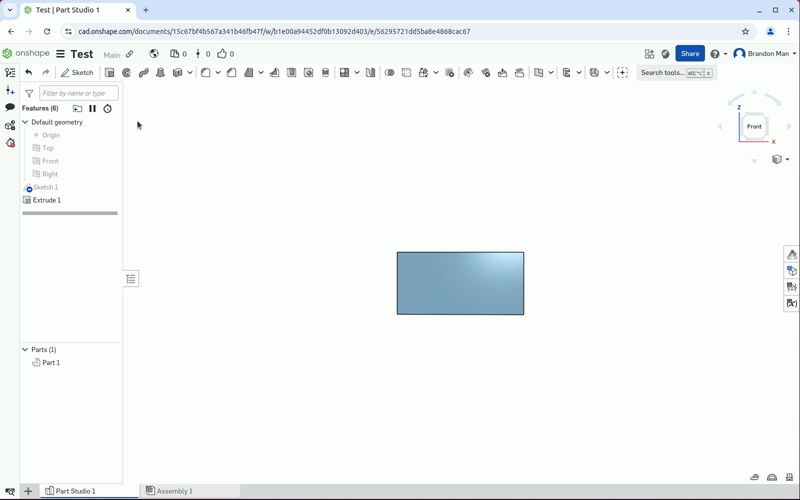
key(shift+h)
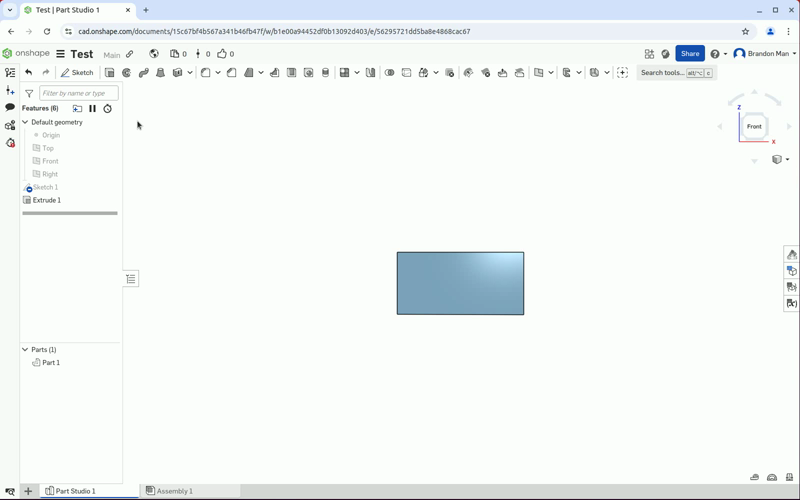
mouse_move(73, 189)
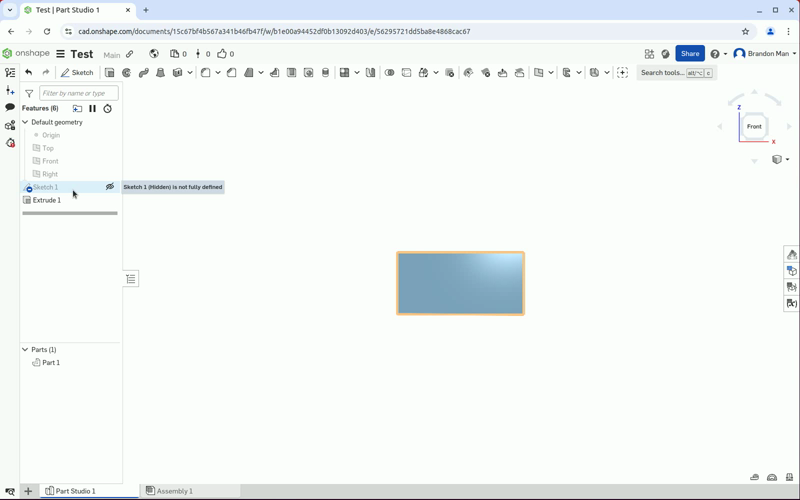
click(73, 189)
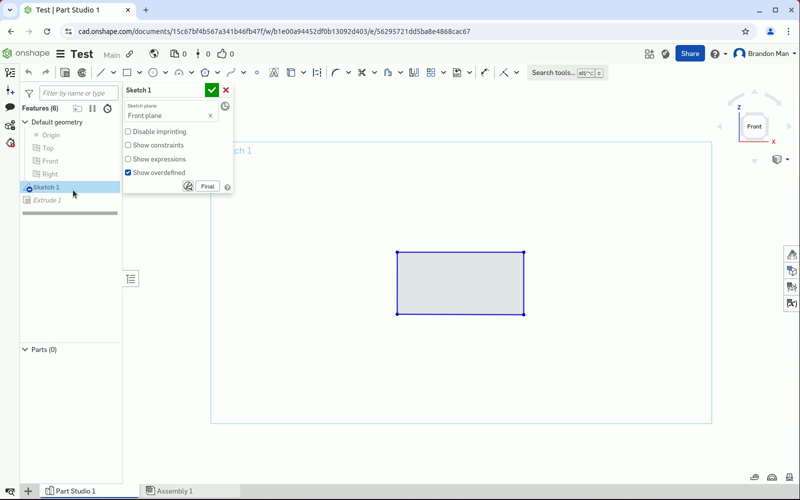
mouse_move(229, 92)
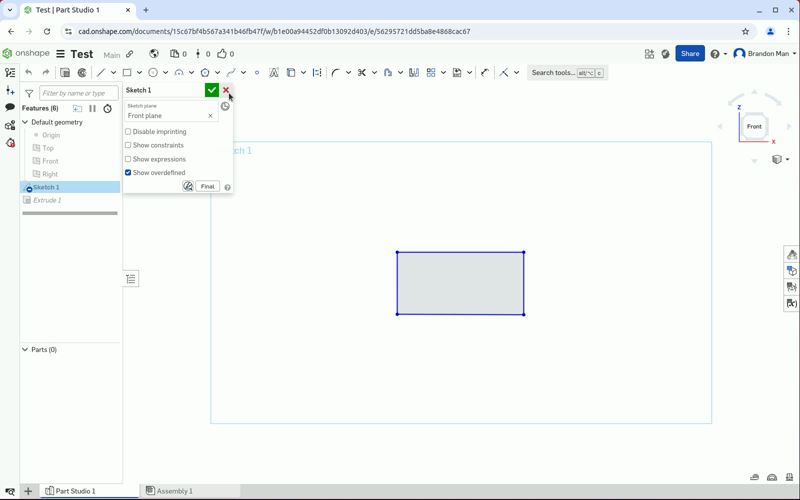
click(229, 92)
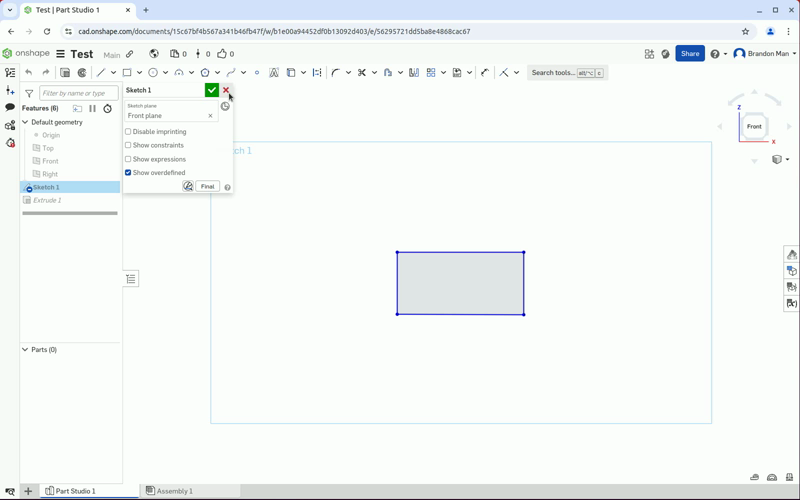
key(shift+s)
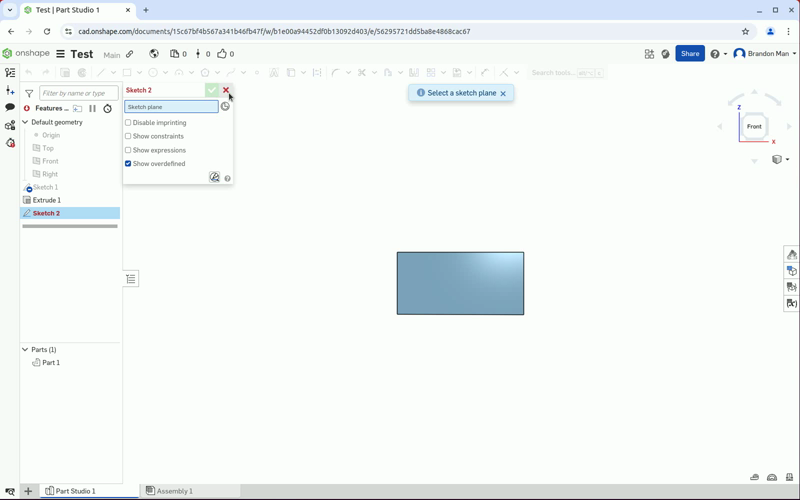
mouse_move(73, 163)
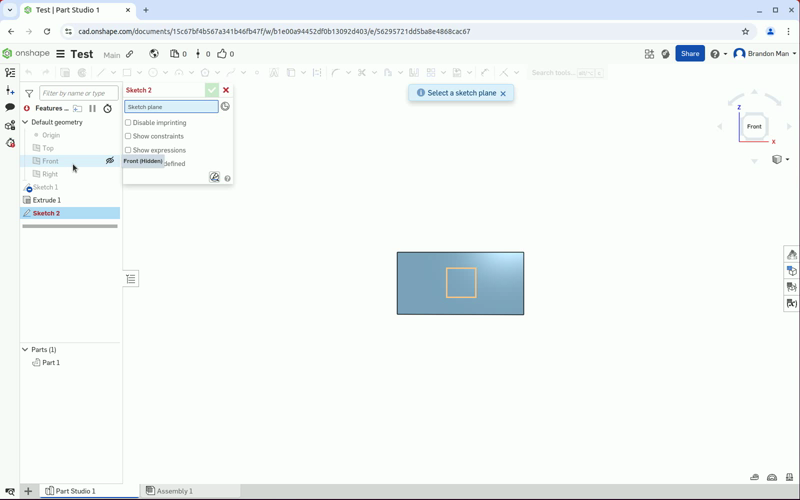
click(73, 163)
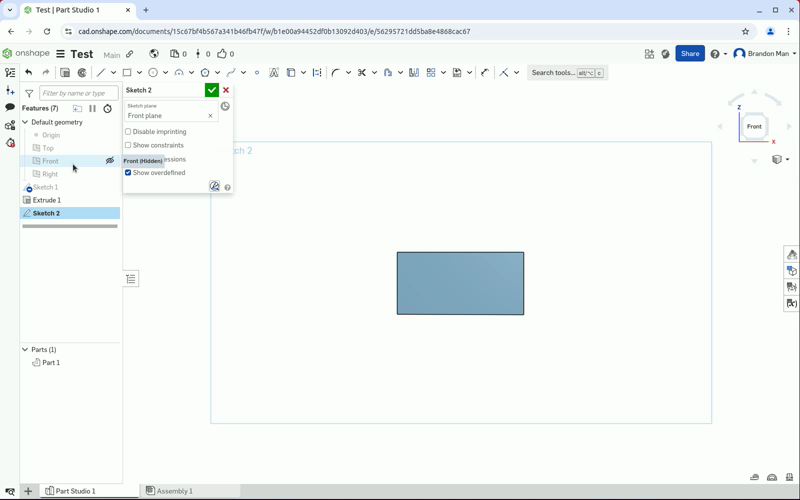
mouse_move(73, 352)
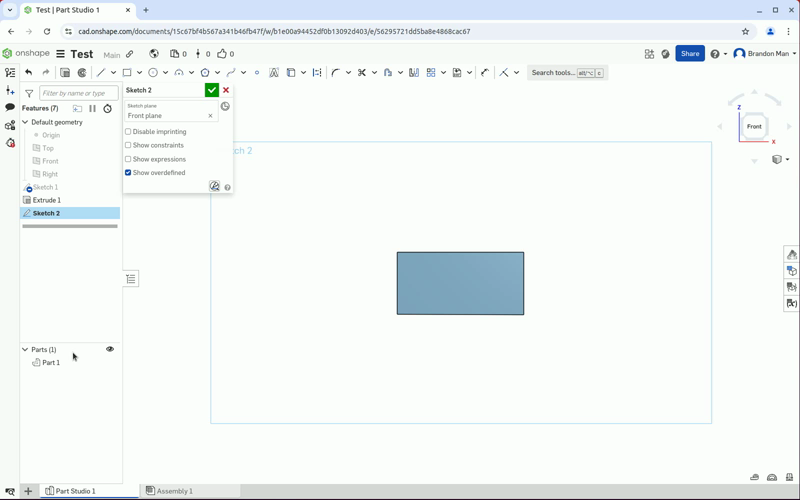
key(y)
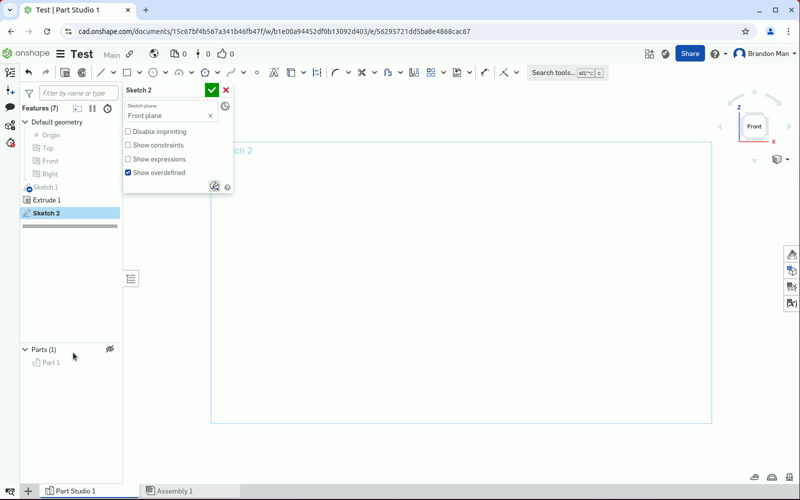
key(l)
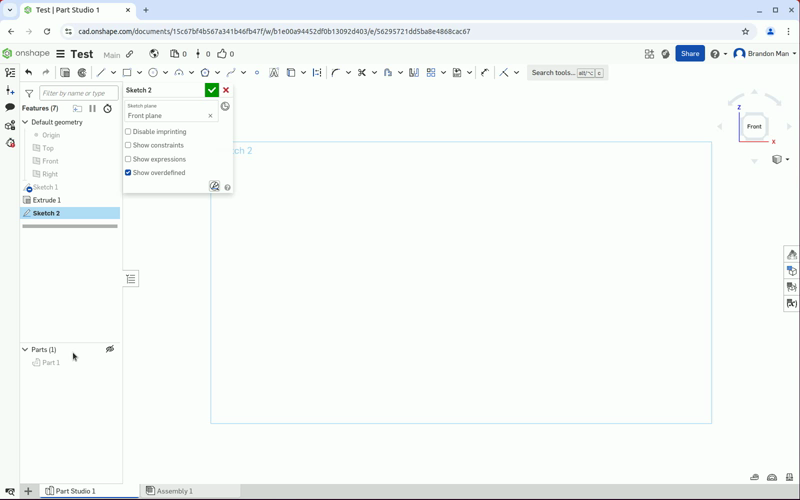
key_down(shift)
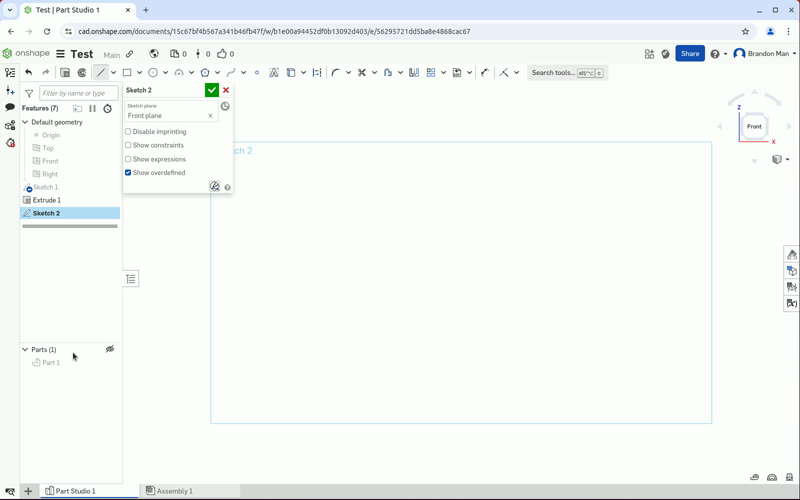
mouse_move(524, 314)
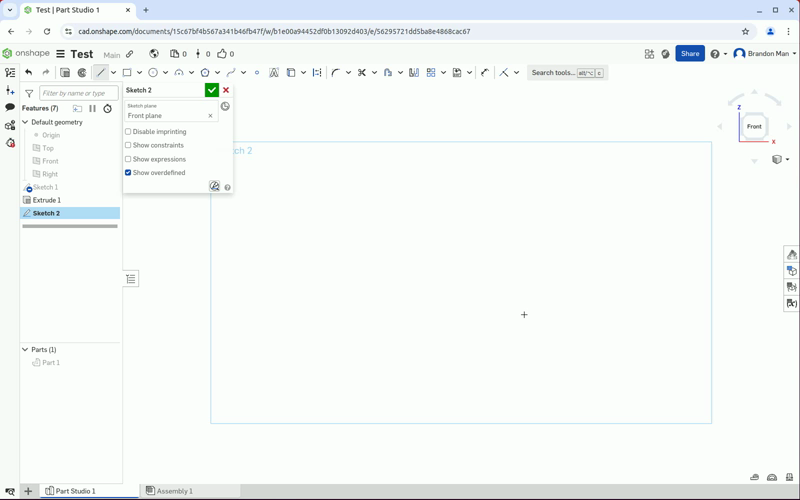
click(524, 314)
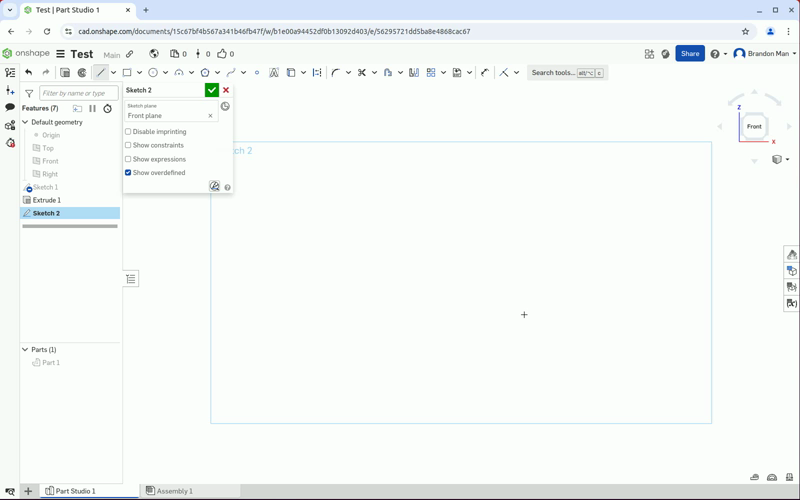
key_up(shift)
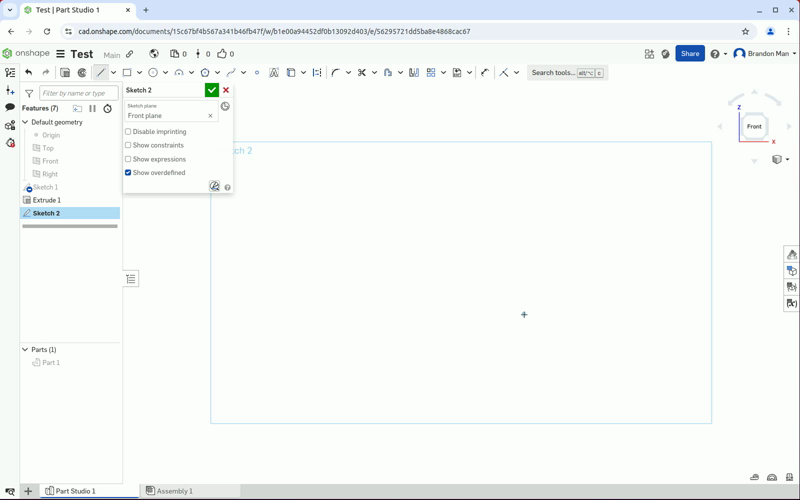
key_down(shift)
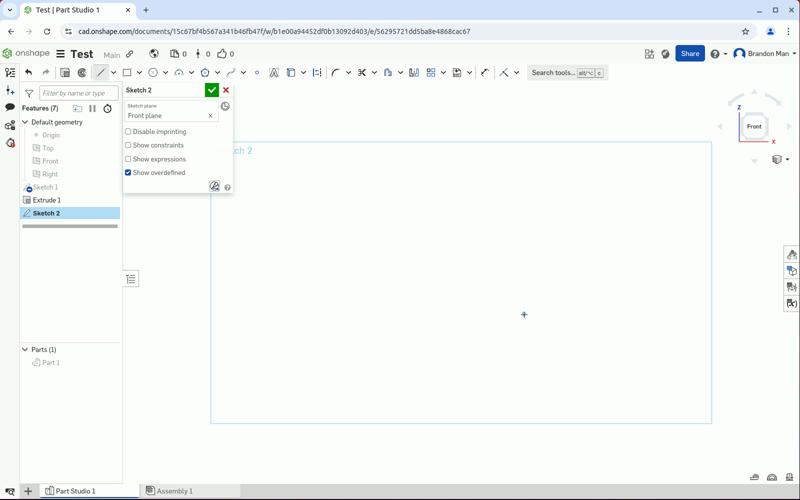
mouse_move(554, 314)
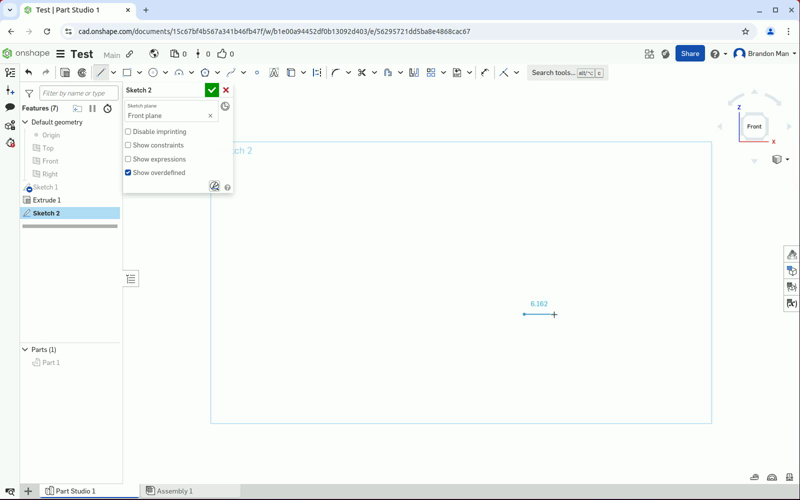
mouse_move(526, 314)
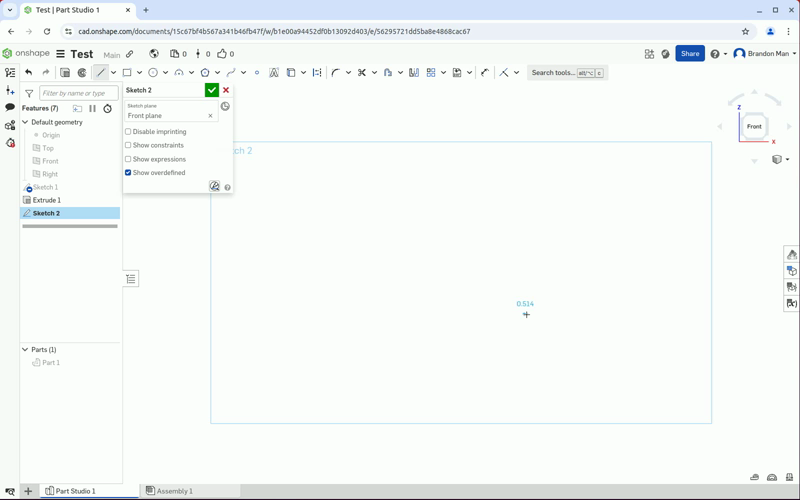
scroll(6)
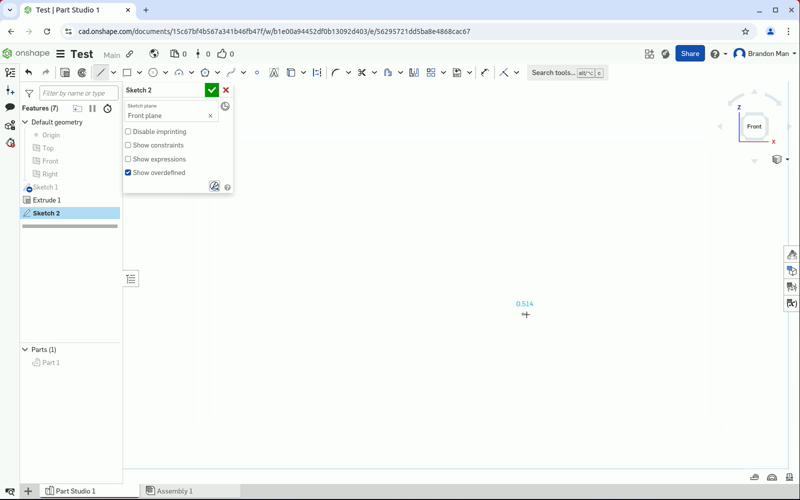
scroll(6)
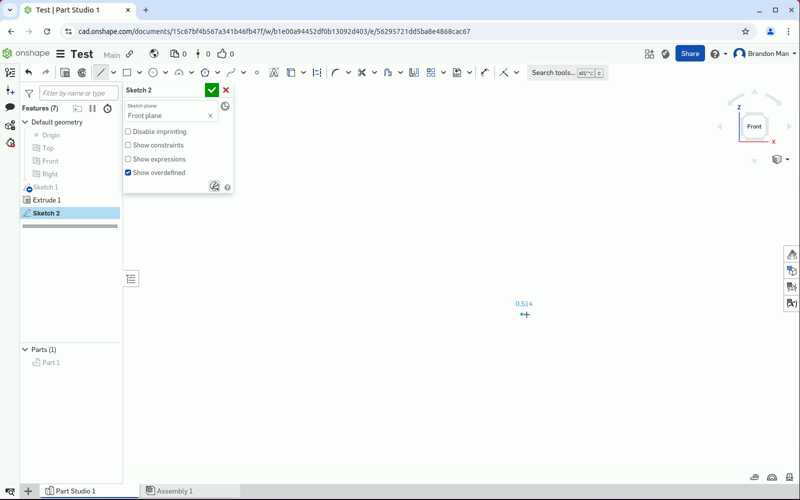
scroll(6)
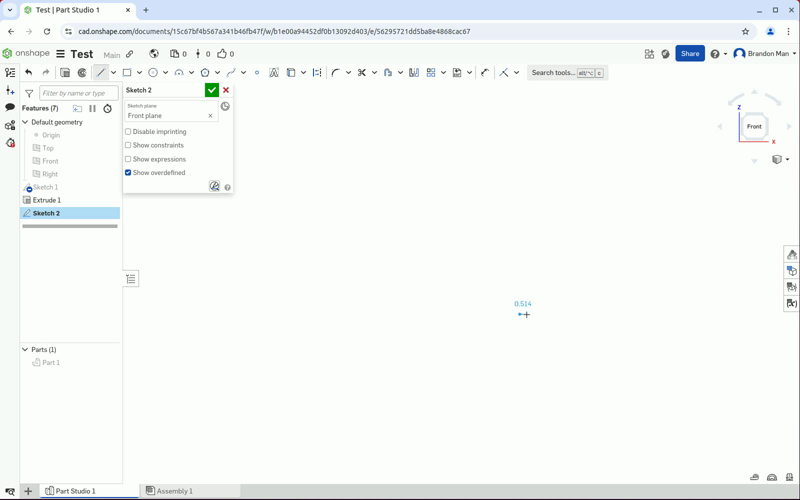
scroll(6)
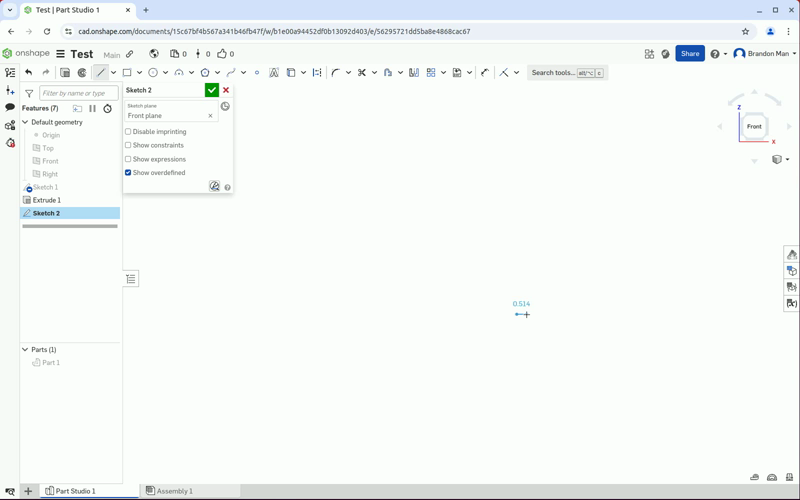
scroll(6)
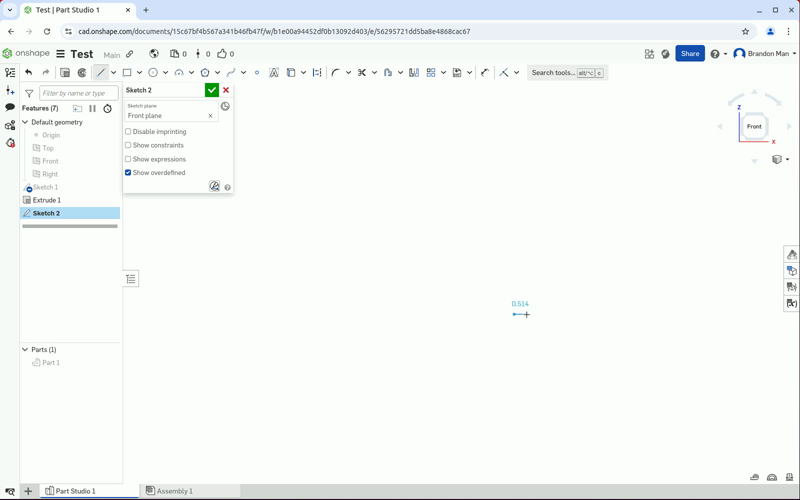
scroll(6)
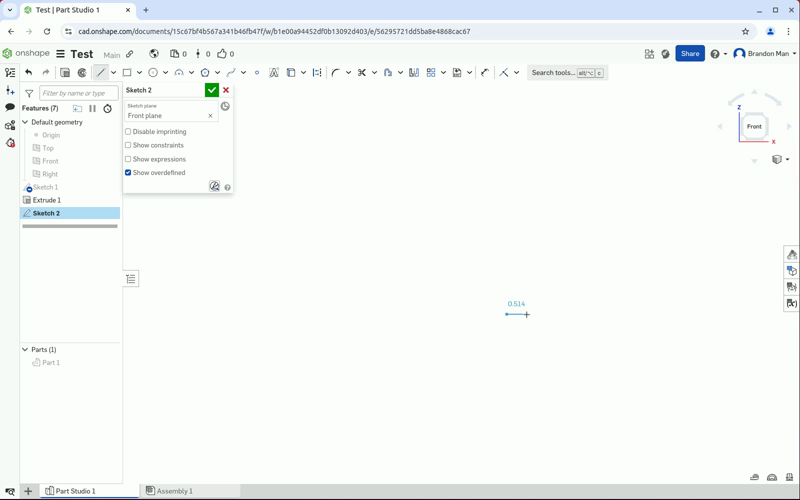
scroll(6)
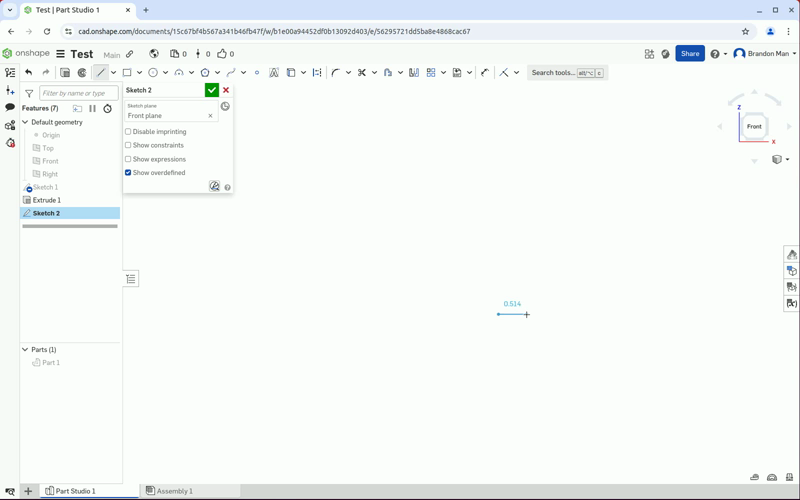
click(526, 314)
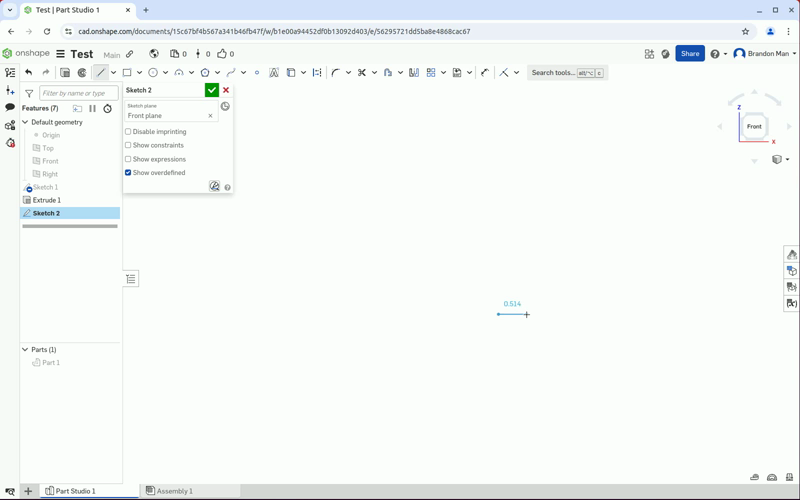
scroll(-6)
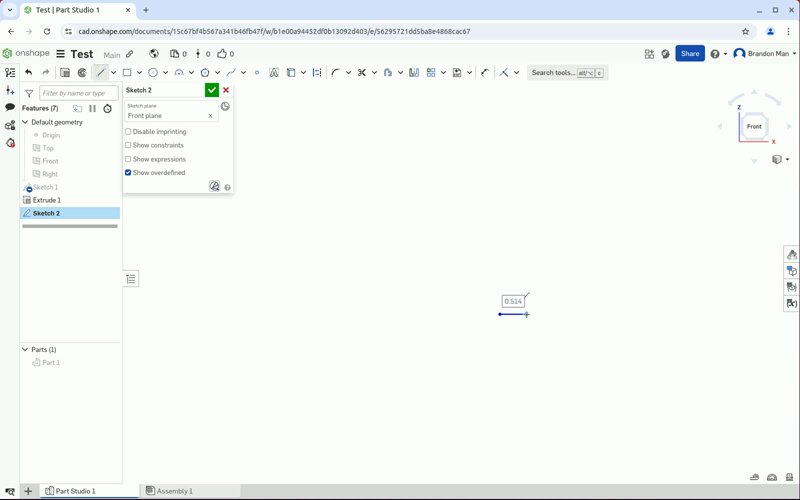
scroll(-6)
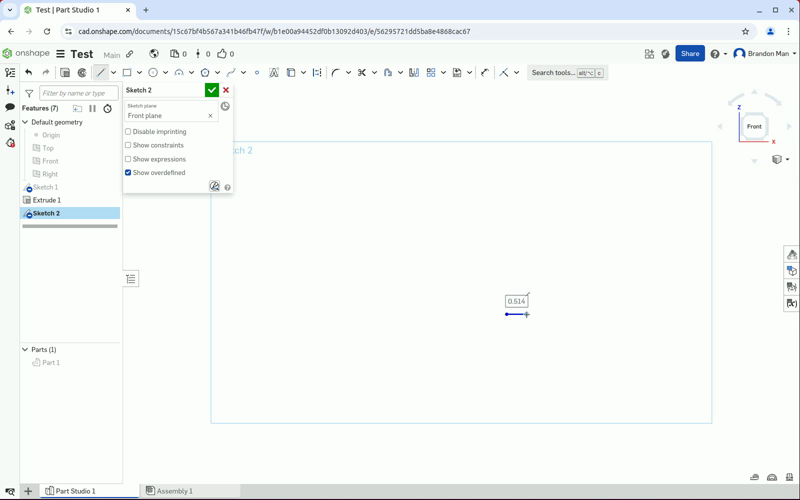
scroll(-6)
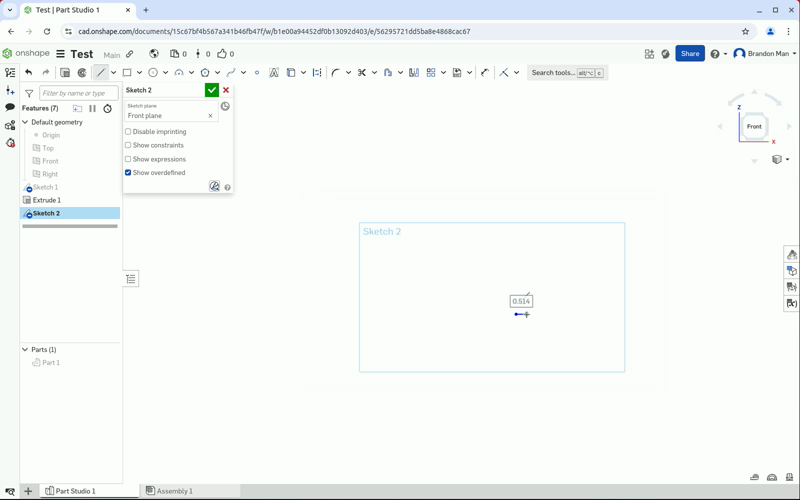
scroll(-6)
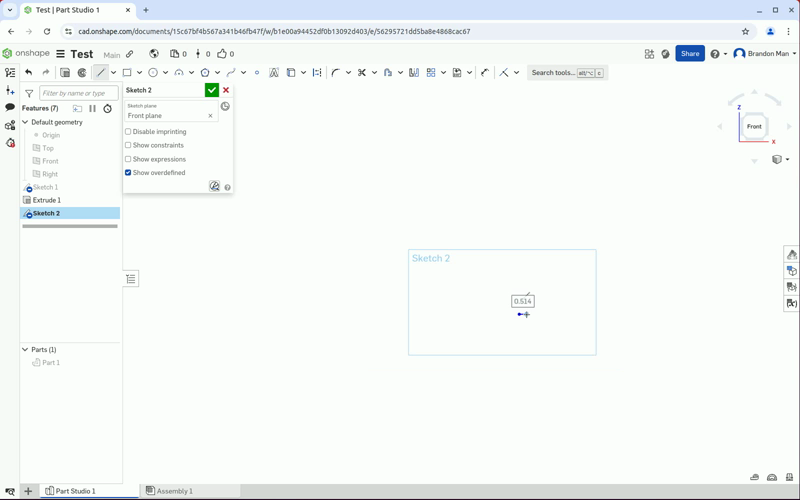
scroll(-6)
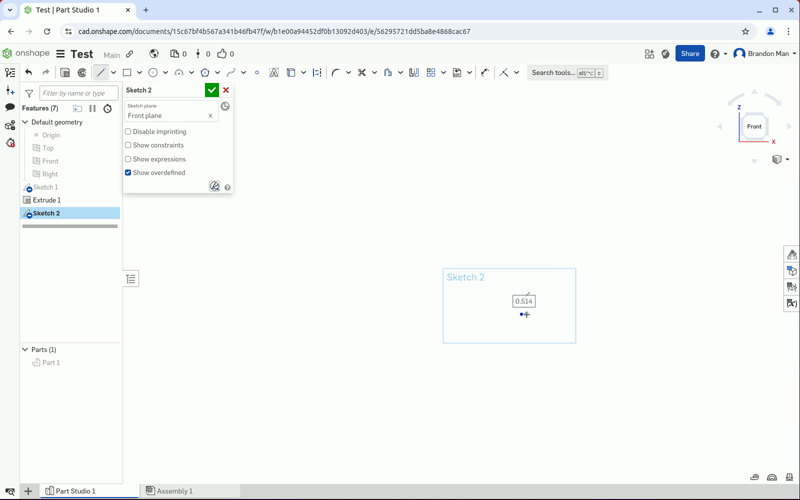
scroll(-6)
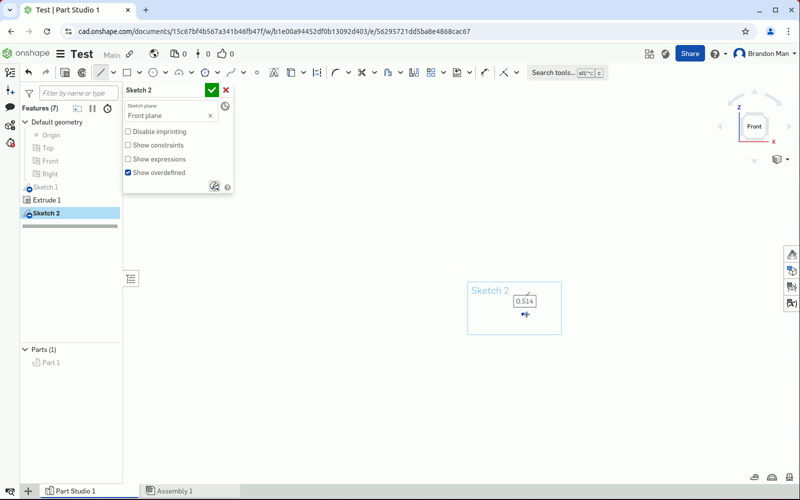
scroll(-6)
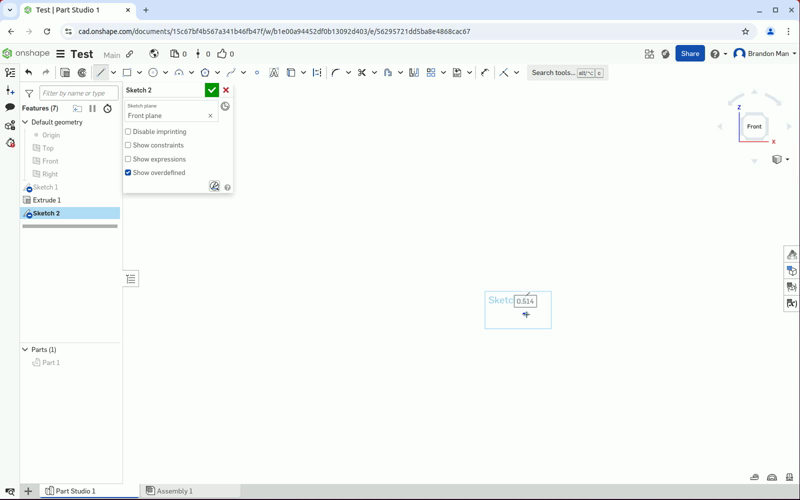
key_up(shift)
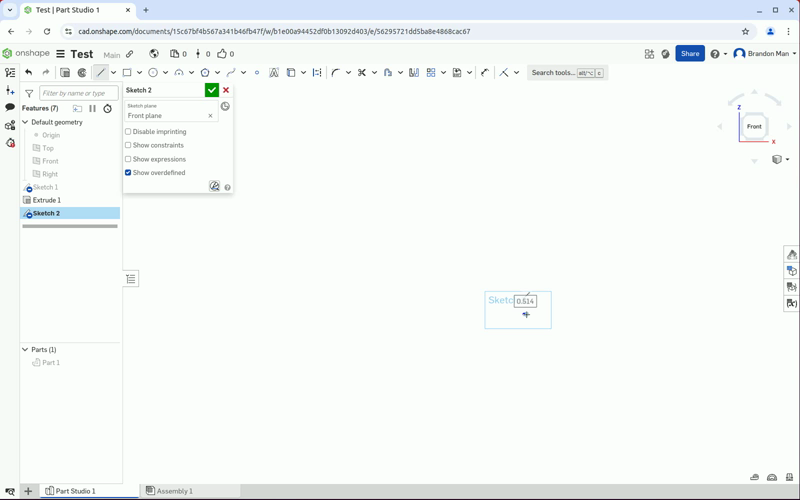
key_down(shift)
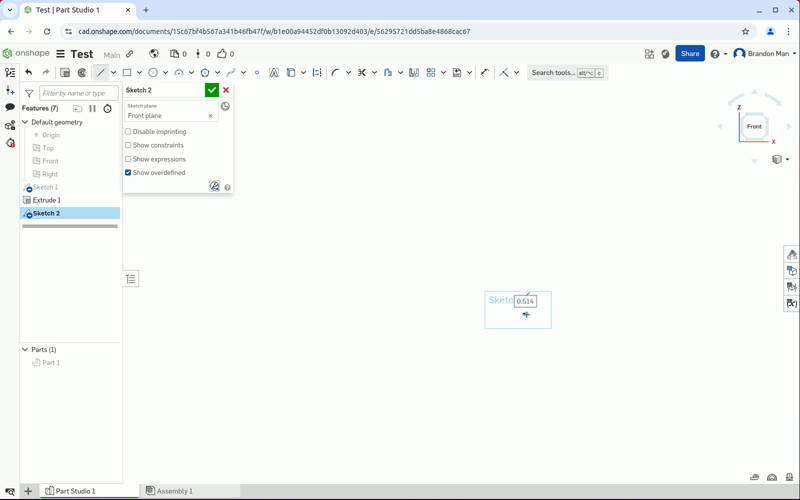
mouse_move(526, 182)
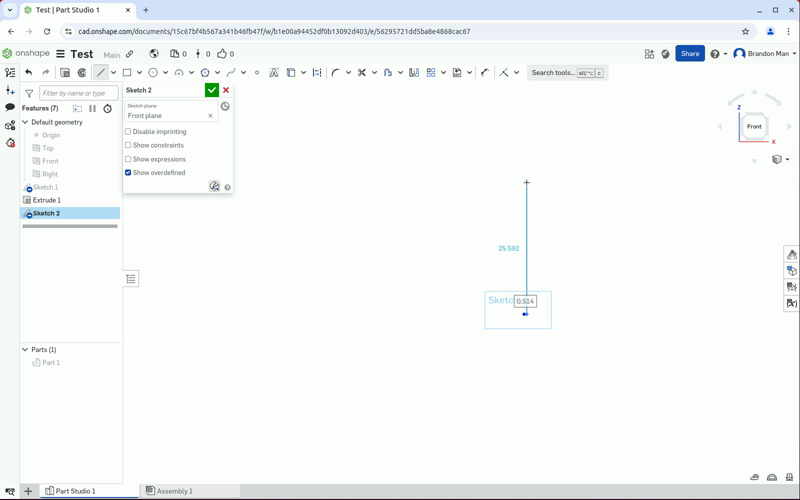
click(526, 182)
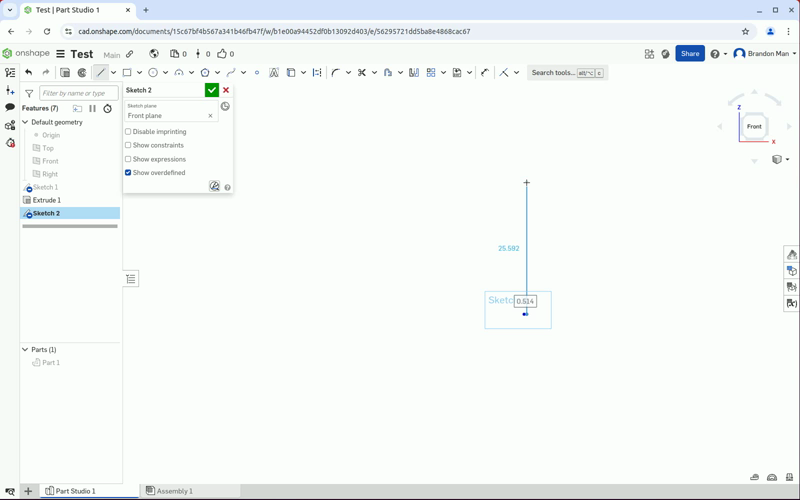
key_up(shift)
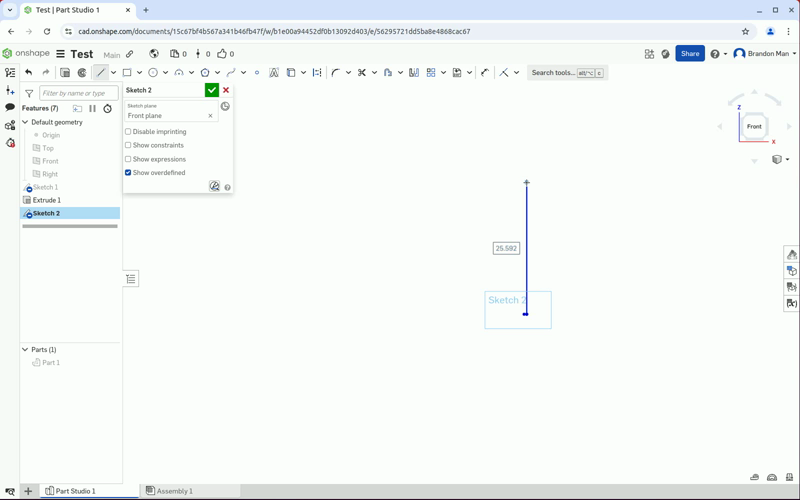
key_down(shift)
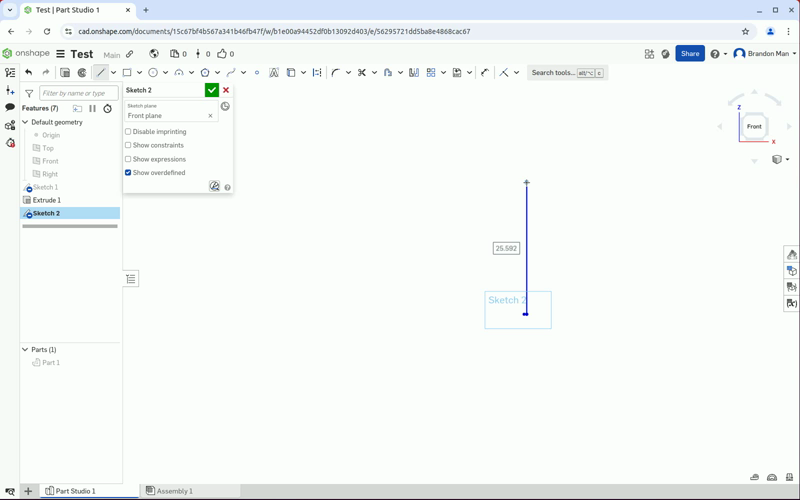
mouse_move(556, 182)
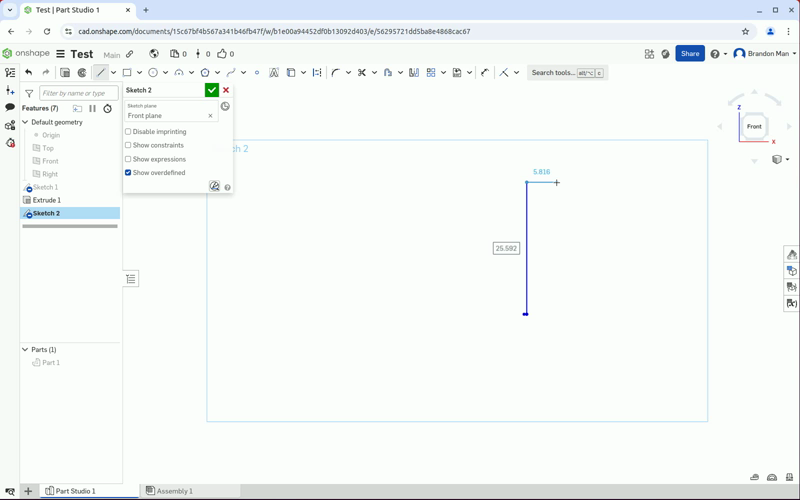
mouse_move(524, 182)
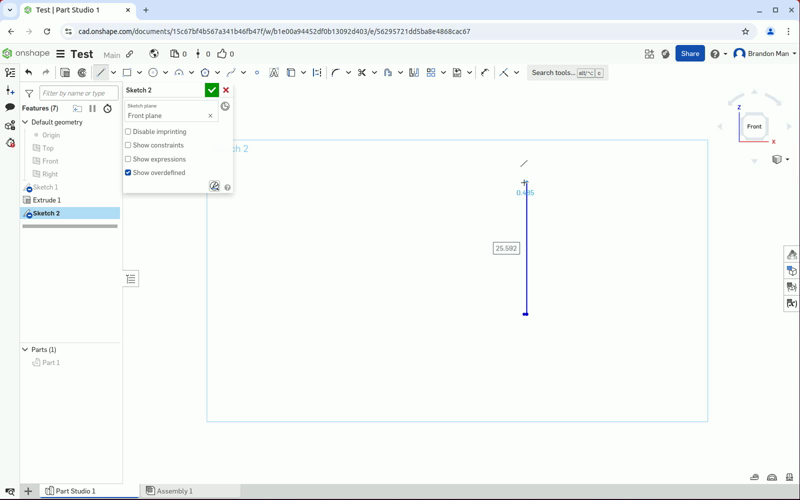
scroll(6)
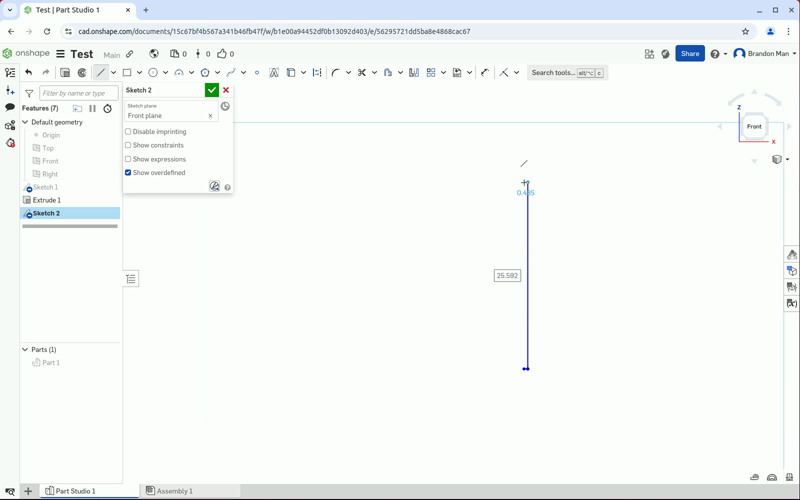
scroll(6)
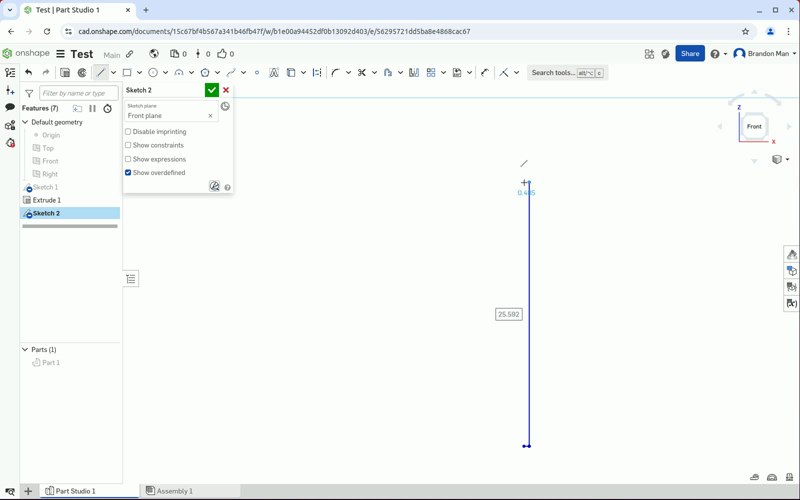
scroll(6)
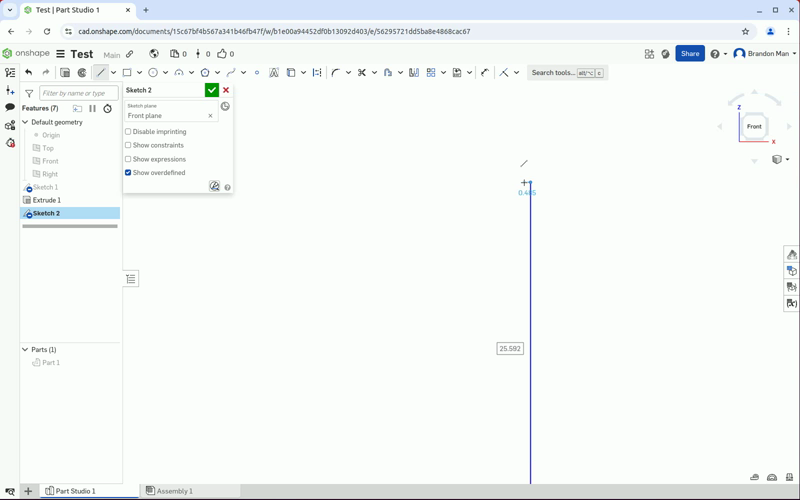
scroll(6)
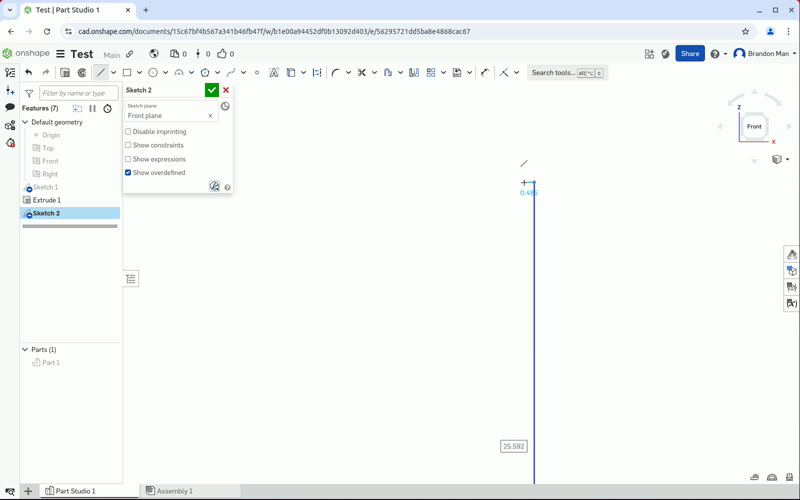
scroll(6)
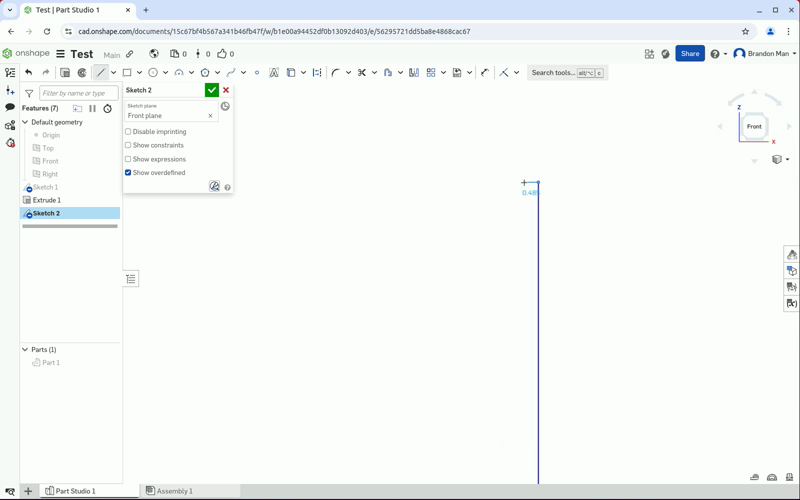
scroll(6)
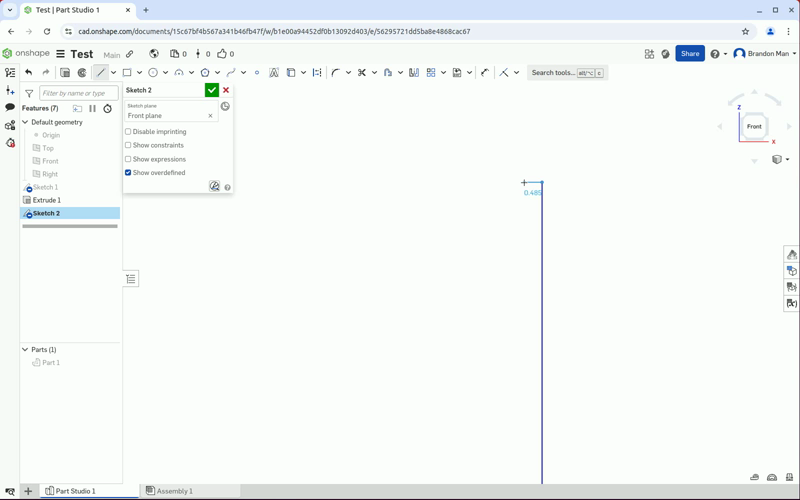
scroll(6)
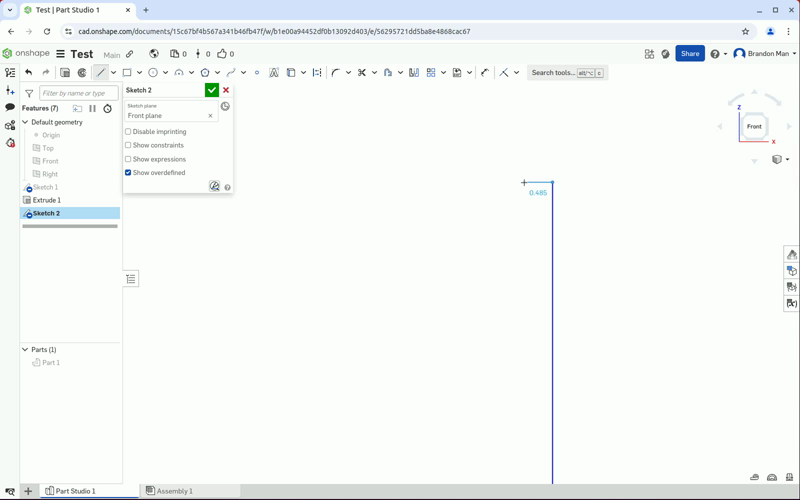
click(524, 182)
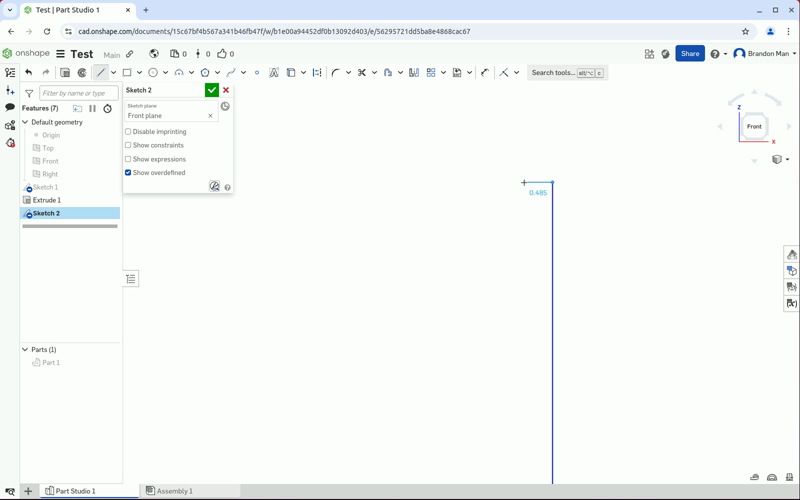
scroll(-6)
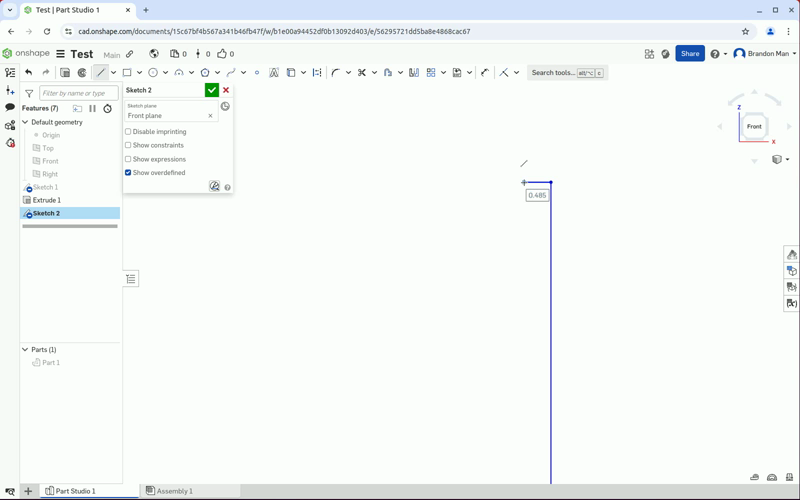
scroll(-6)
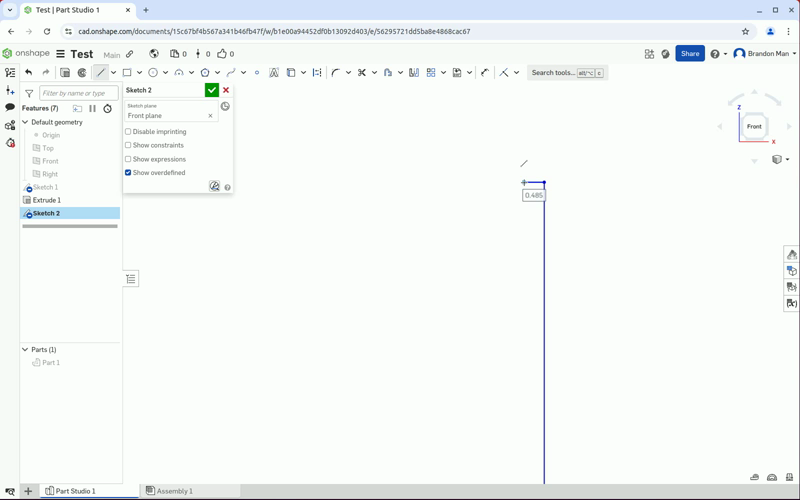
scroll(-6)
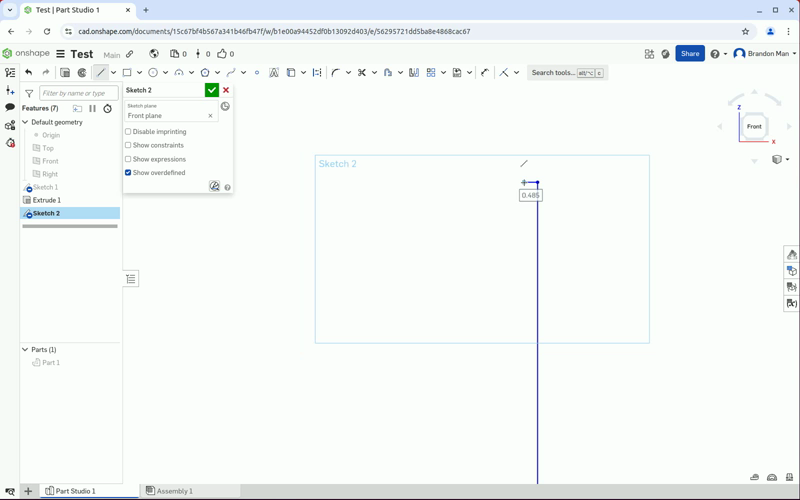
scroll(-6)
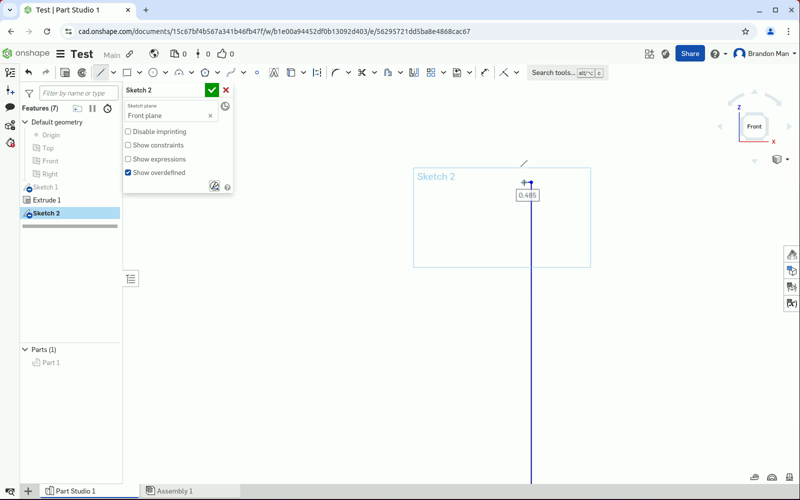
scroll(-6)
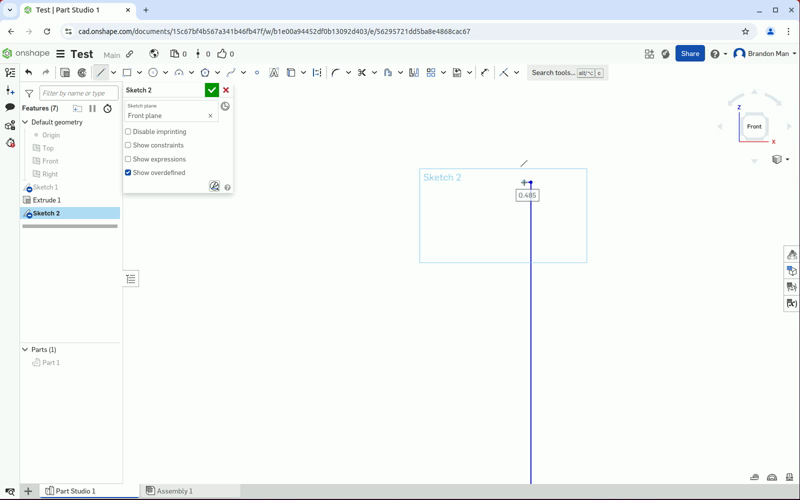
scroll(-6)
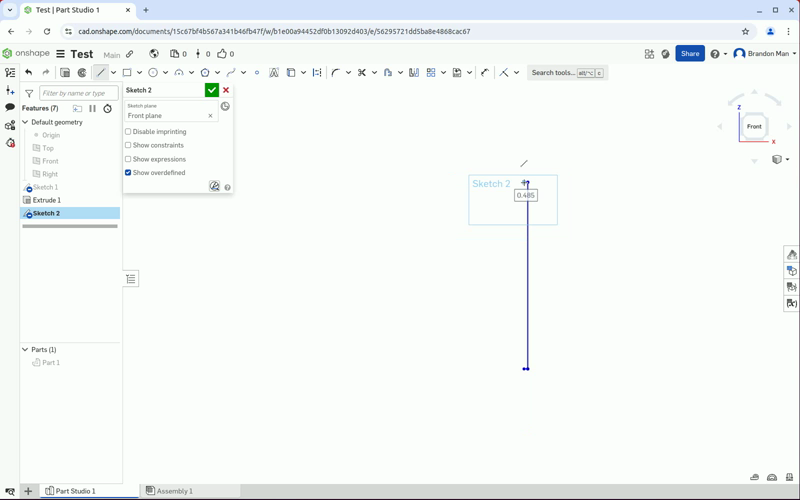
scroll(-6)
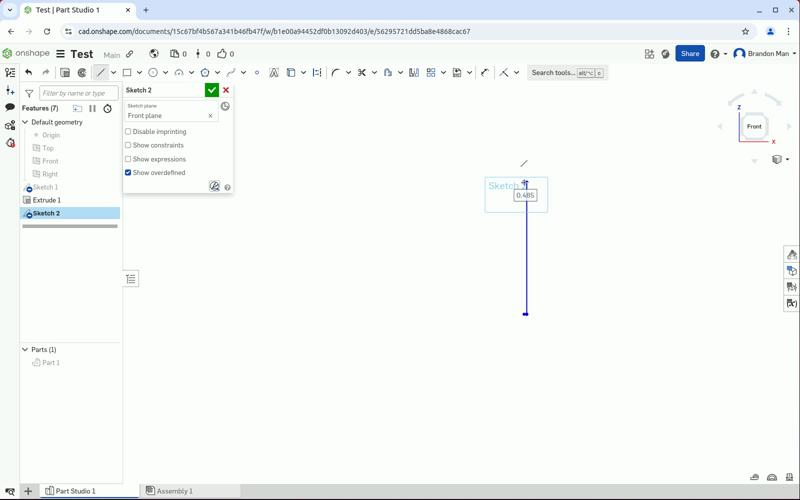
key_up(shift)
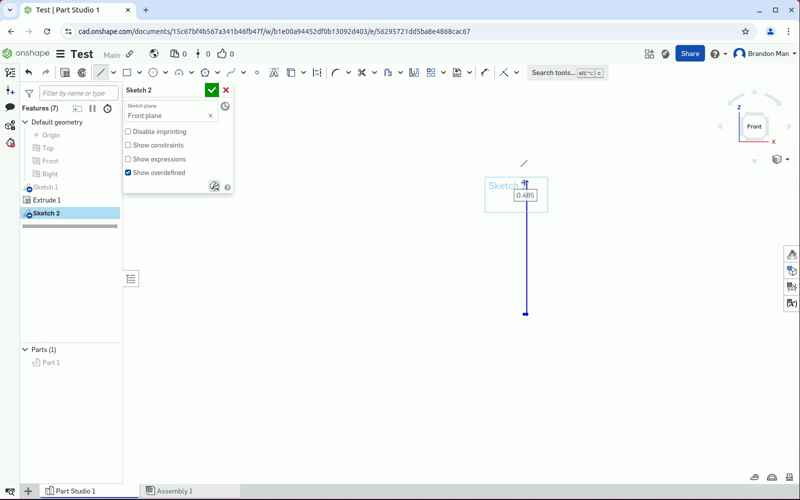
key_down(shift)
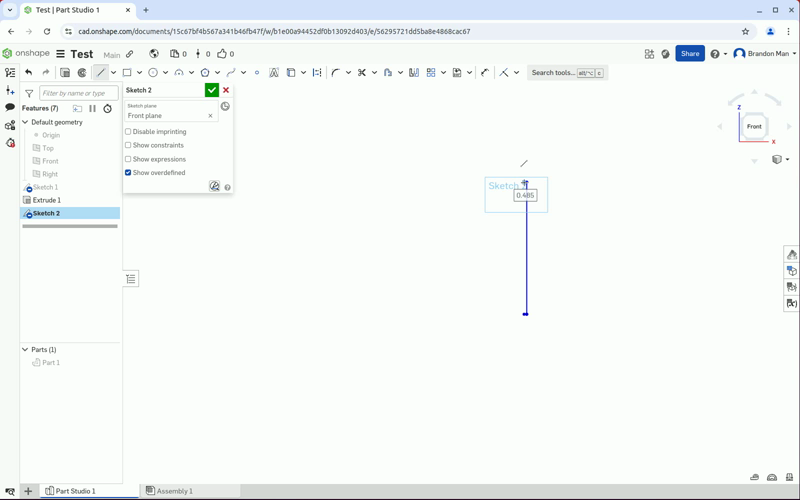
mouse_move(524, 252)
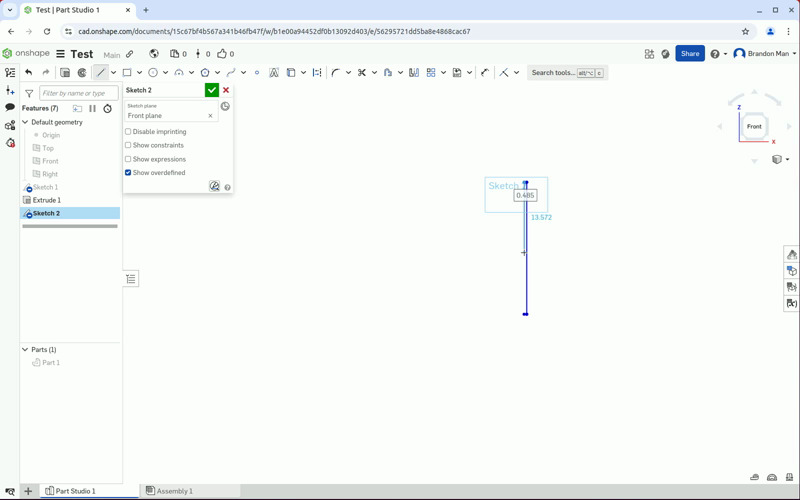
click(524, 252)
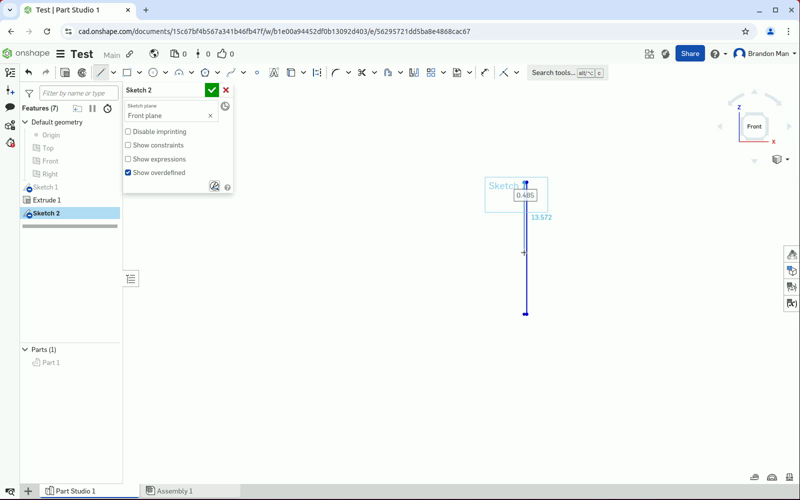
key_up(shift)
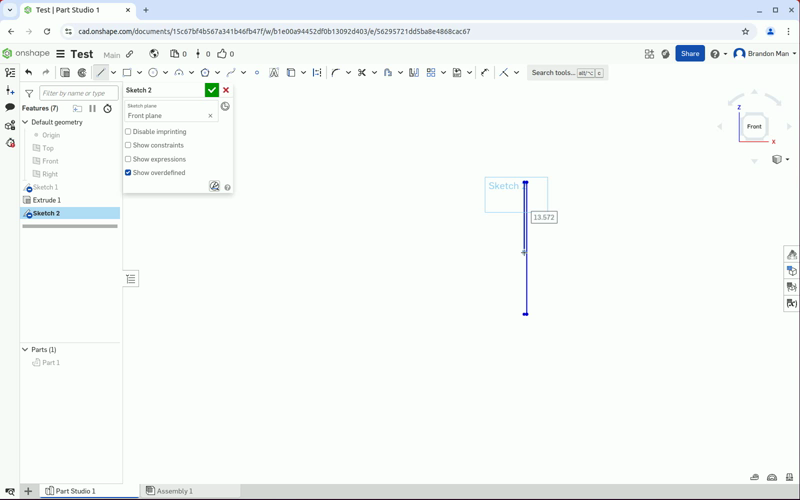
key_down(shift)
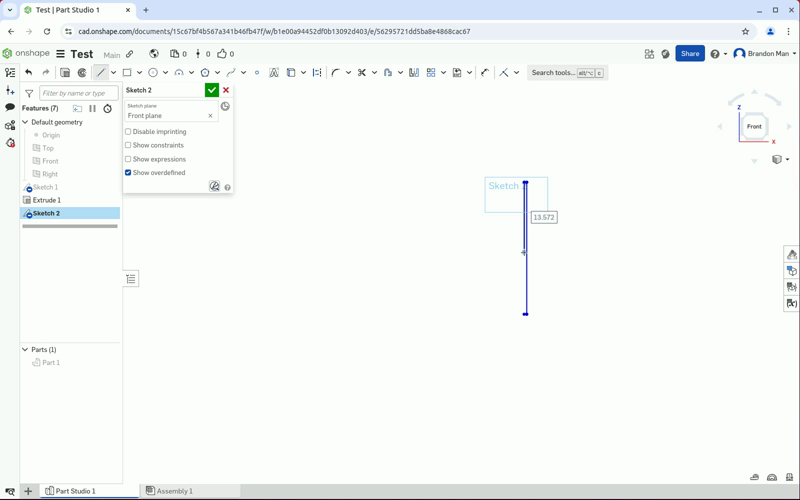
mouse_move(524, 314)
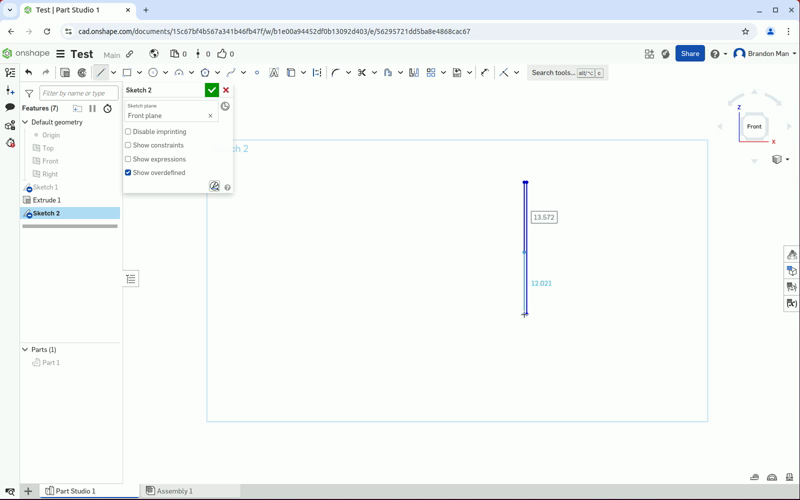
scroll(6)
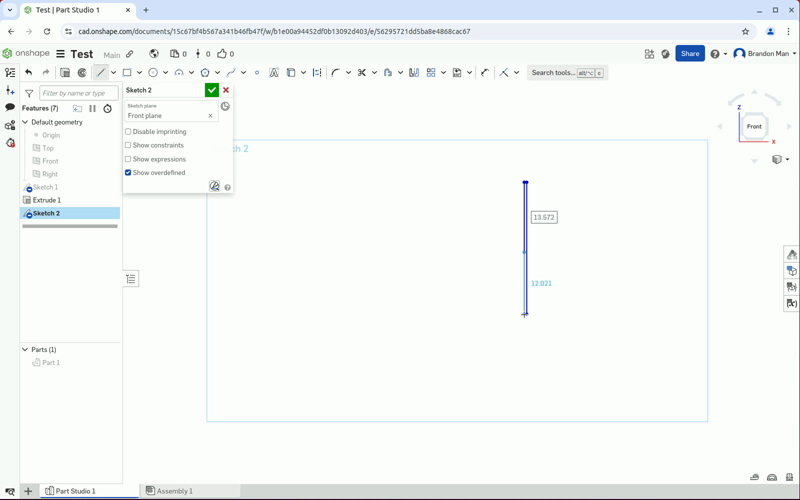
scroll(6)
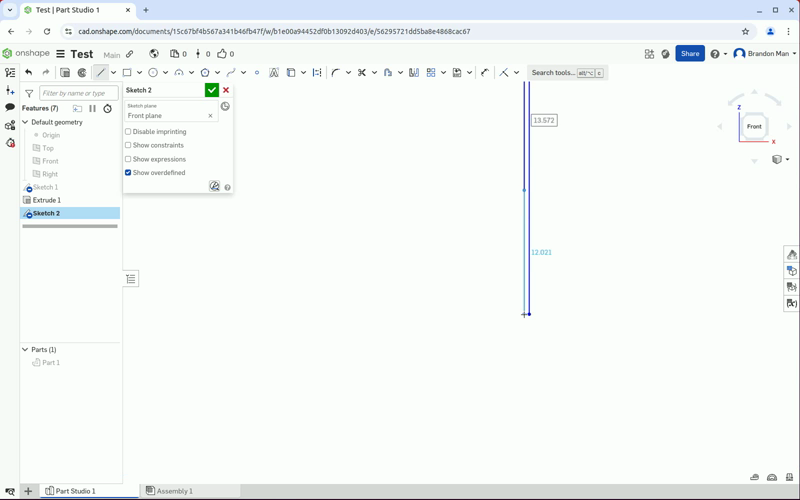
scroll(6)
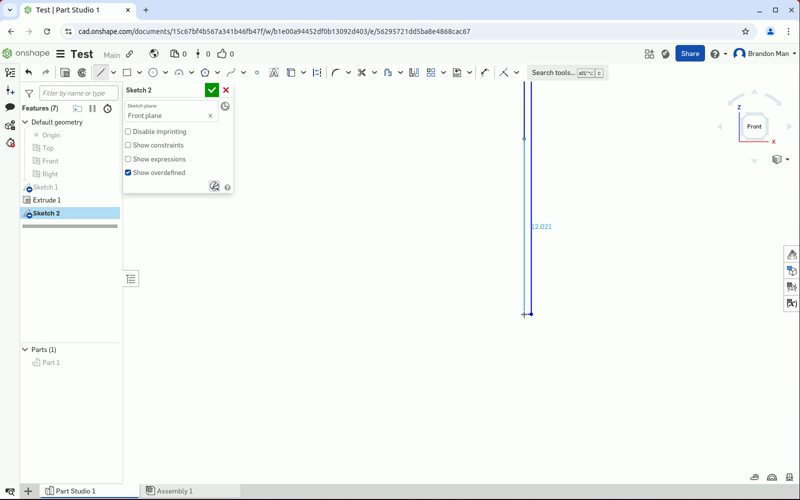
scroll(6)
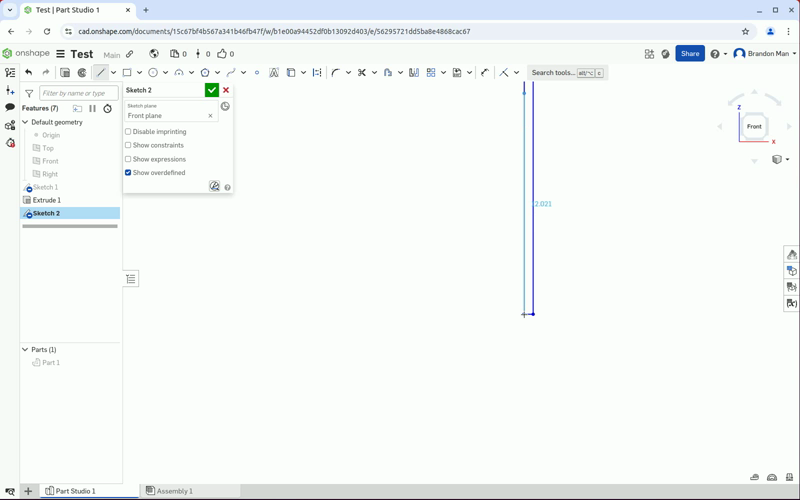
scroll(6)
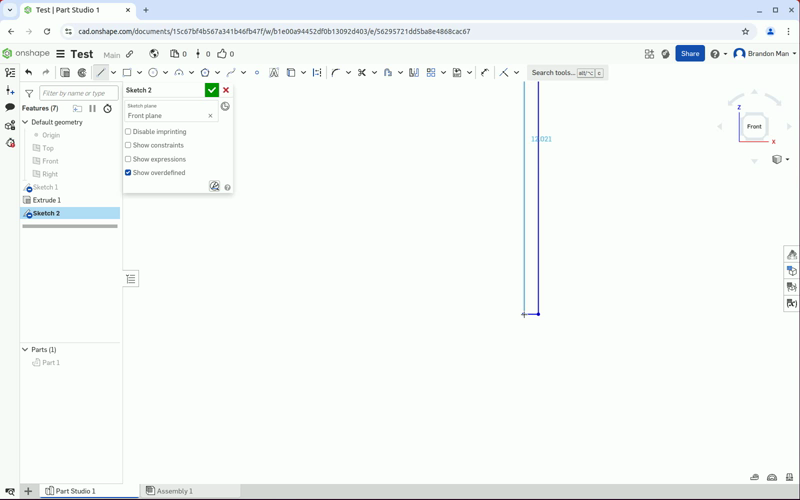
scroll(6)
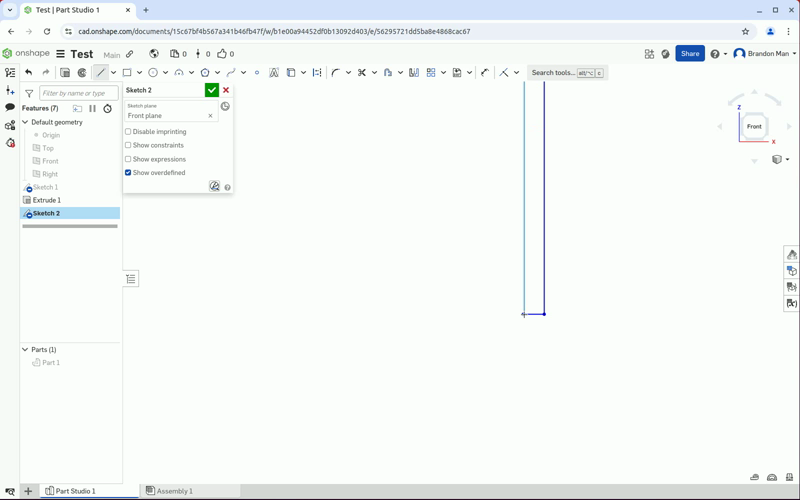
scroll(6)
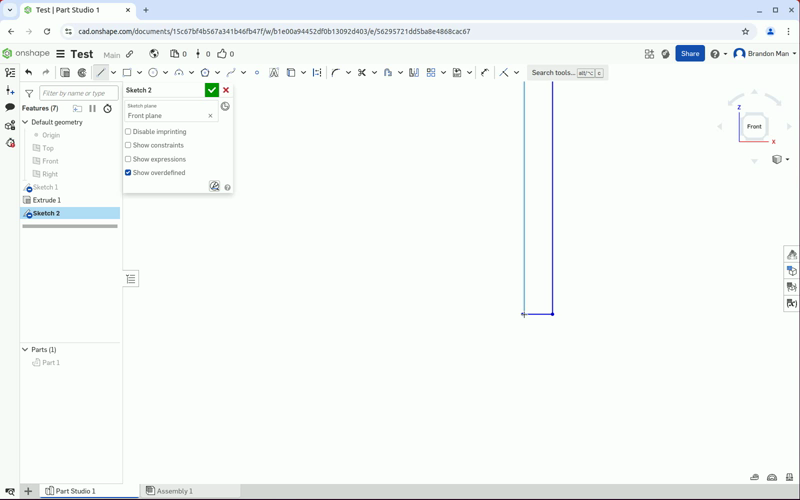
key_up(shift)
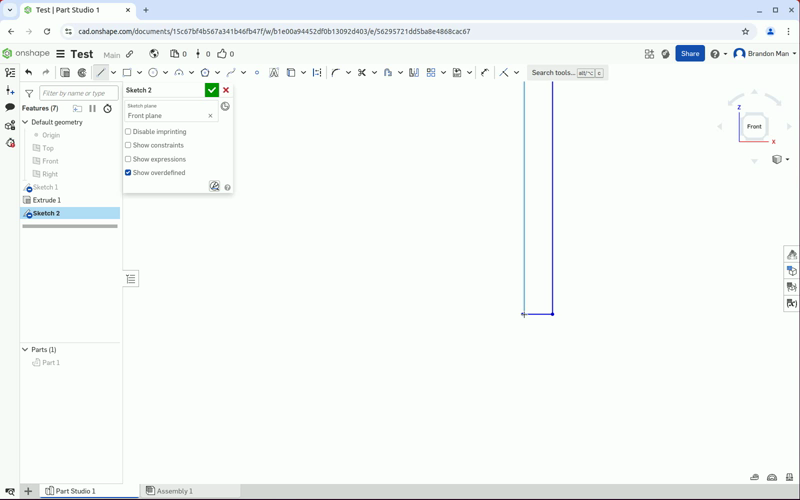
click(524, 314)
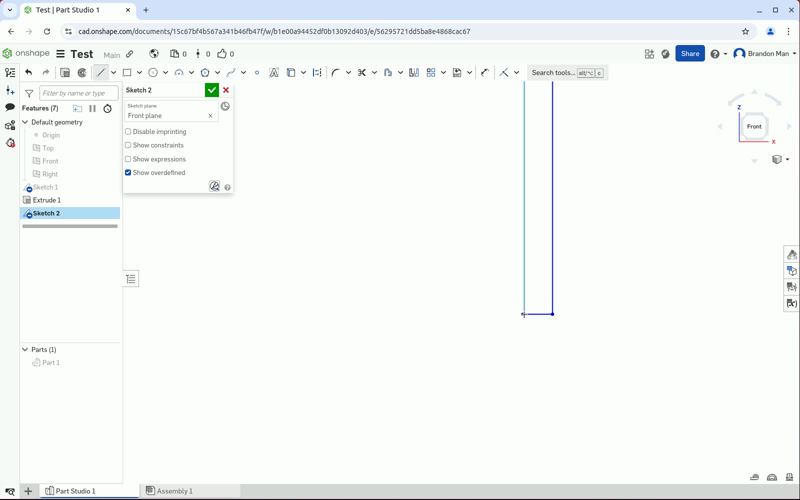
scroll(-6)
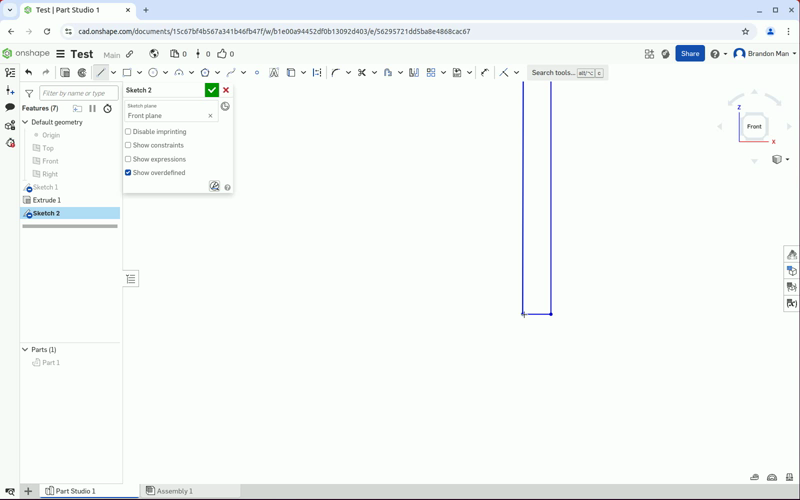
scroll(-6)
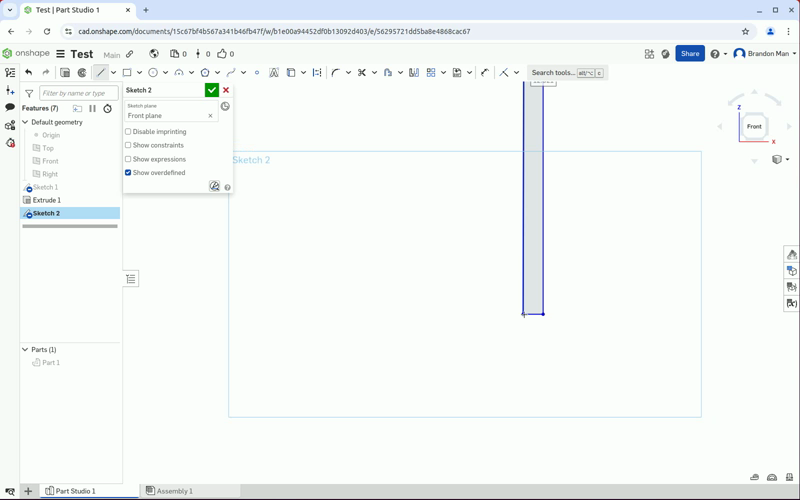
scroll(-6)
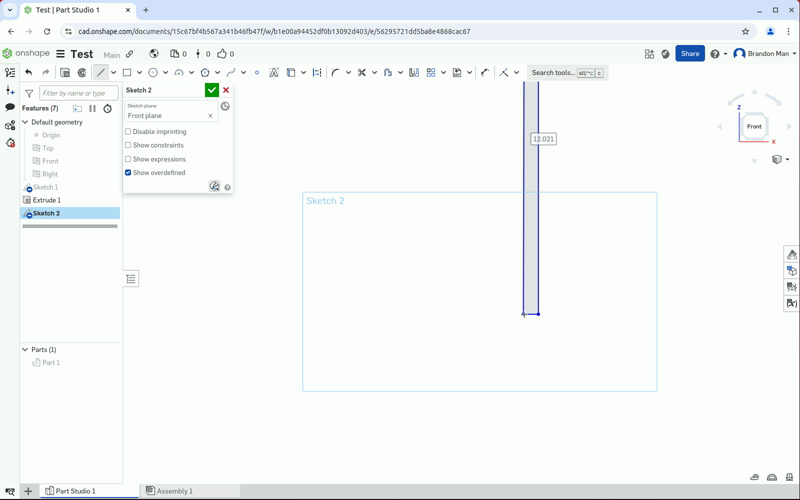
scroll(-6)
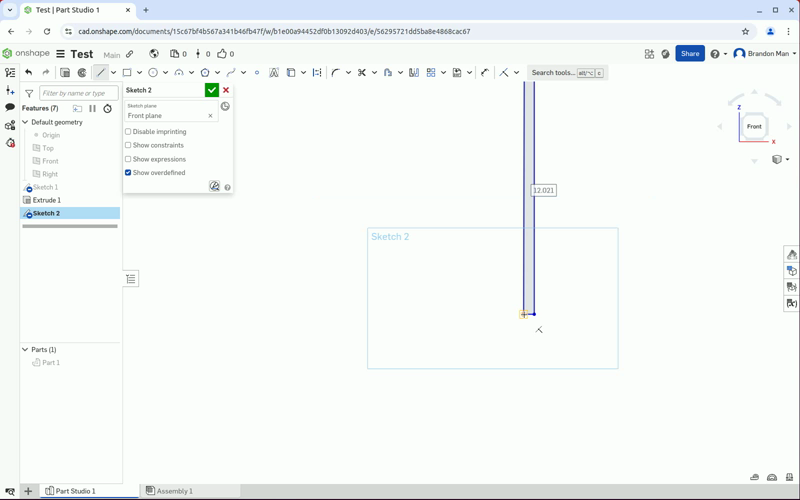
scroll(-6)
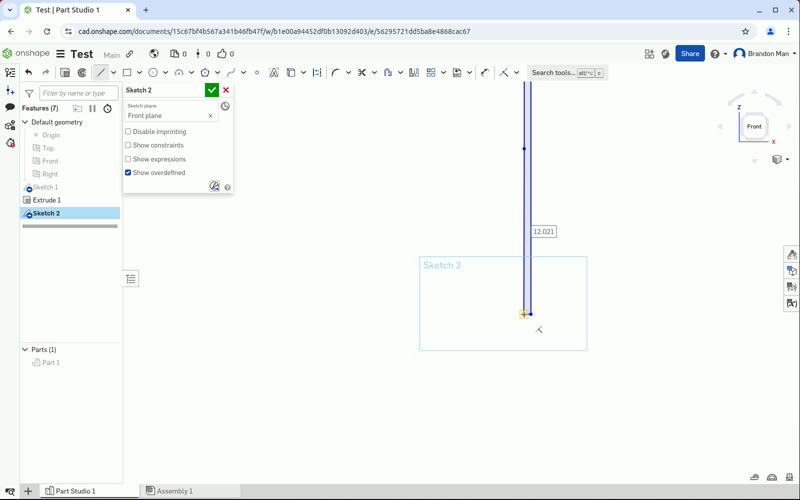
scroll(-6)
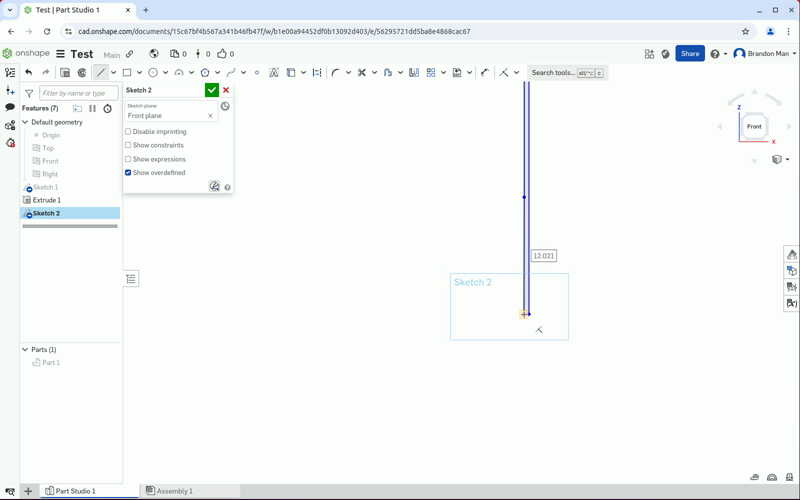
scroll(-6)
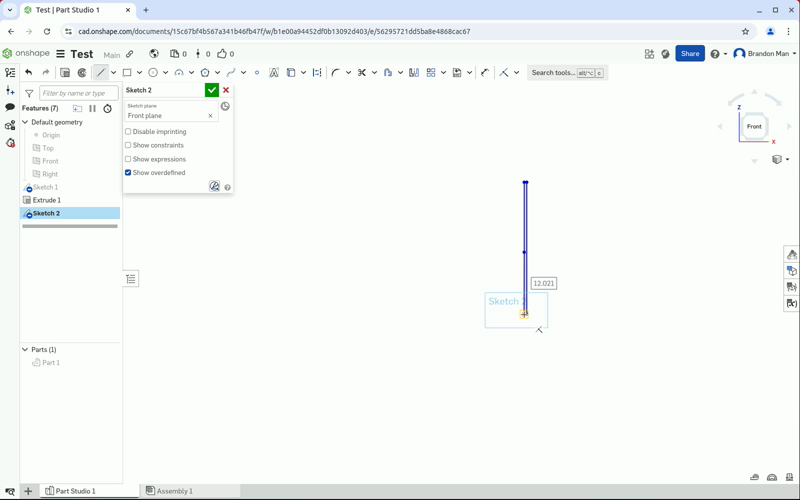
key(esc)
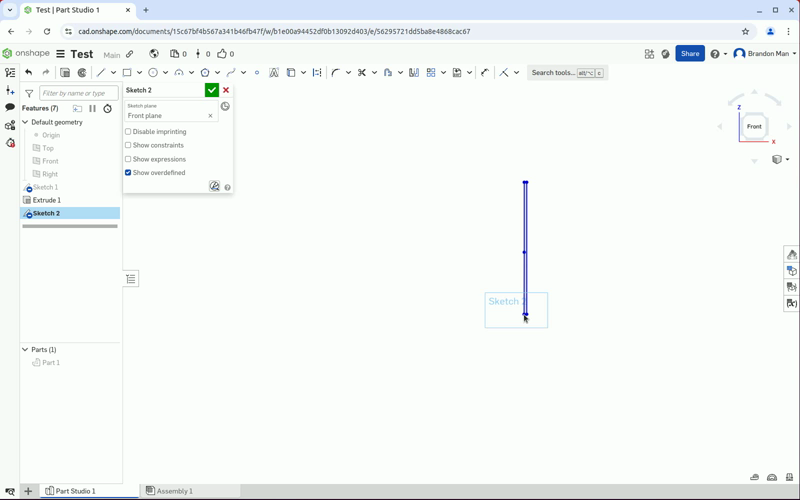
mouse_move(525, 253)
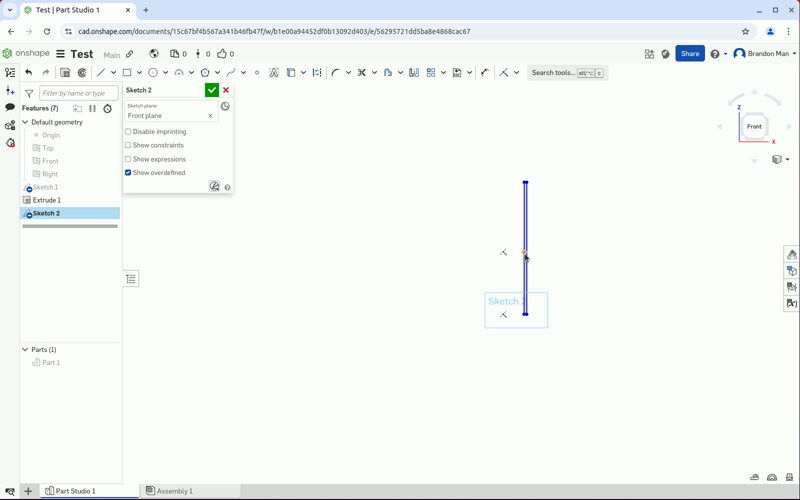
scroll(6)
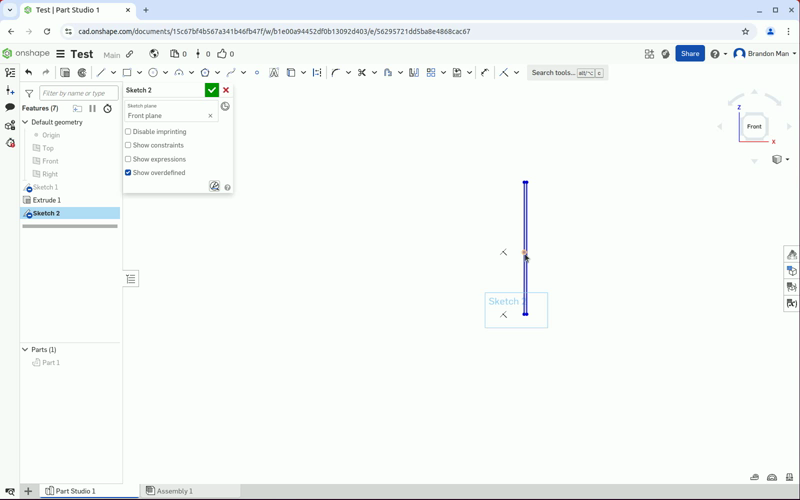
scroll(6)
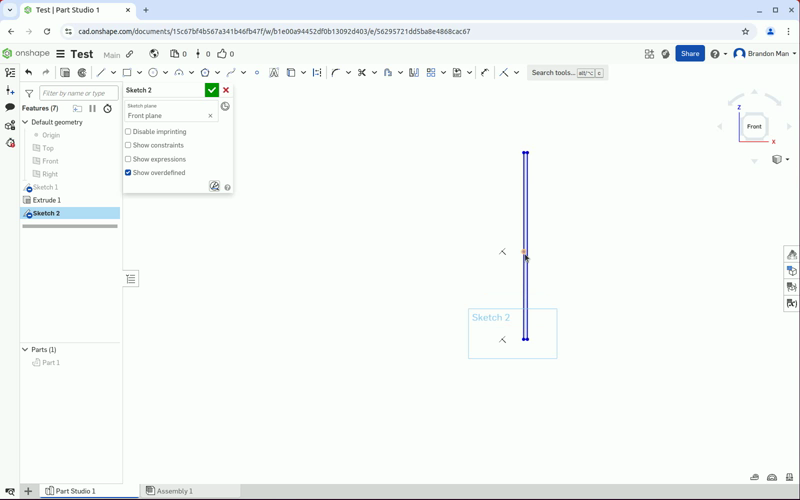
scroll(6)
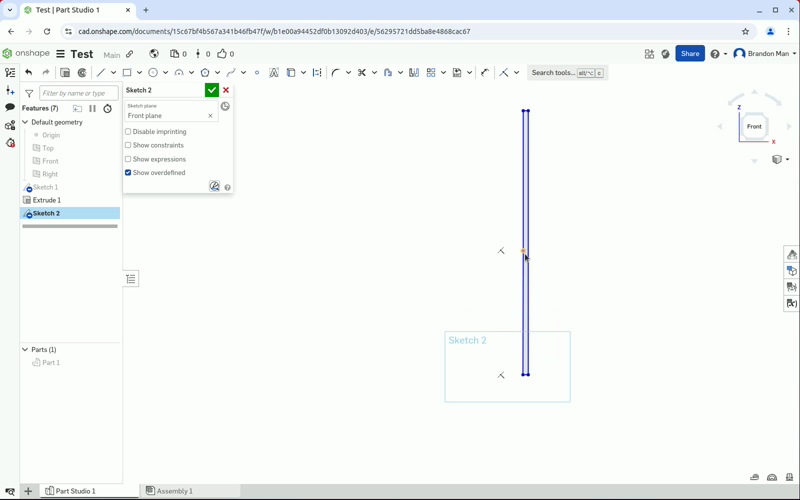
scroll(6)
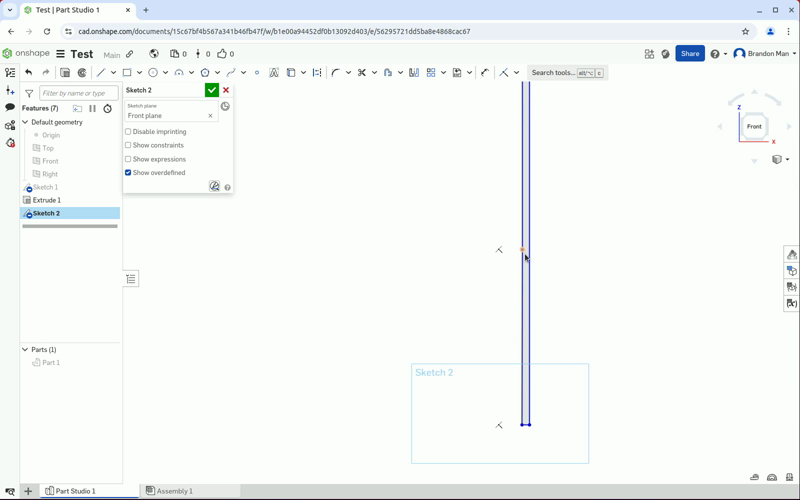
scroll(6)
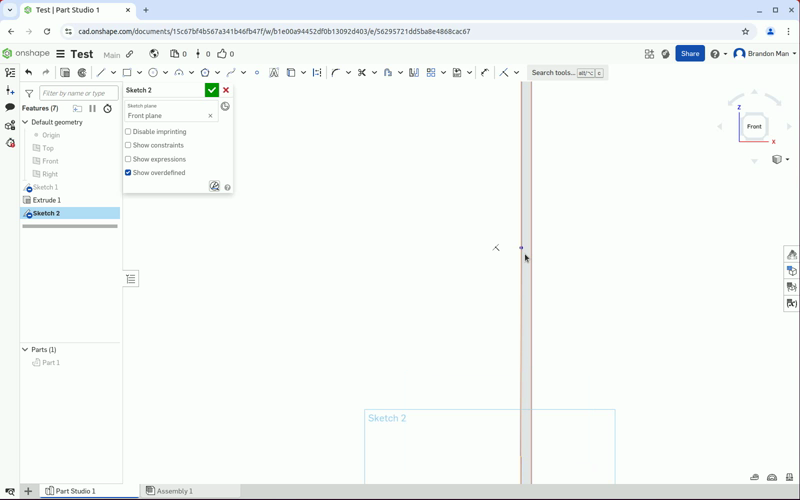
scroll(6)
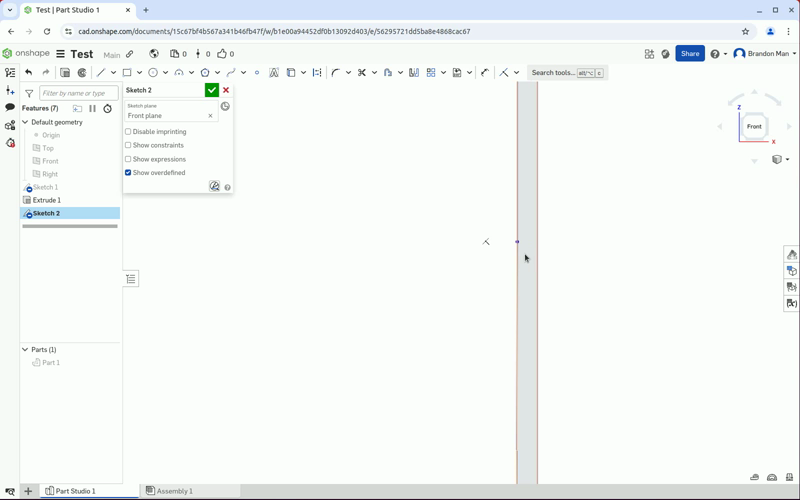
scroll(6)
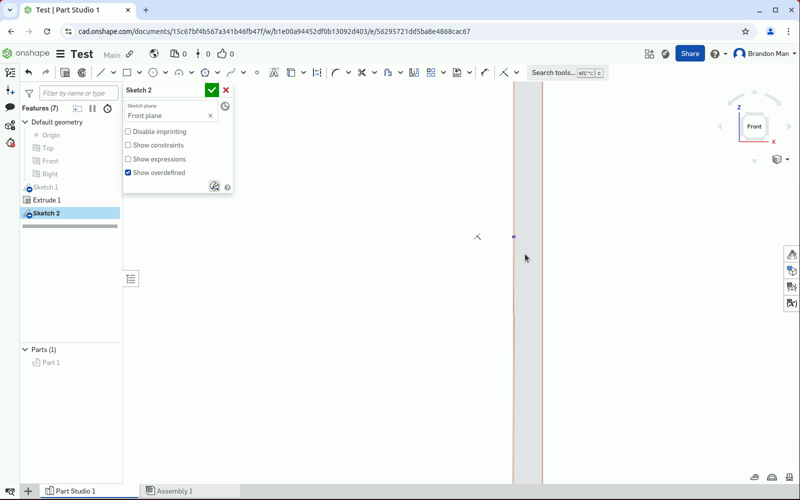
click(525, 253)
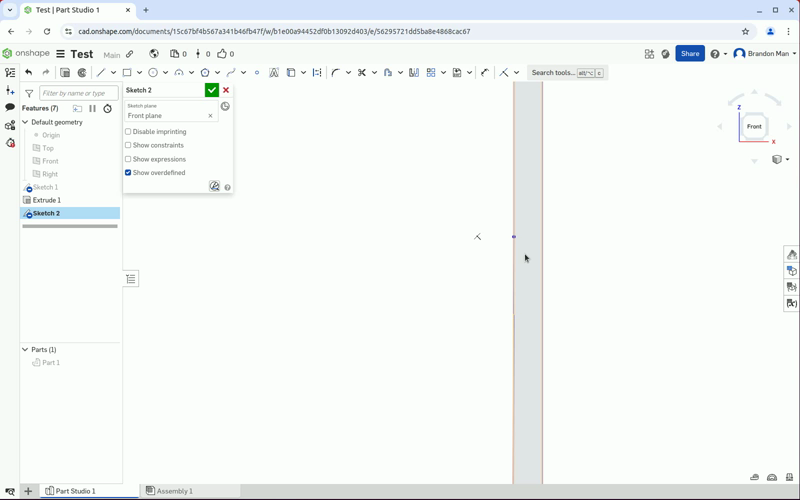
scroll(-6)
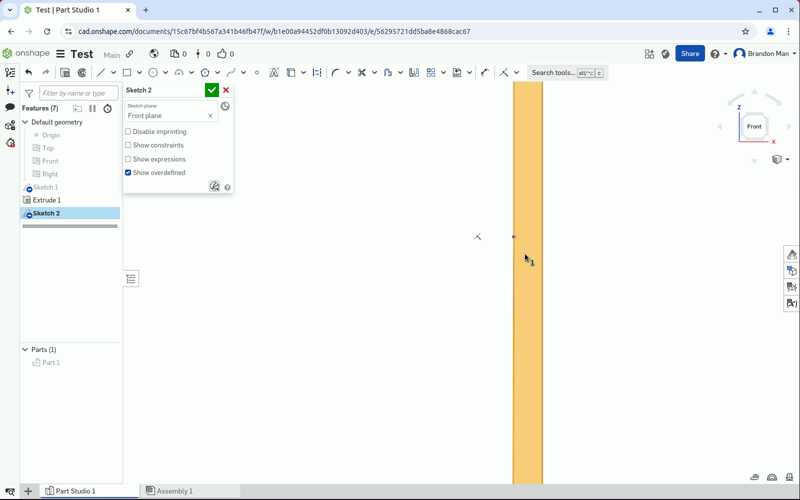
scroll(-6)
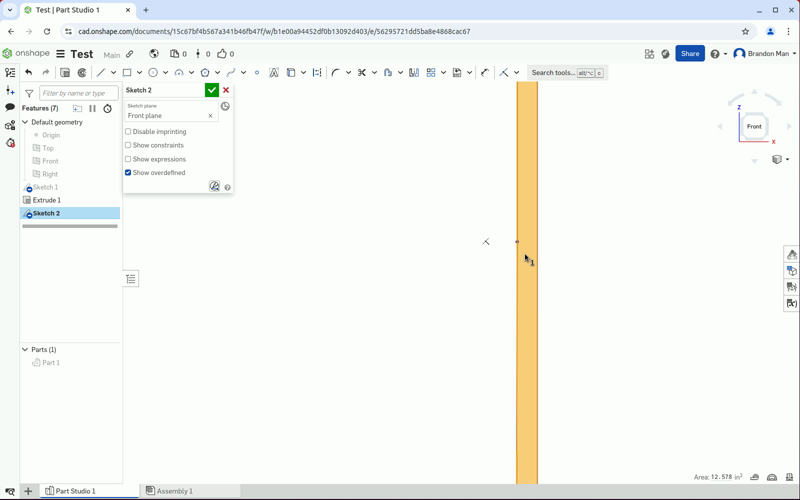
scroll(-6)
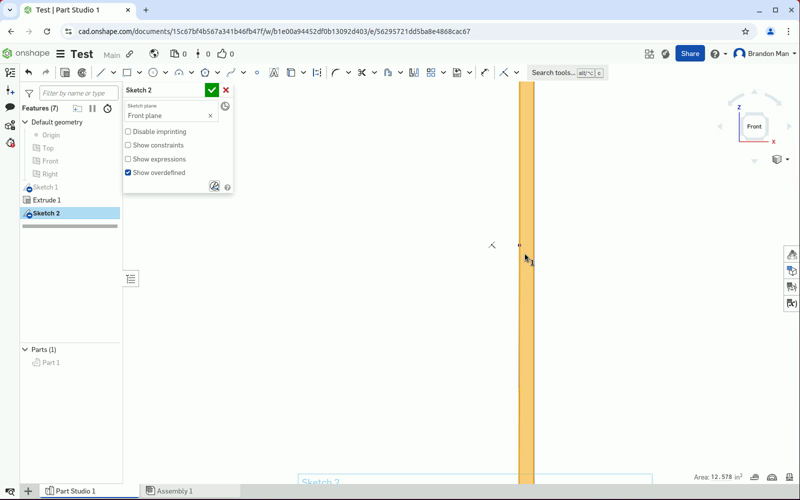
scroll(-6)
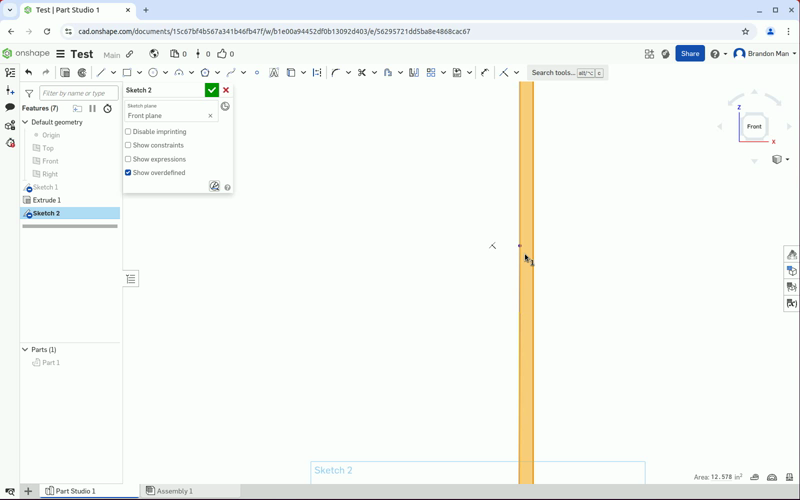
scroll(-6)
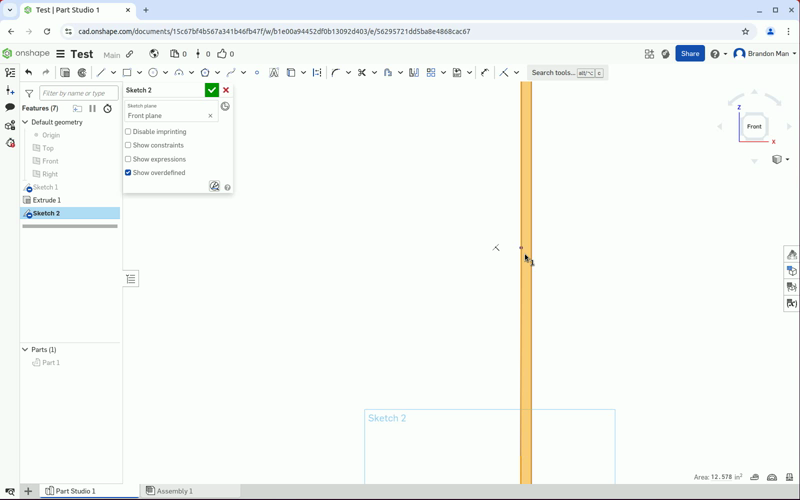
scroll(-6)
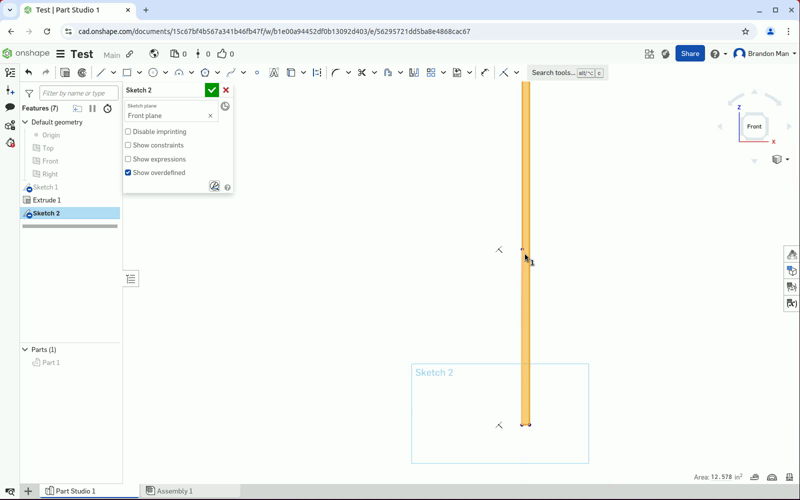
scroll(-6)
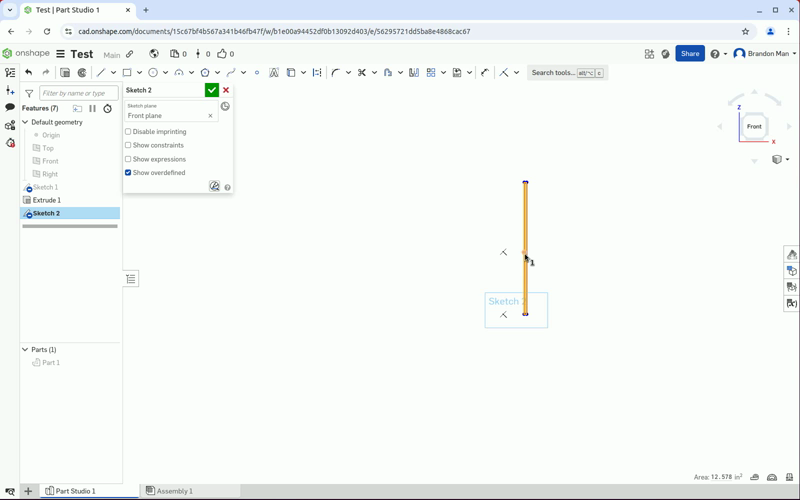
mouse_move(73, 352)
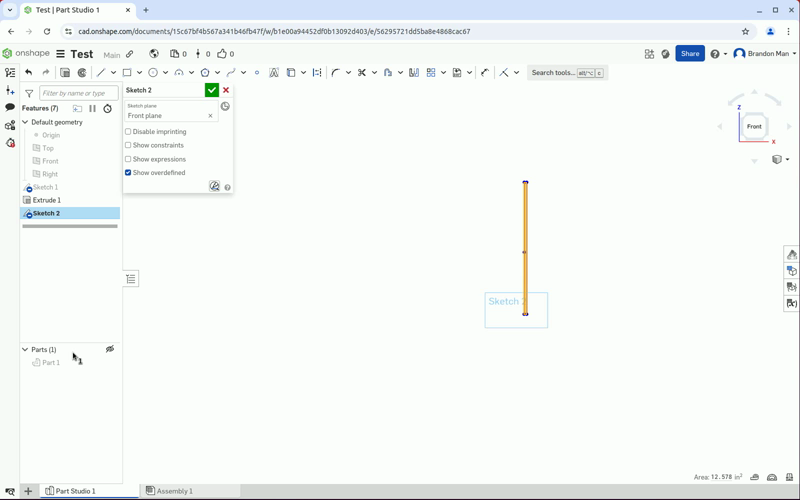
key(shift+y)
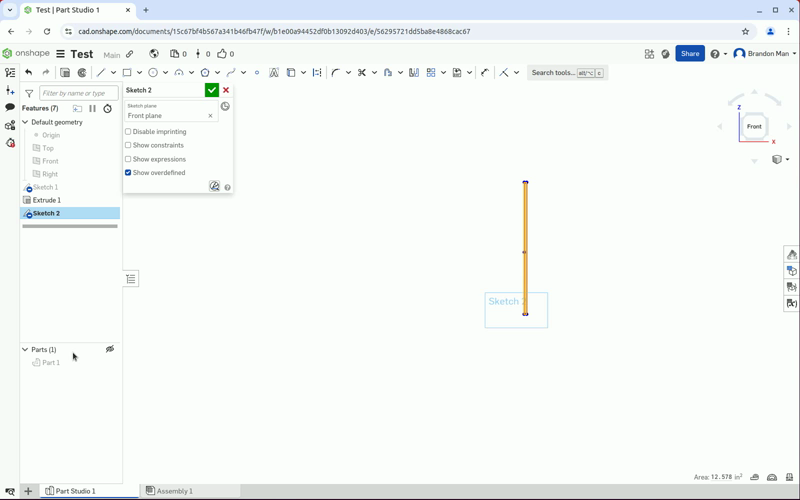
key(shift+e)
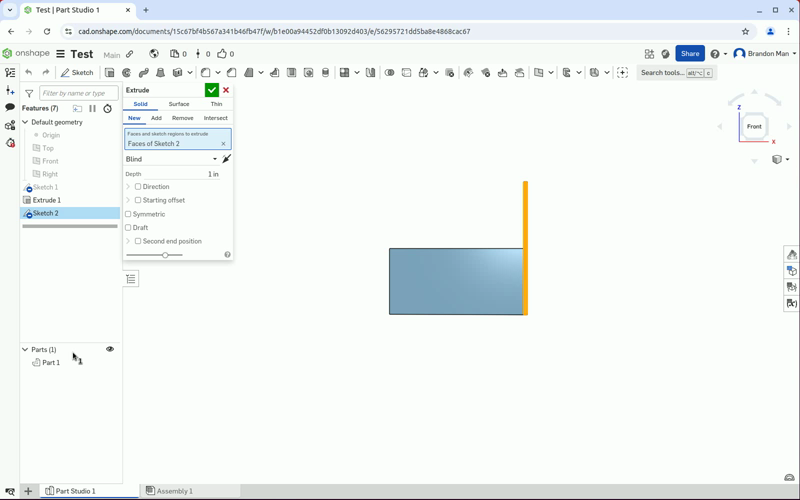
mouse_move(143, 106)
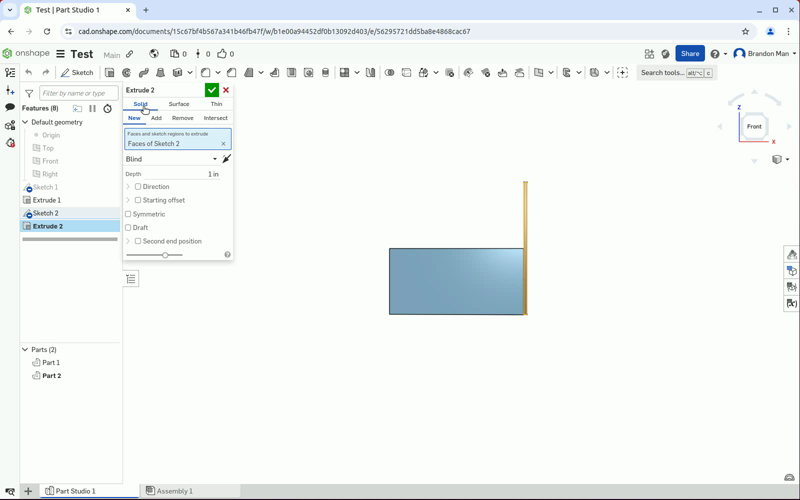
click(143, 106)
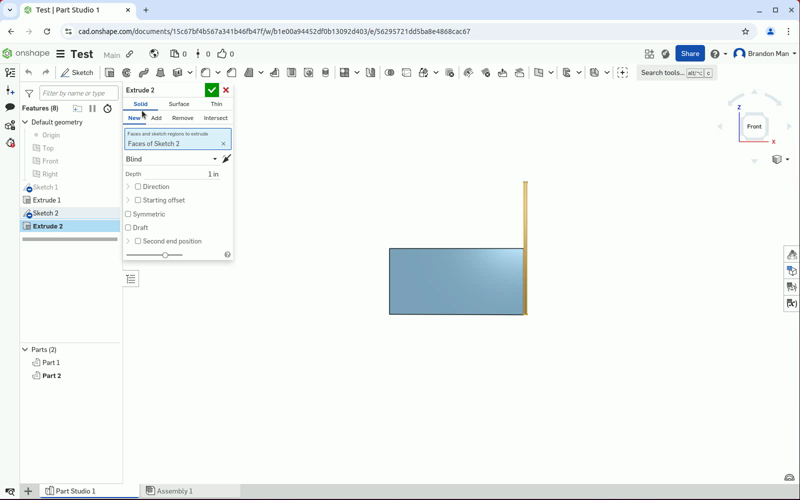
mouse_move(137, 120)
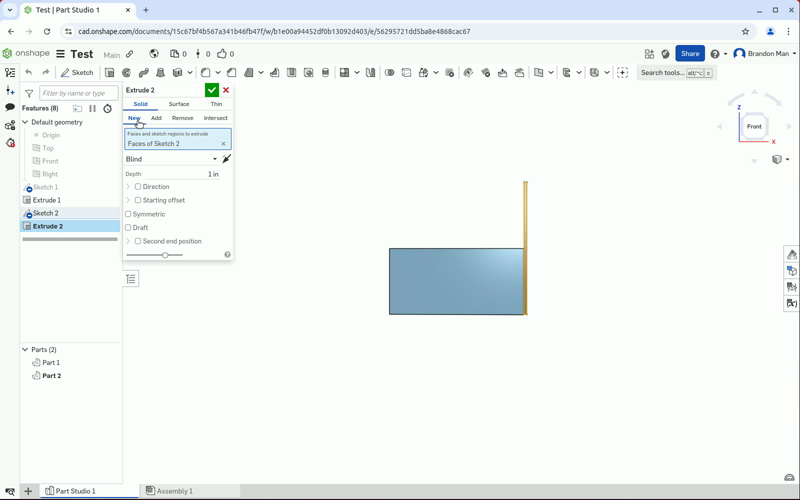
click(137, 120)
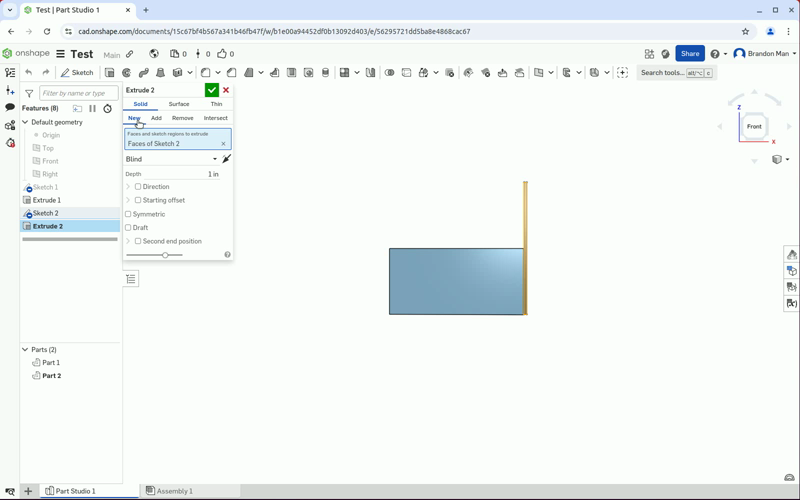
key(tab, 4)
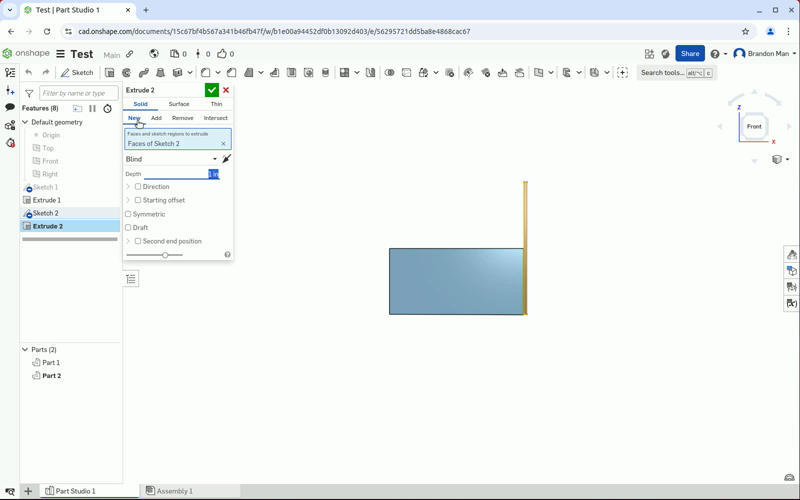
text(12.517)
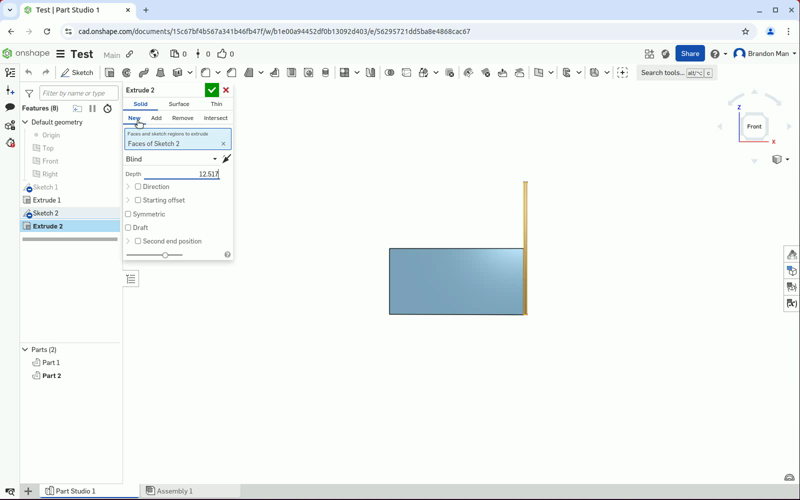
key(enter)
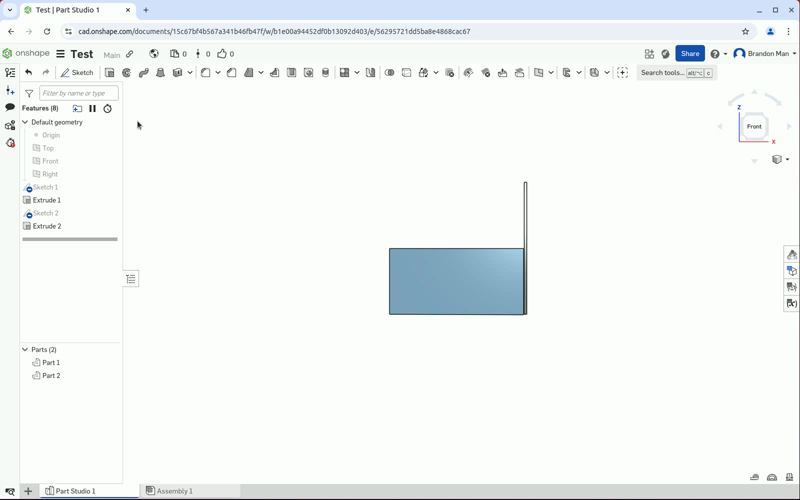
key(shift+h)
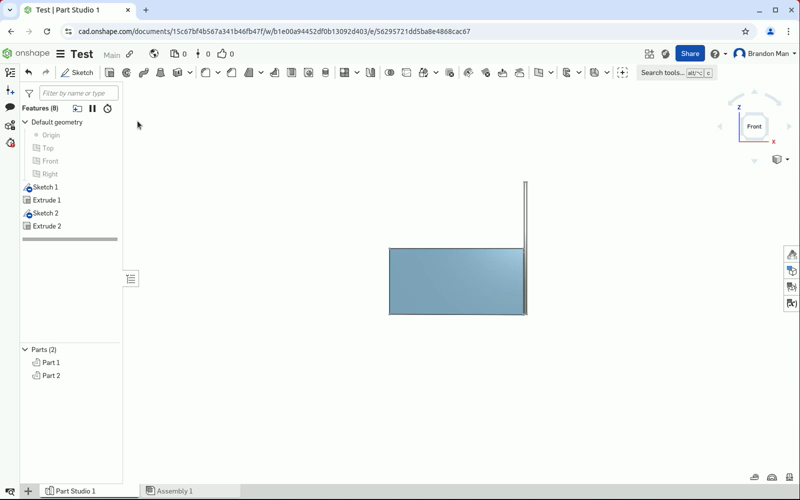
key(shift+h)
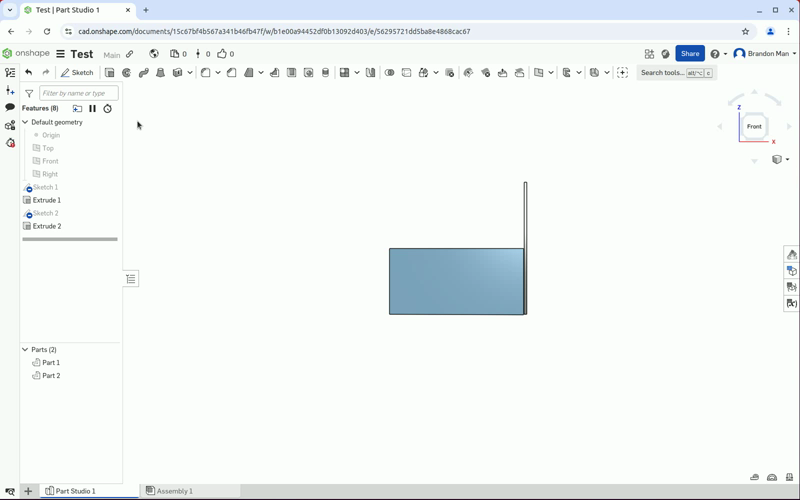
mouse_move(73, 189)
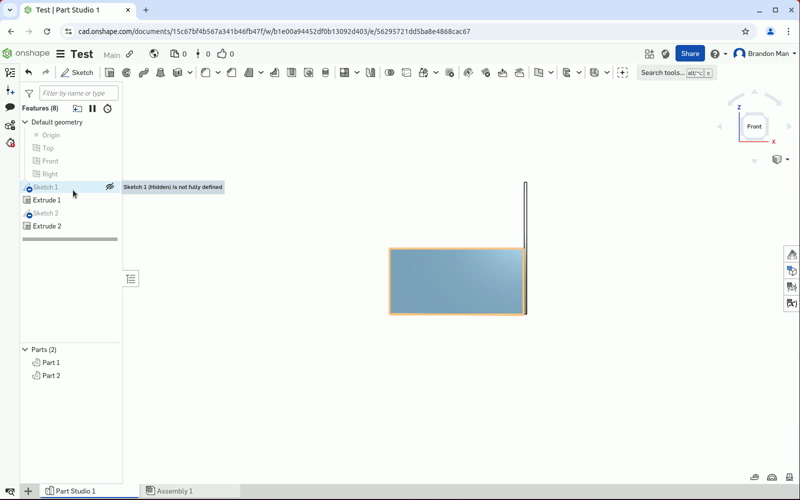
click(73, 189)
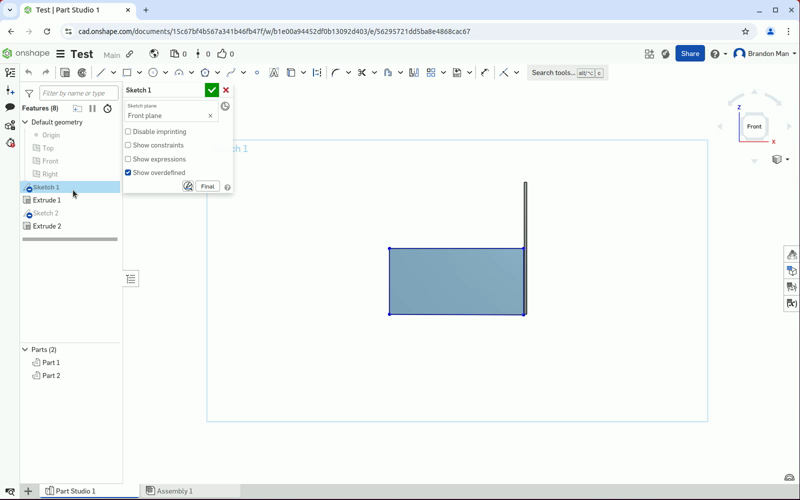
mouse_move(229, 92)
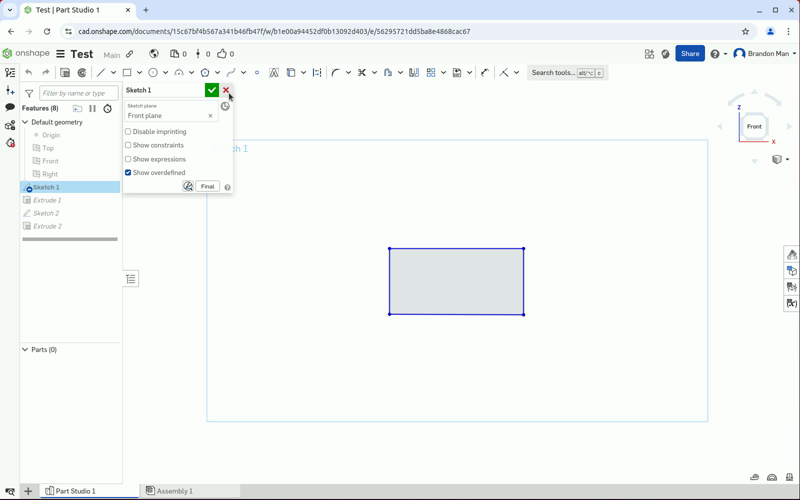
click(229, 92)
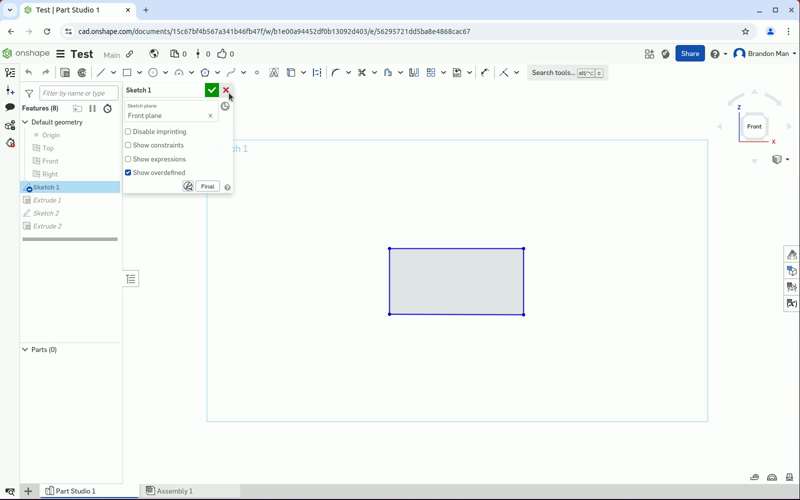
key(shift+s)
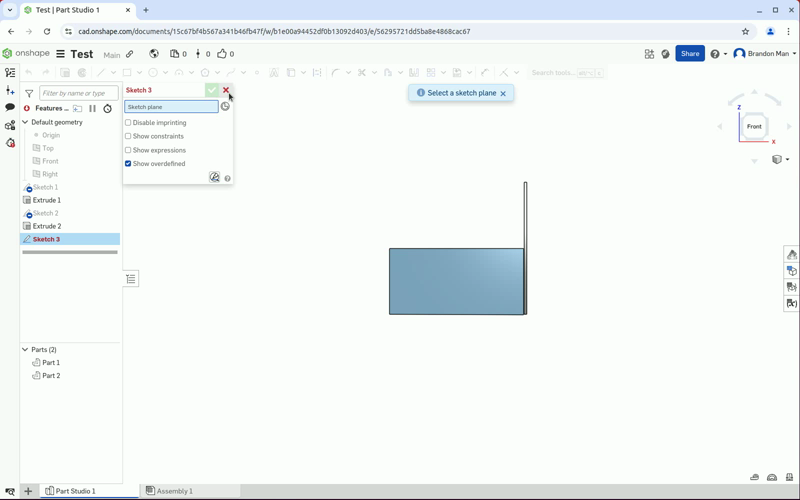
mouse_move(73, 163)
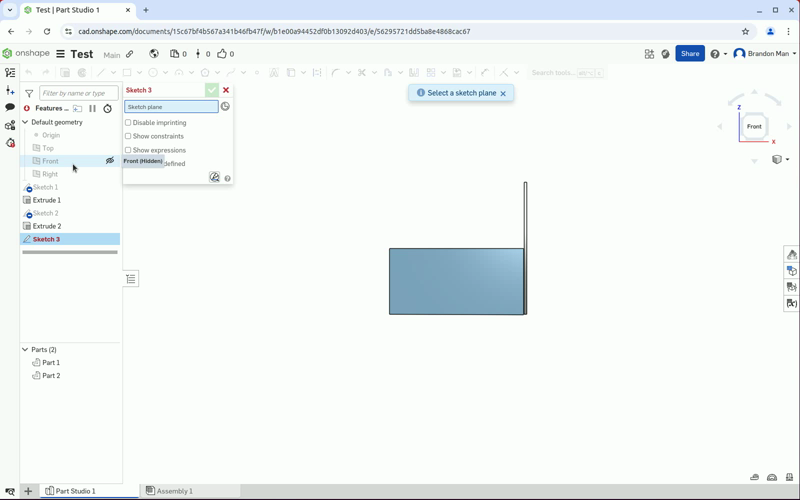
click(73, 163)
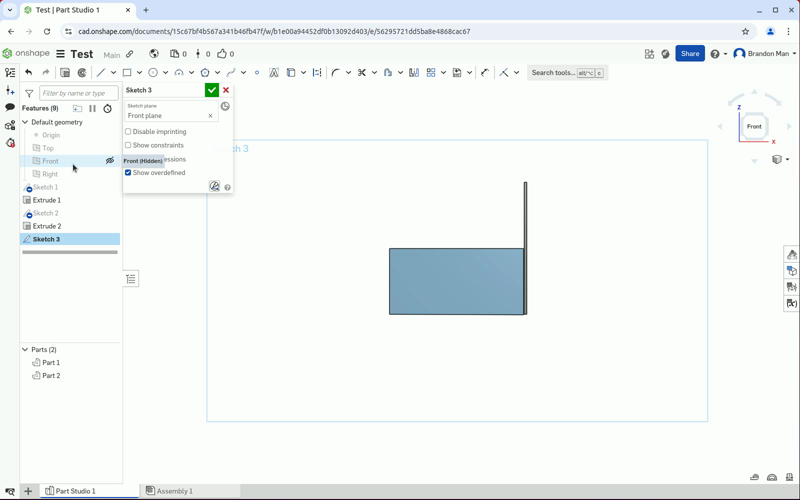
mouse_move(73, 352)
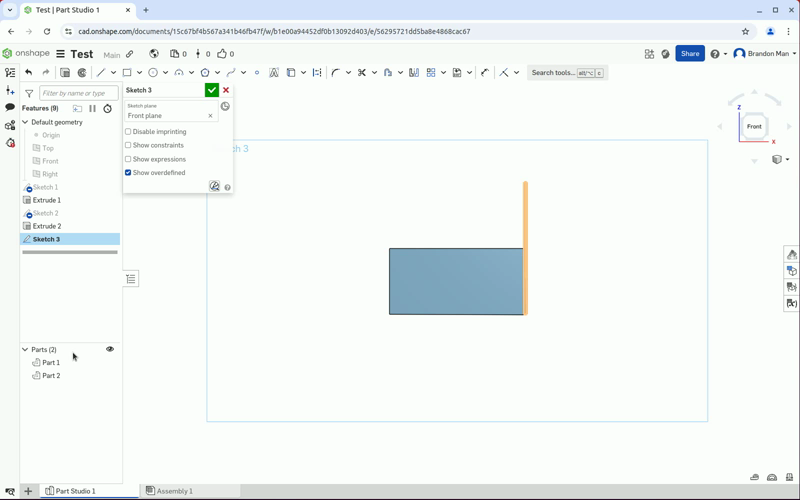
key(y)
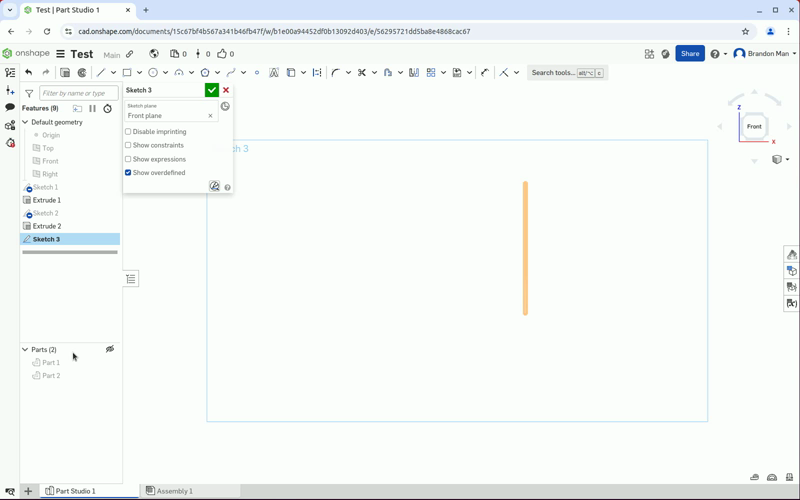
key(l)
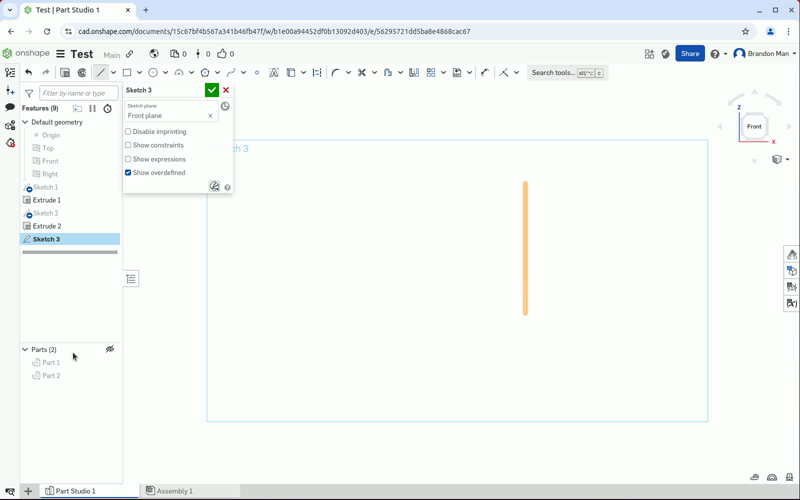
key_down(shift)
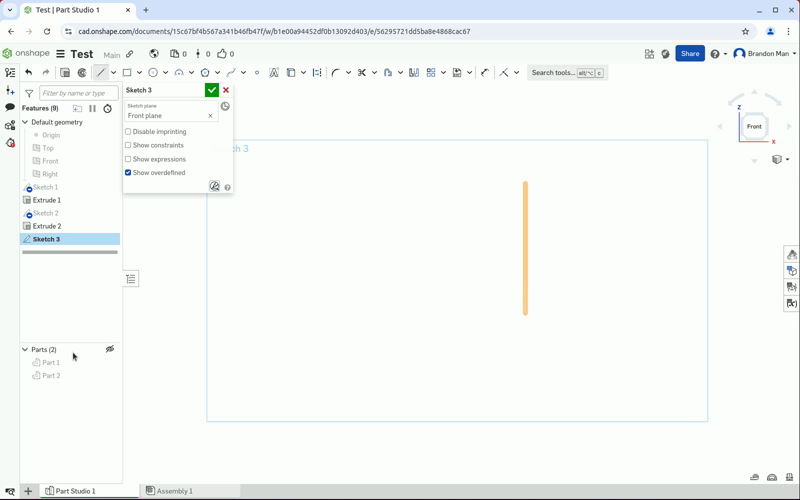
mouse_move(395, 314)
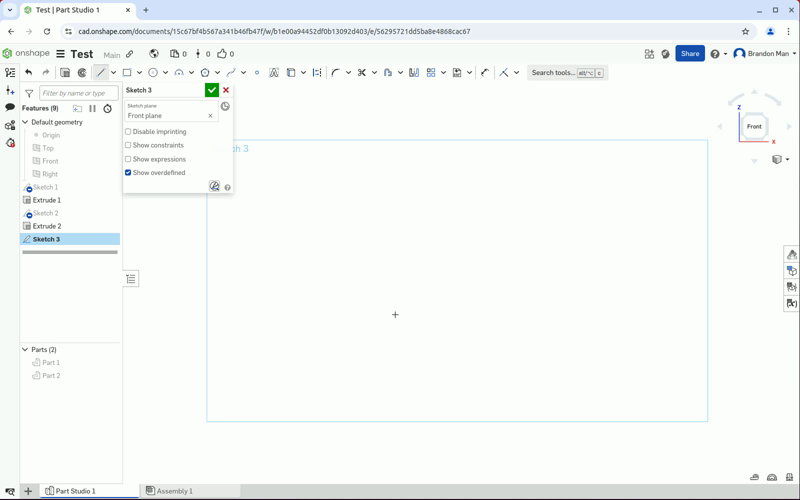
click(395, 314)
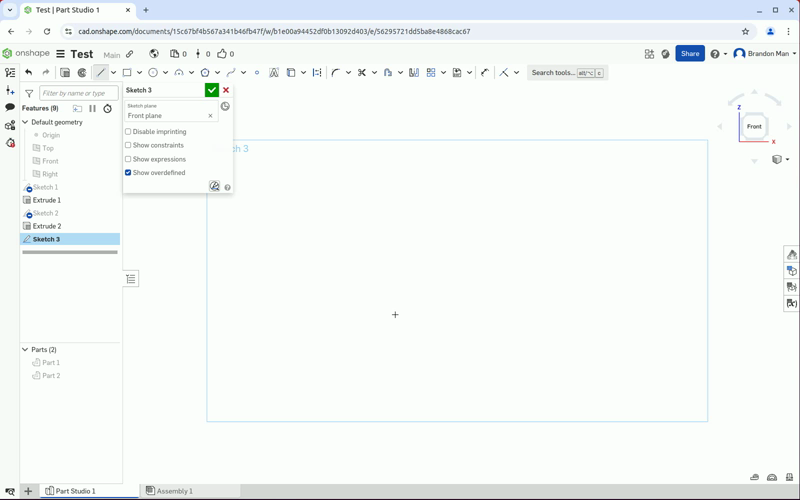
key_up(shift)
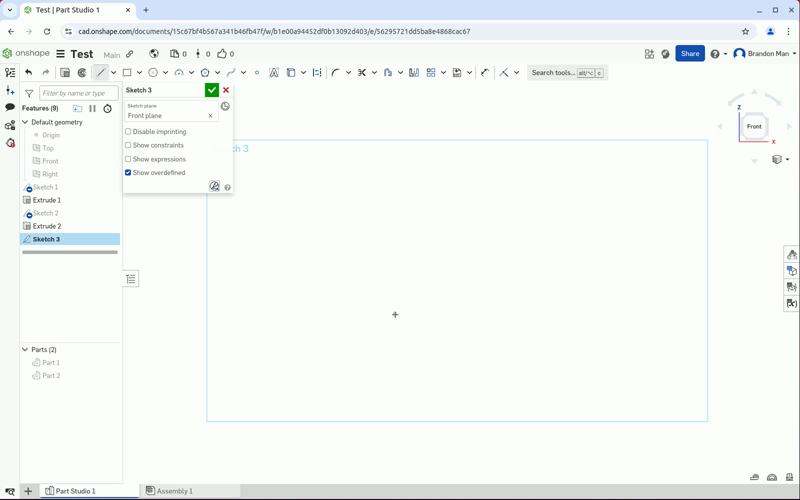
key_down(shift)
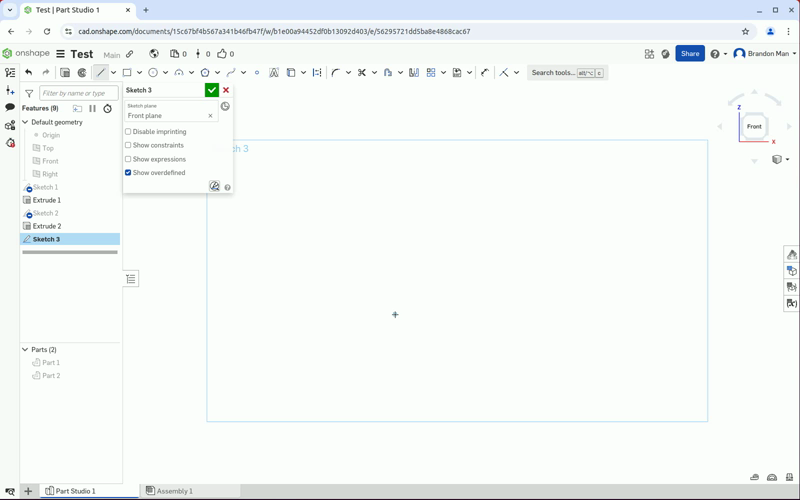
mouse_move(425, 314)
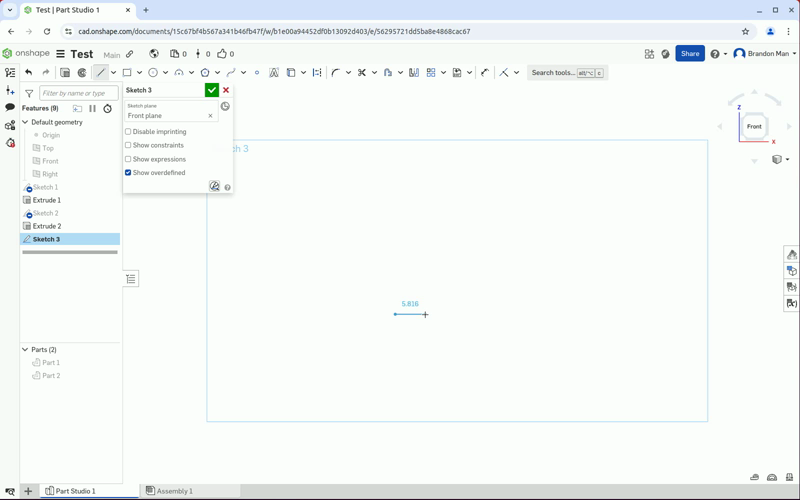
mouse_move(397, 314)
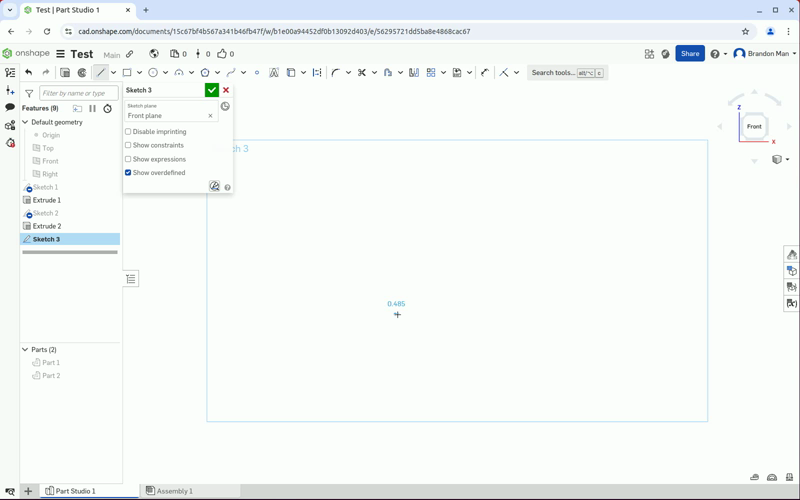
scroll(6)
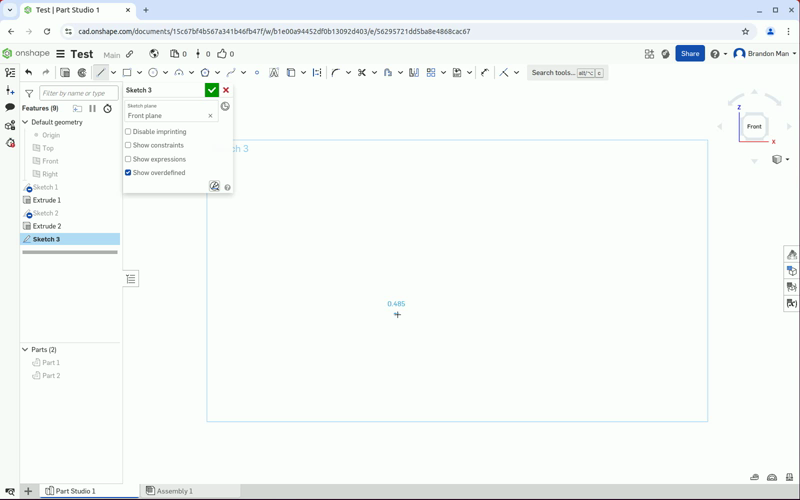
scroll(6)
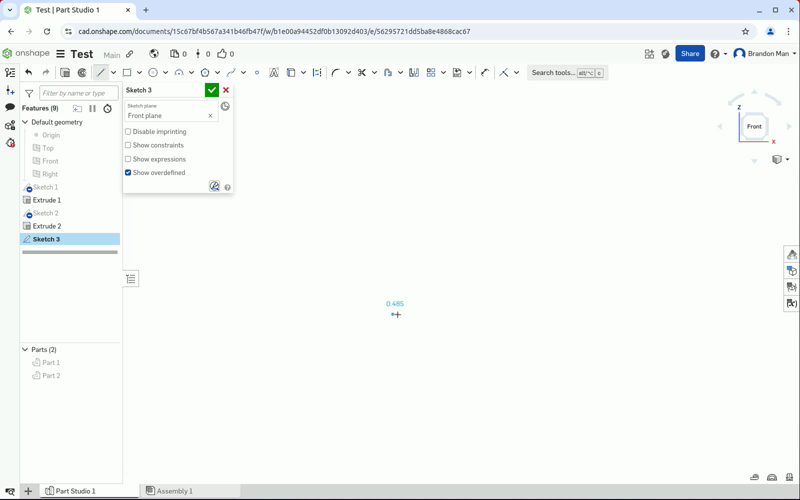
scroll(6)
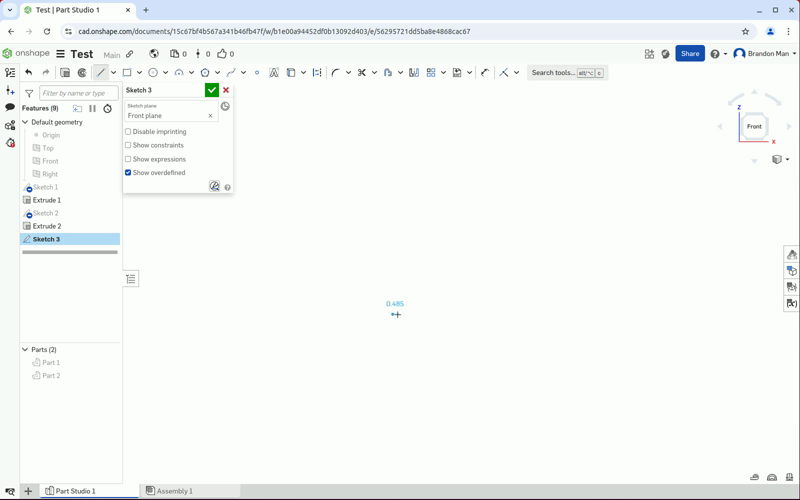
scroll(6)
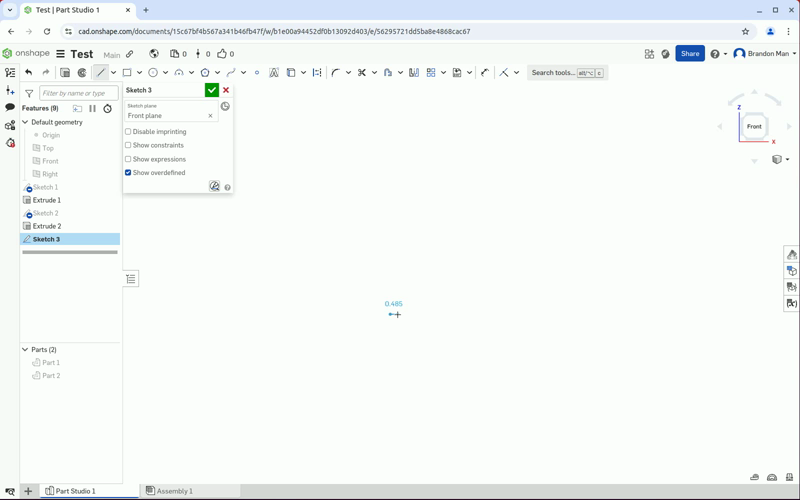
scroll(6)
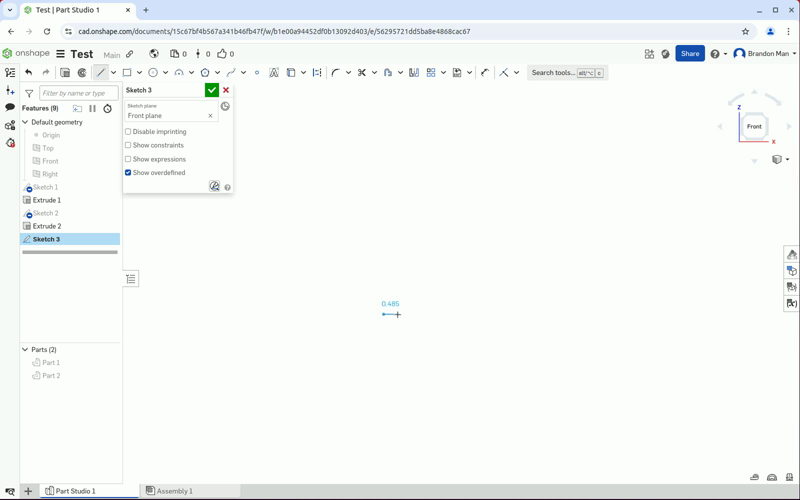
scroll(6)
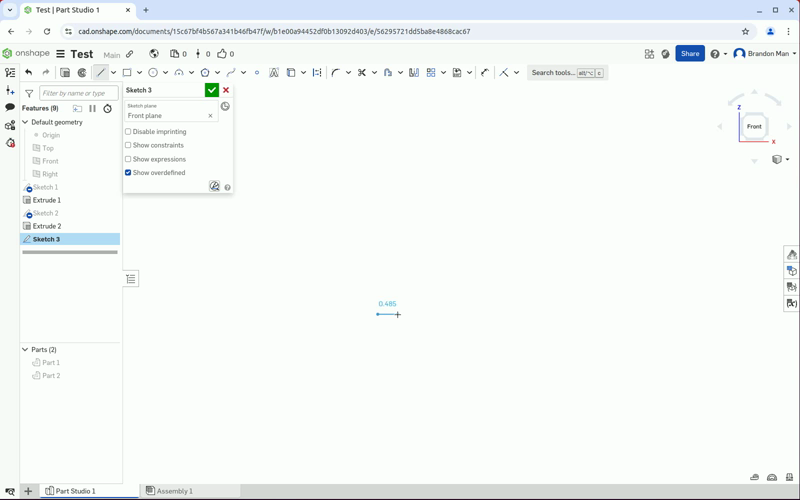
scroll(6)
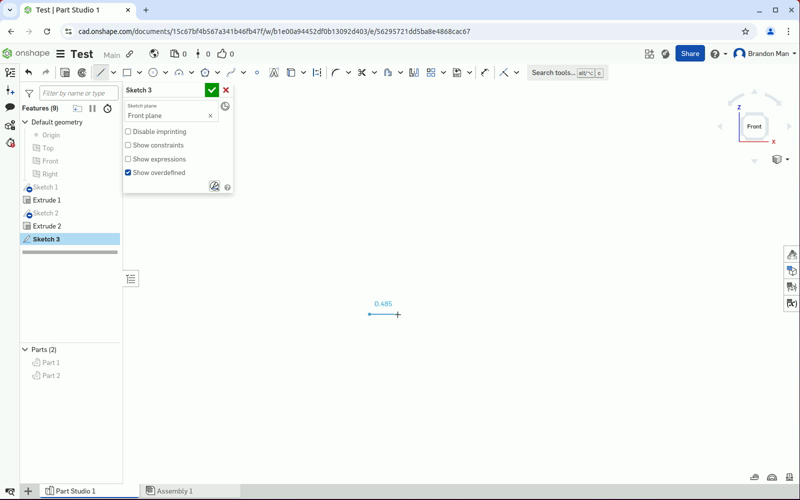
click(397, 314)
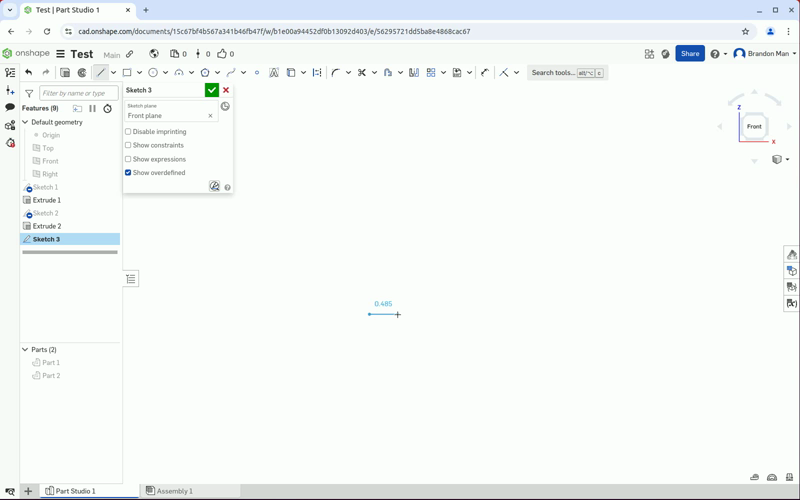
scroll(-6)
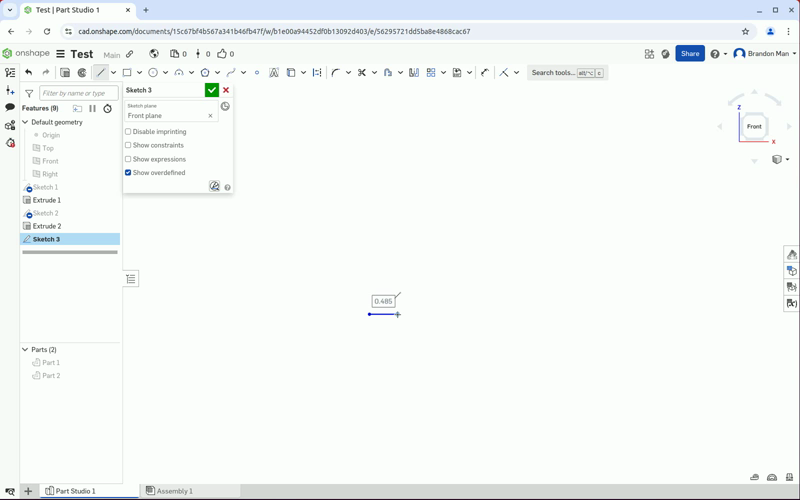
scroll(-6)
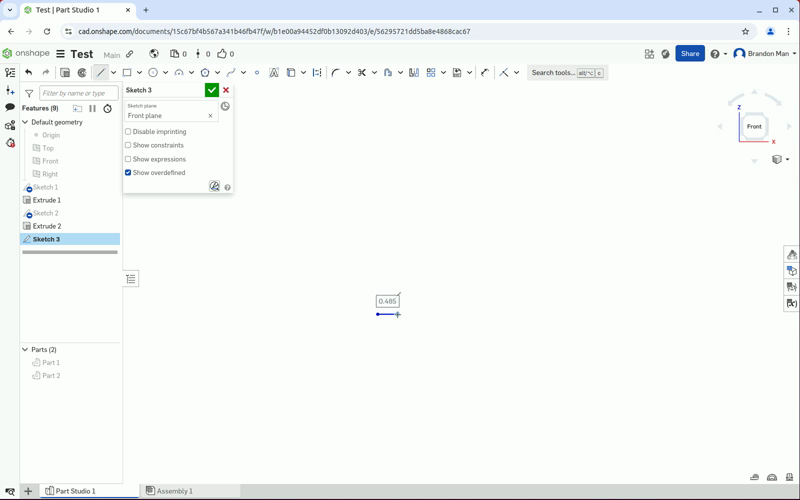
scroll(-6)
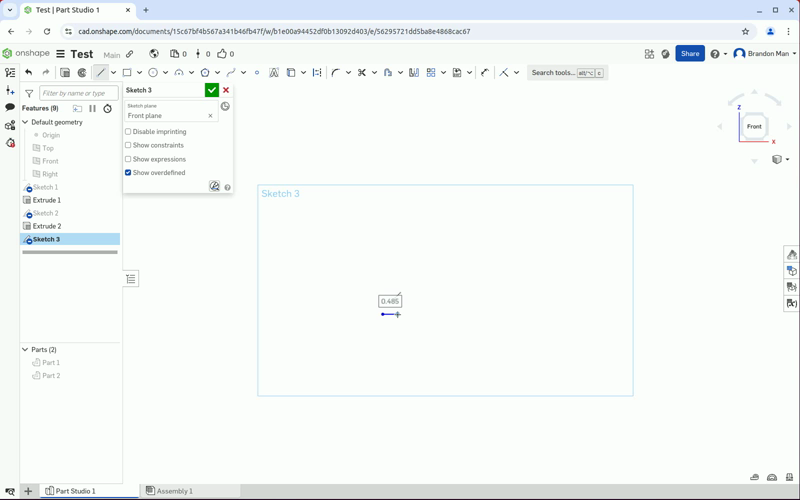
scroll(-6)
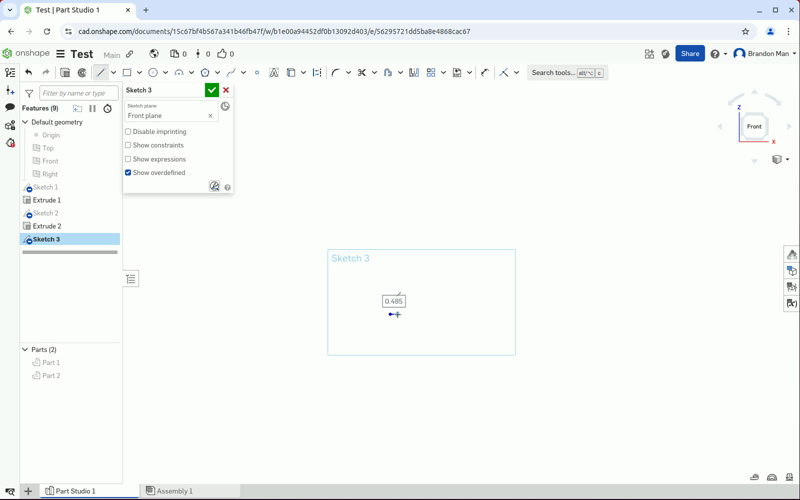
scroll(-6)
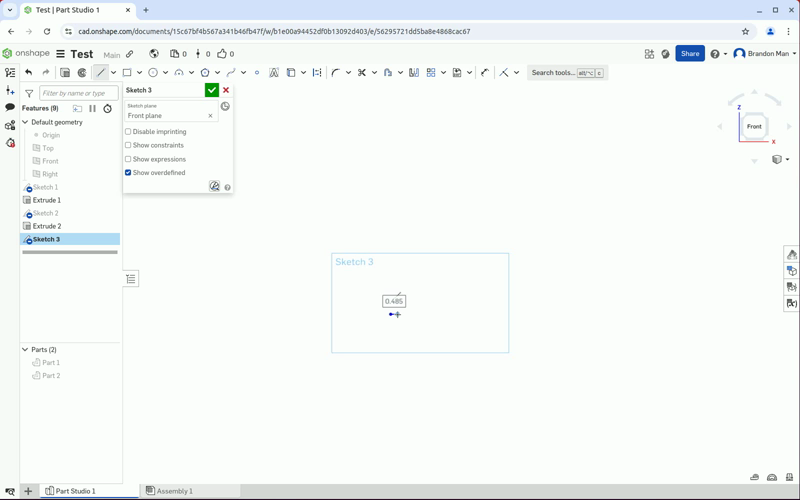
scroll(-6)
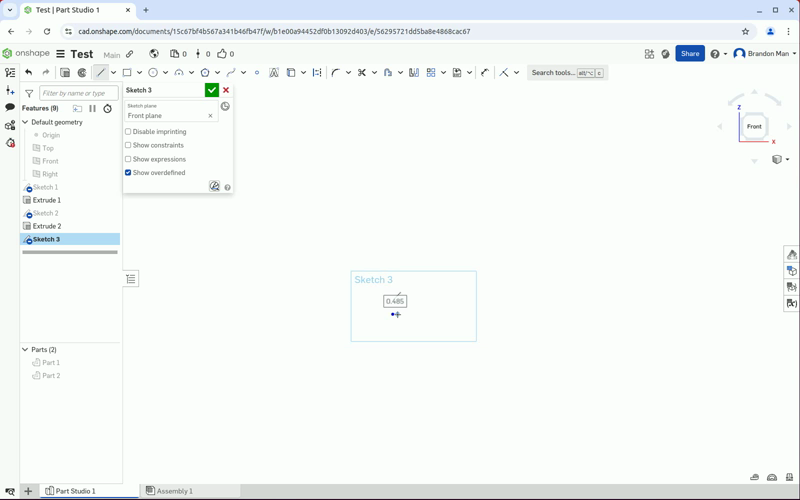
scroll(-6)
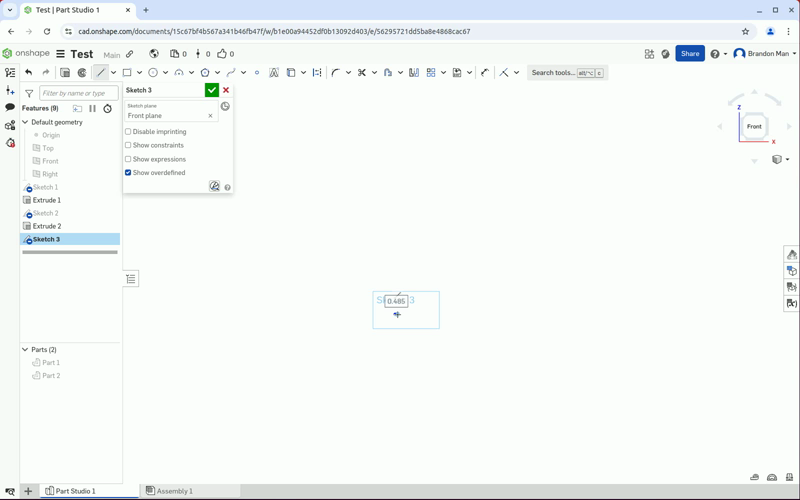
key_up(shift)
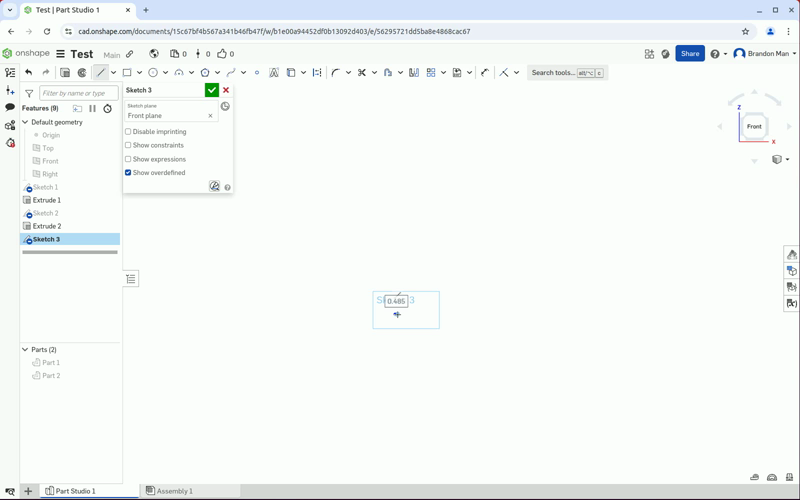
key_down(shift)
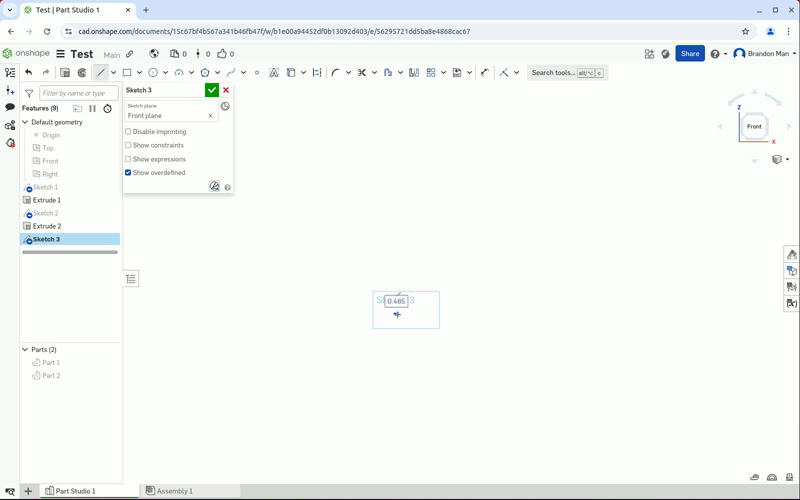
mouse_move(397, 252)
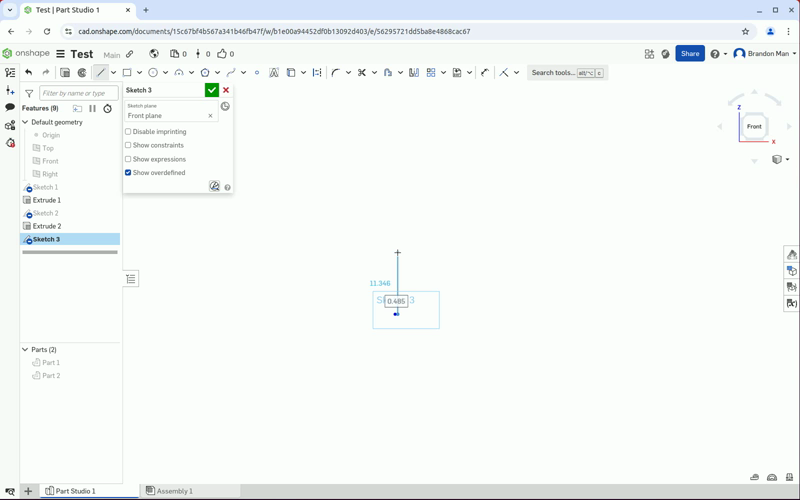
click(397, 252)
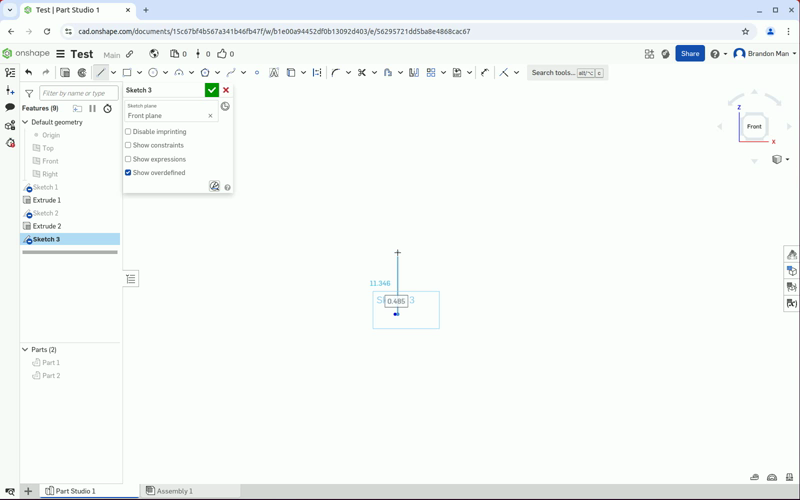
key_up(shift)
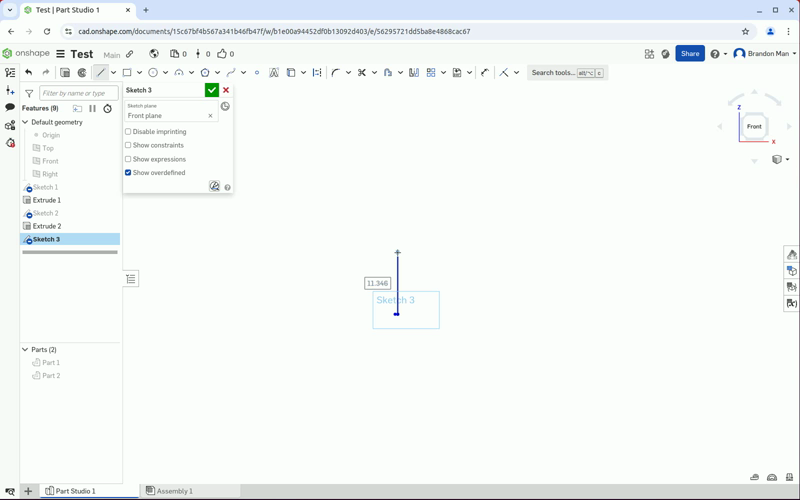
key_down(shift)
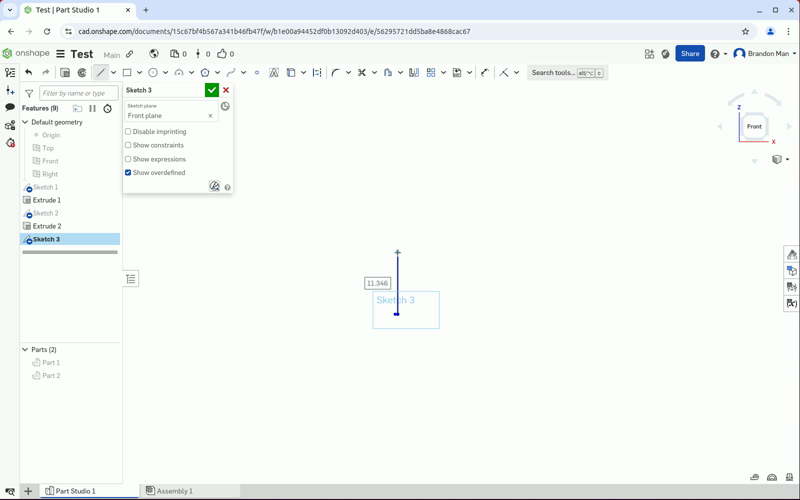
mouse_move(397, 182)
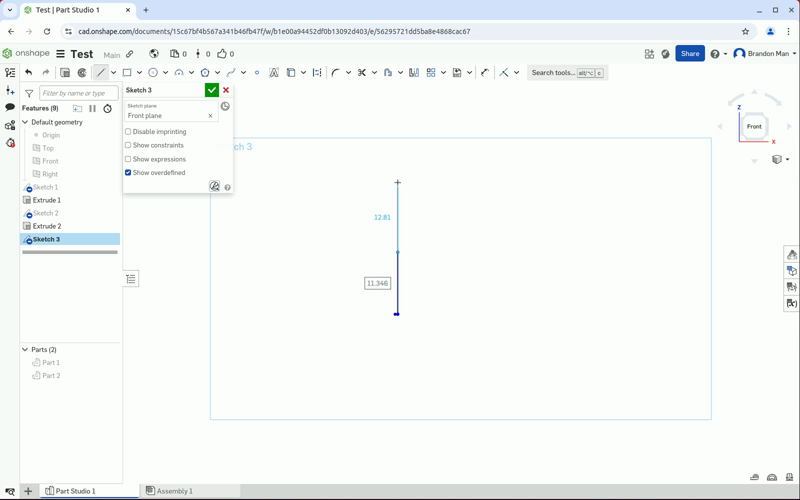
click(397, 182)
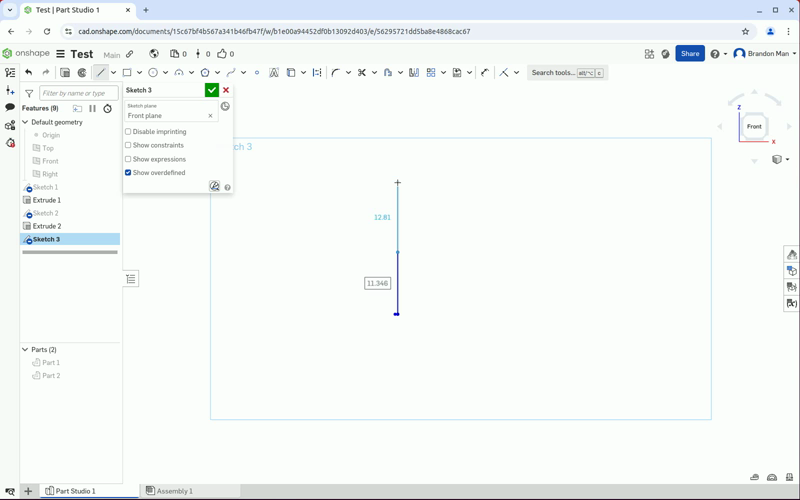
key_up(shift)
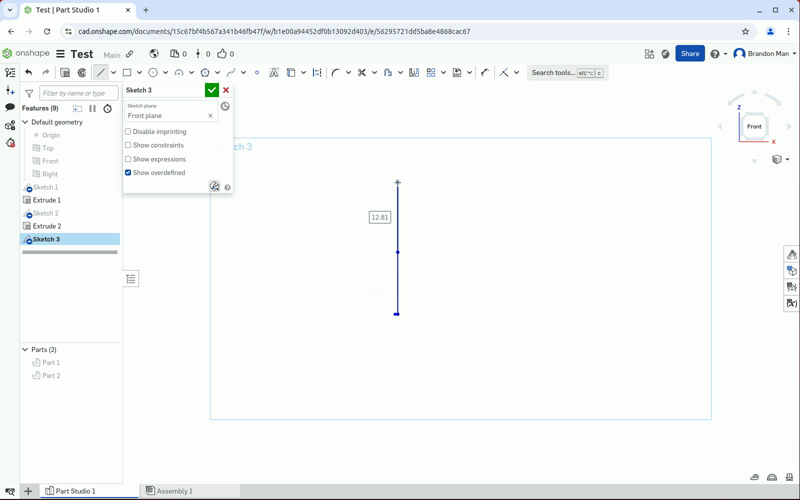
key_down(shift)
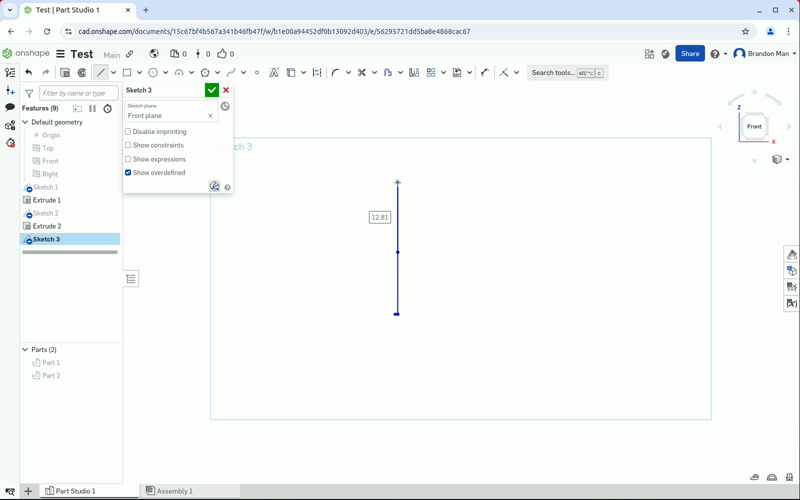
mouse_move(427, 182)
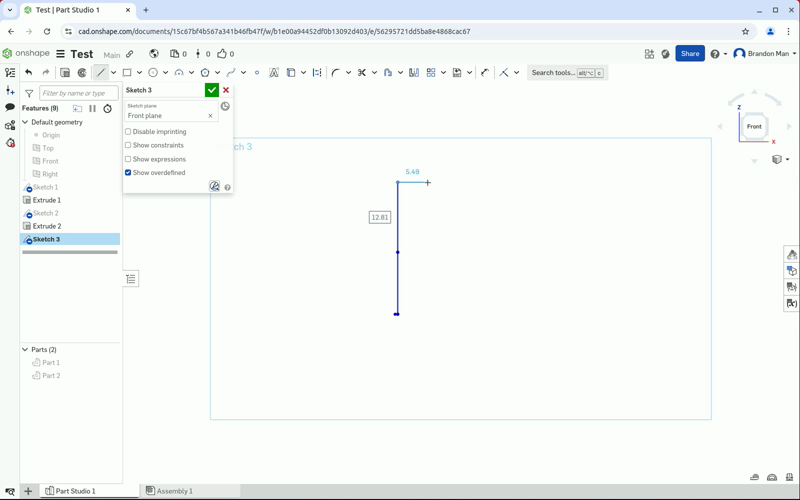
mouse_move(395, 182)
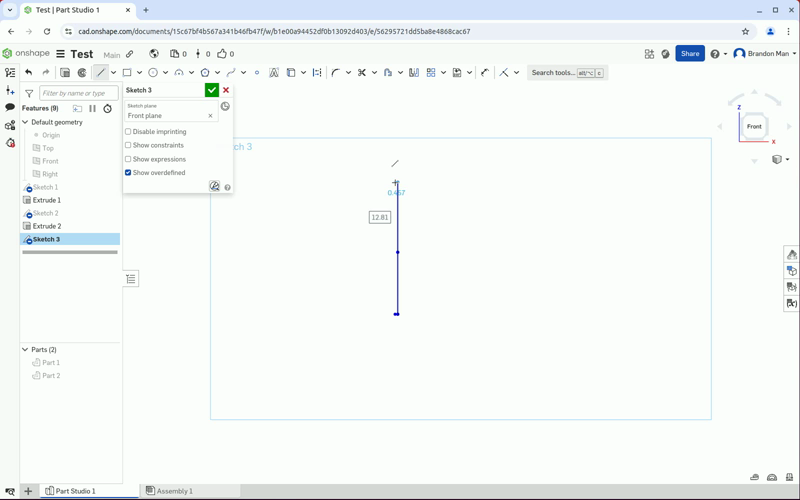
scroll(6)
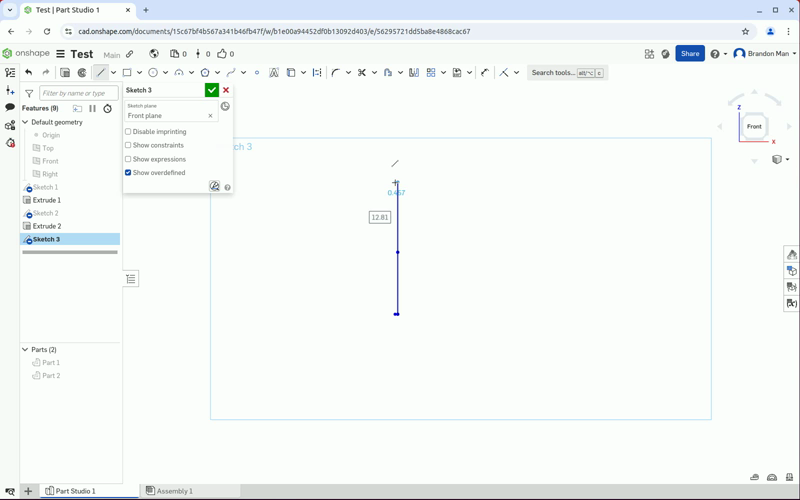
scroll(6)
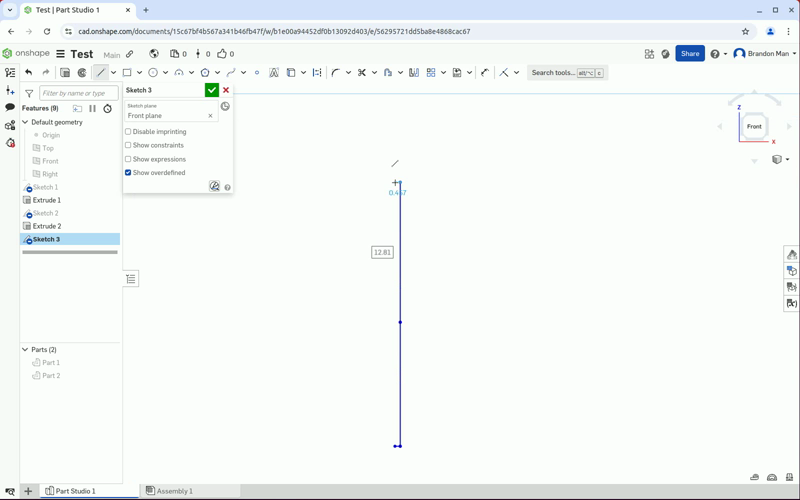
scroll(6)
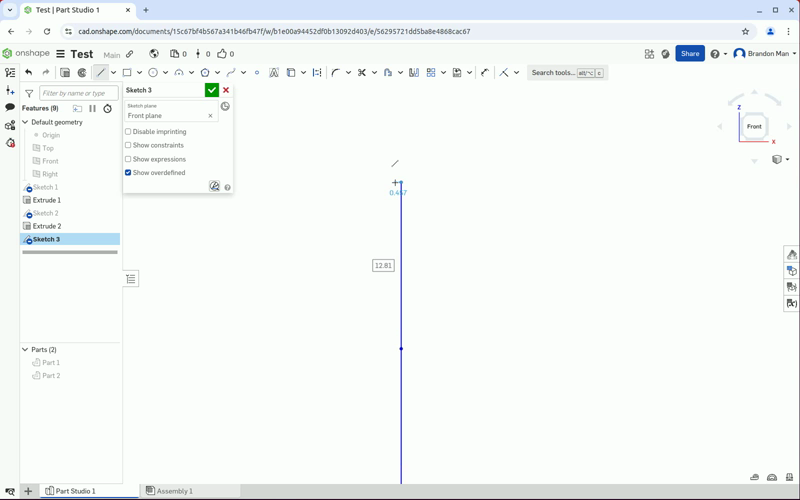
scroll(6)
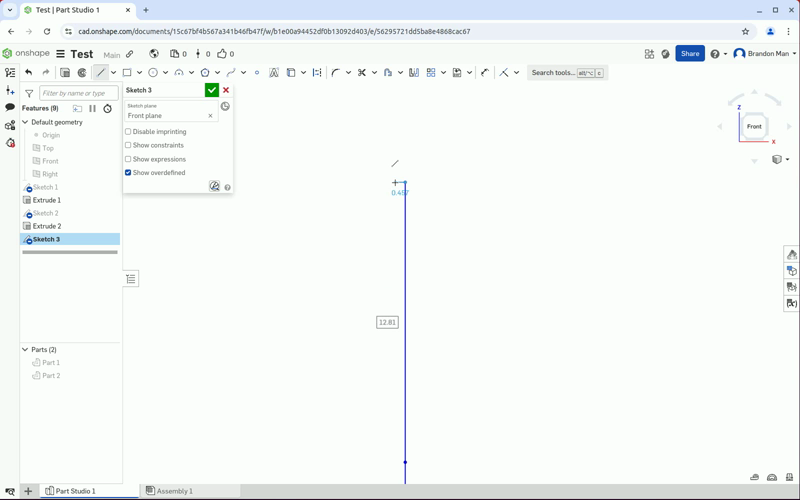
scroll(6)
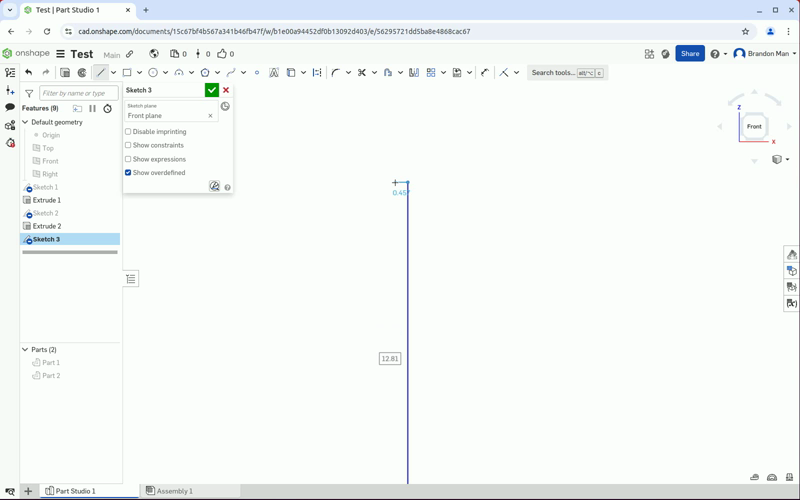
scroll(6)
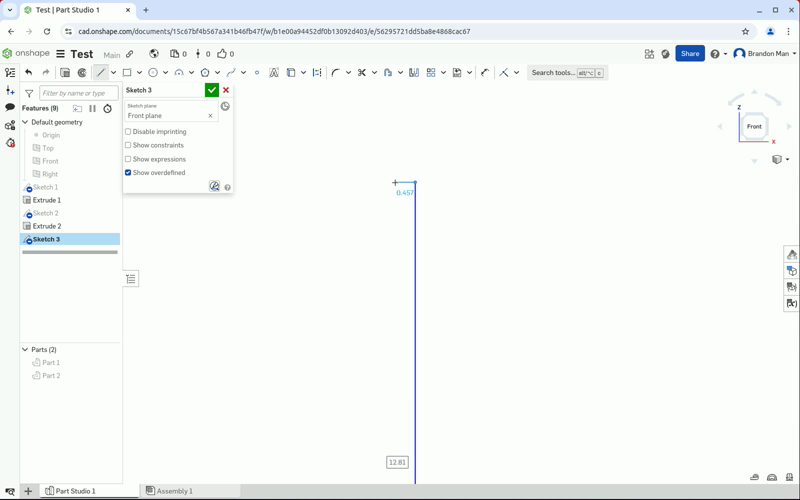
scroll(6)
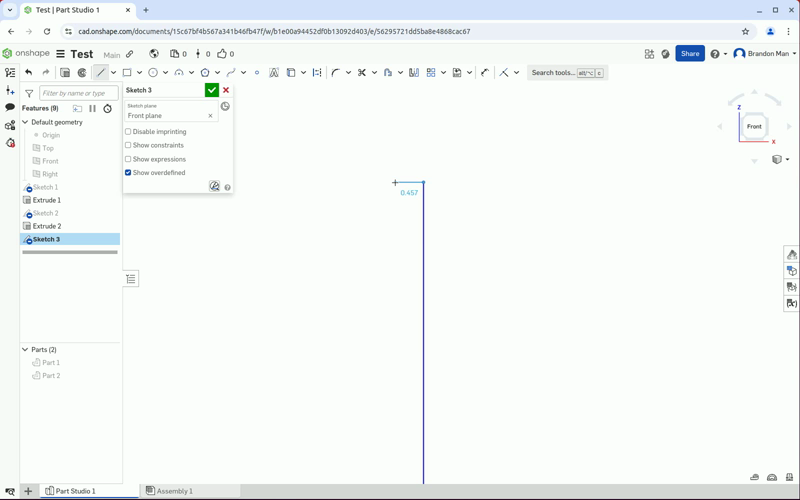
click(395, 182)
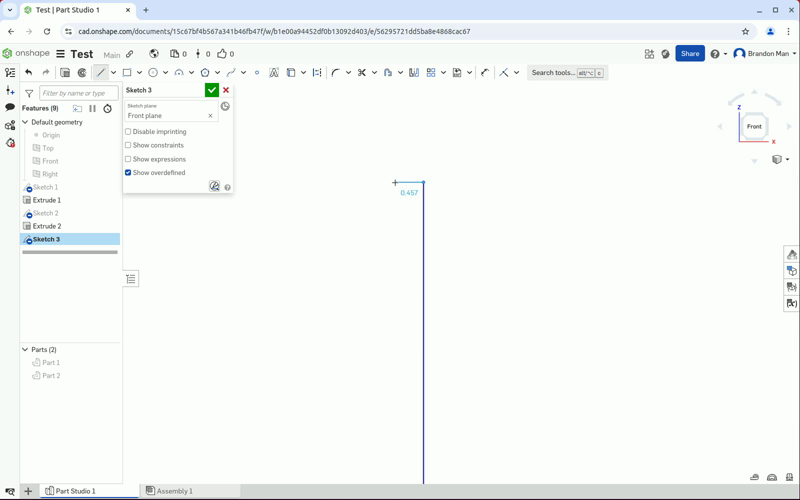
scroll(-6)
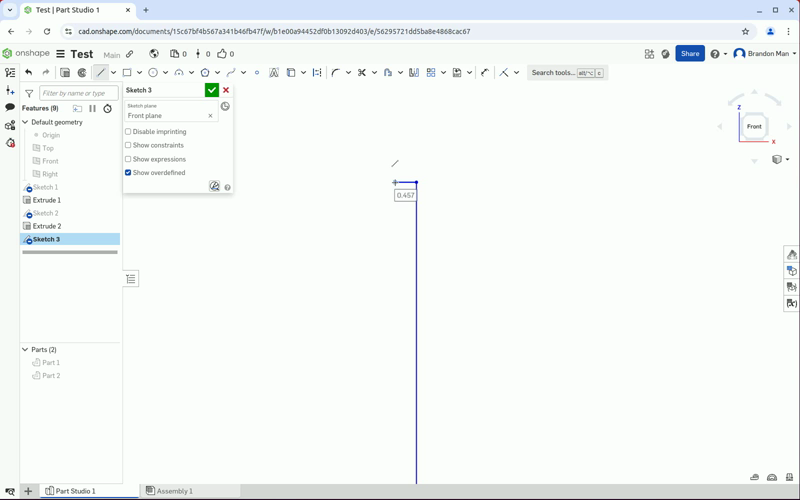
scroll(-6)
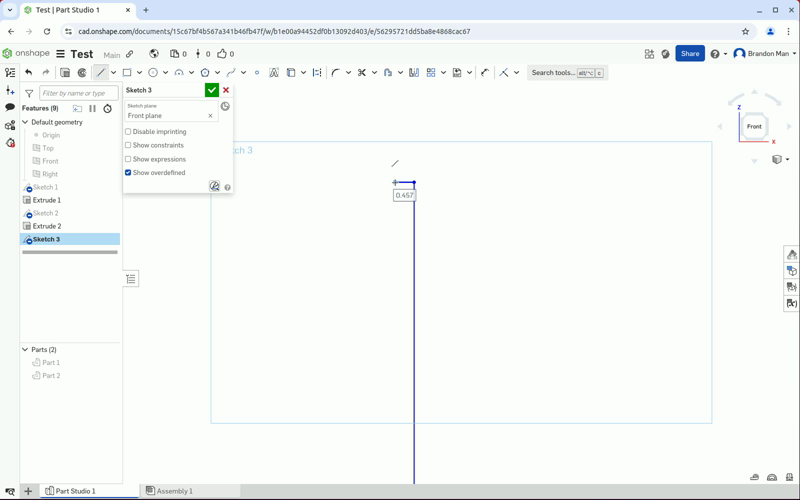
scroll(-6)
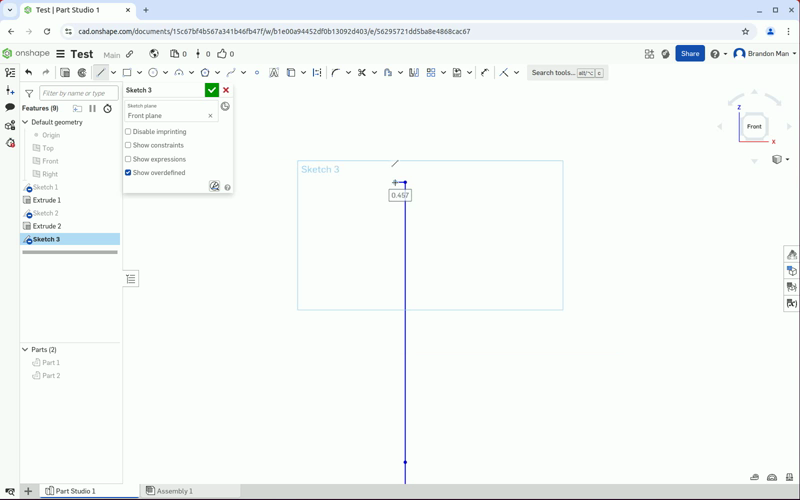
scroll(-6)
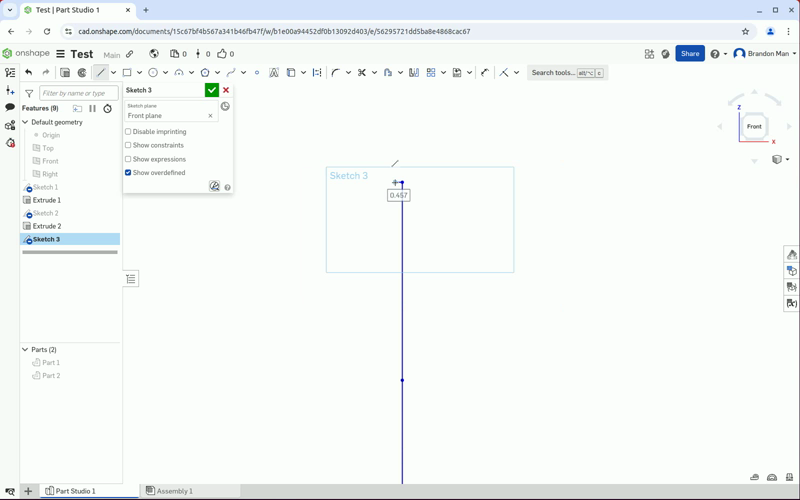
scroll(-6)
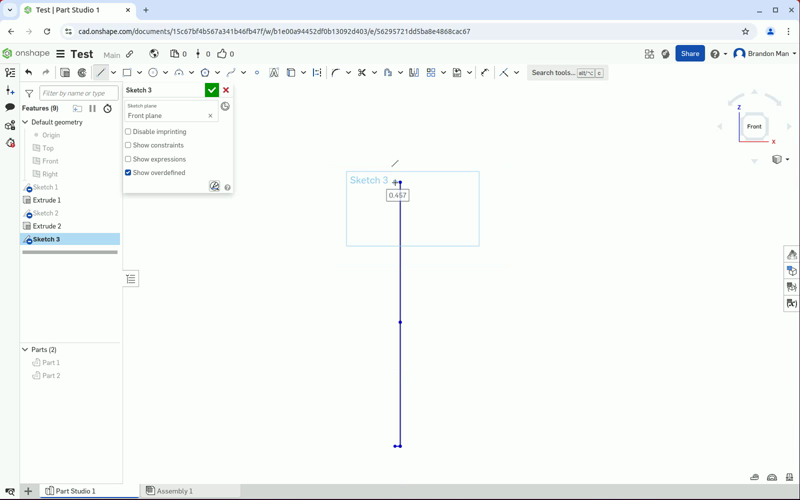
scroll(-6)
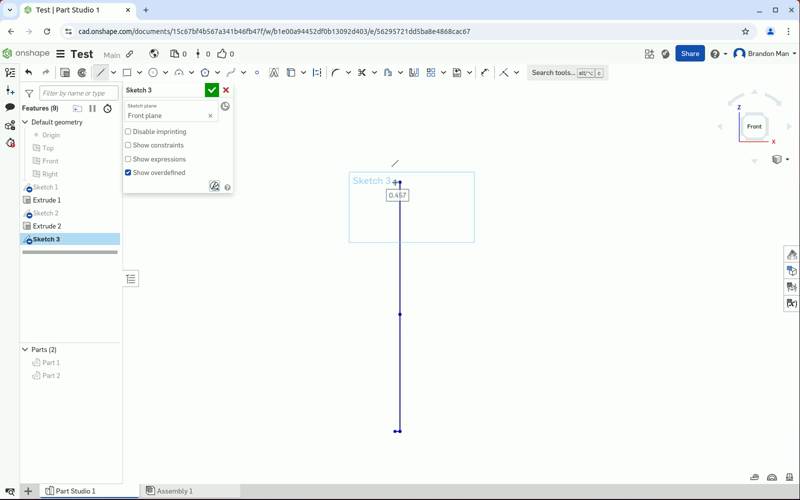
scroll(-6)
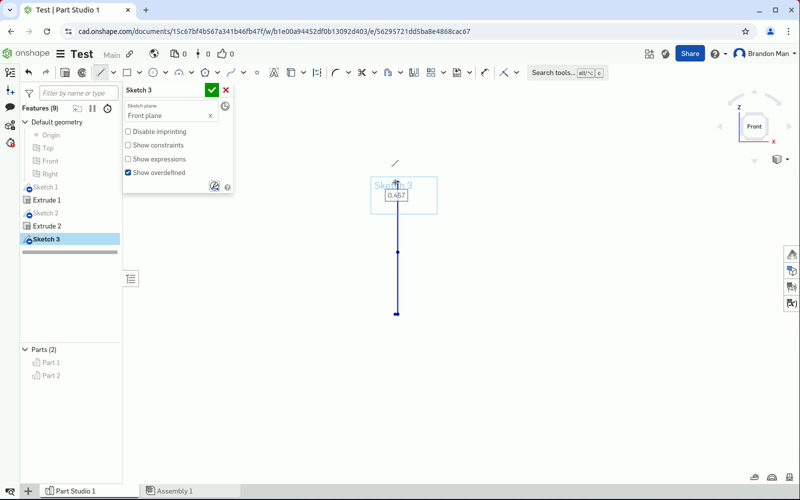
key_up(shift)
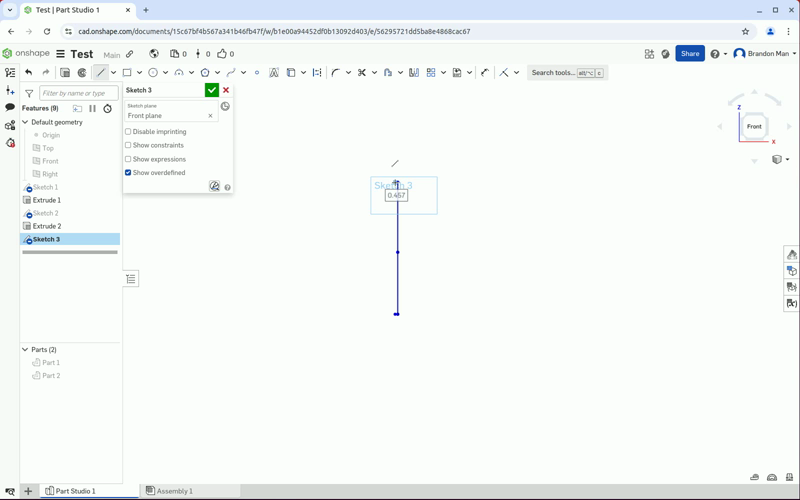
key_down(shift)
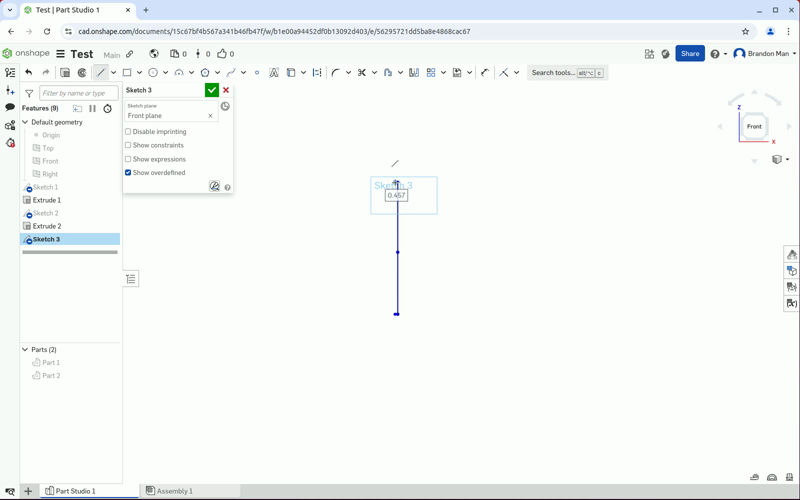
mouse_move(395, 314)
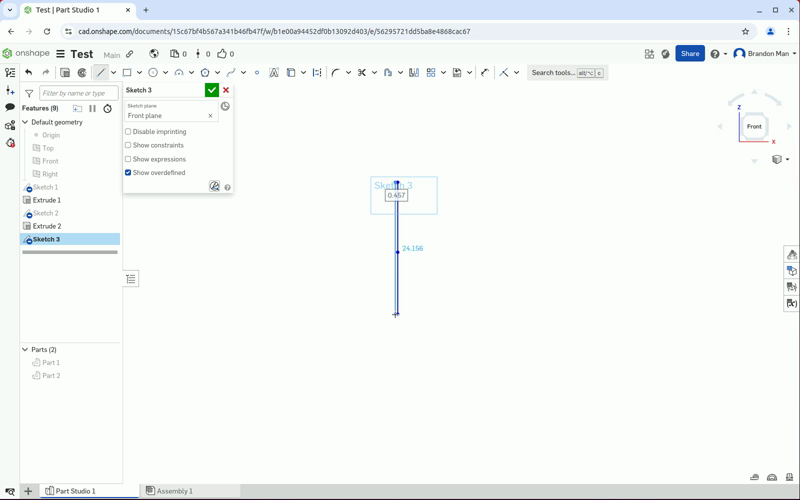
scroll(6)
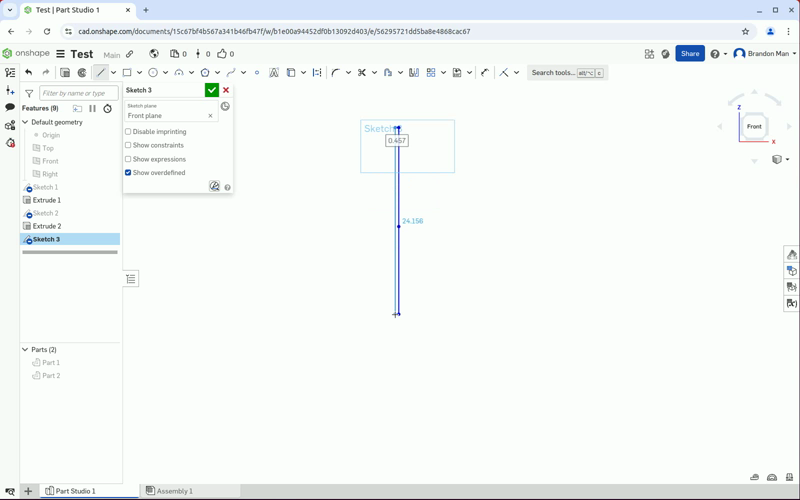
scroll(6)
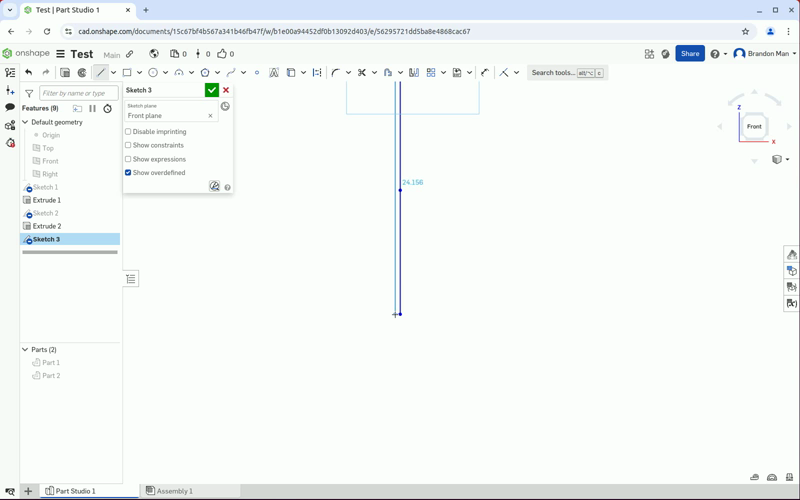
scroll(6)
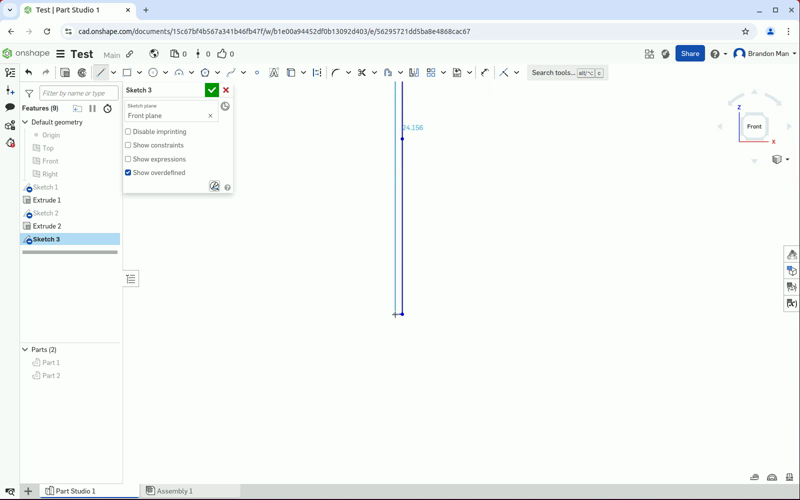
scroll(6)
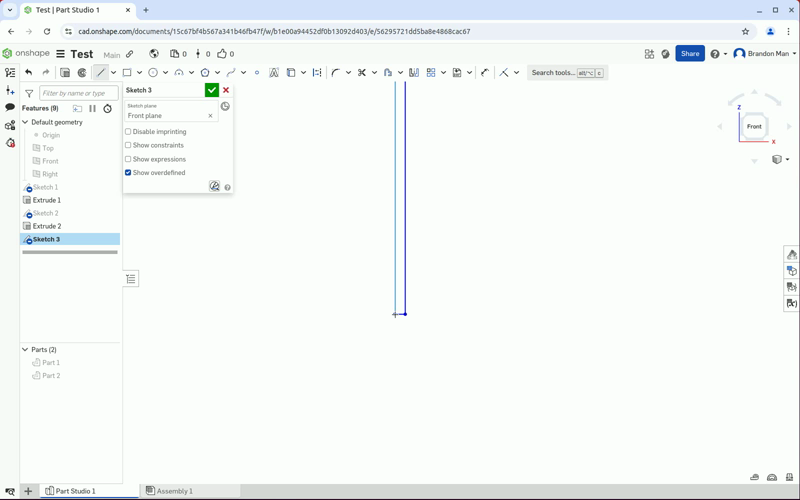
scroll(6)
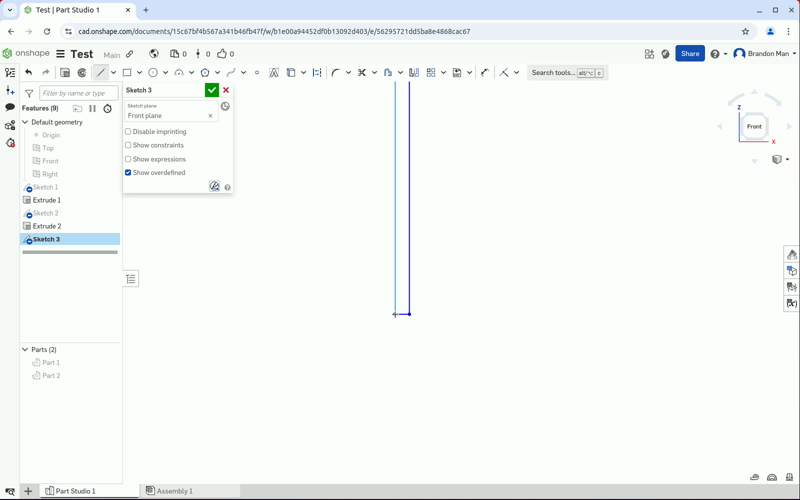
scroll(6)
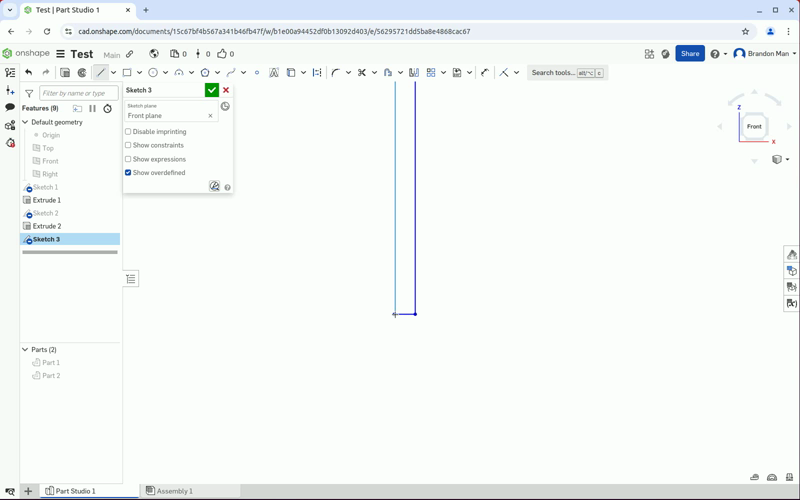
scroll(6)
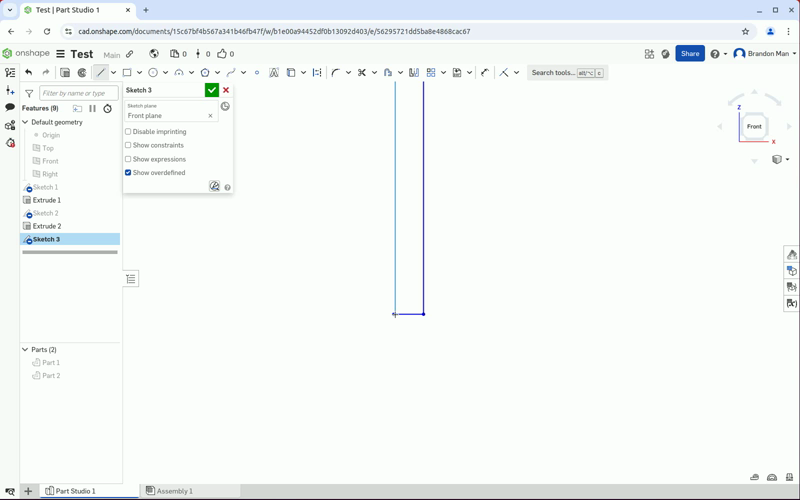
key_up(shift)
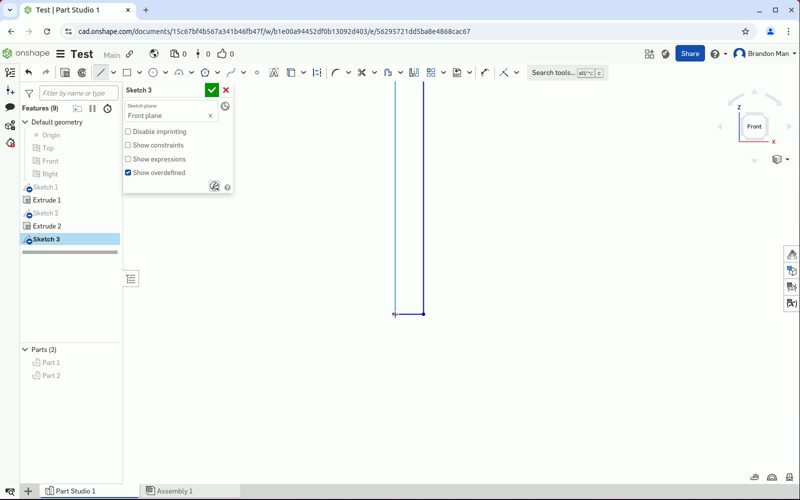
click(395, 314)
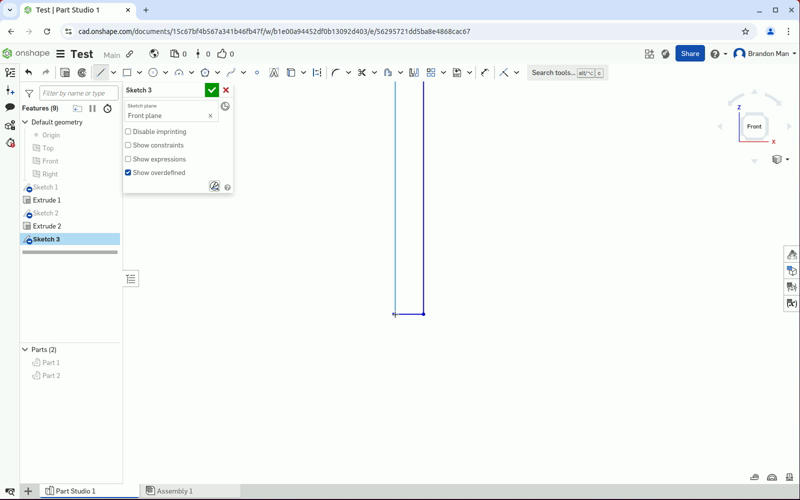
scroll(-6)
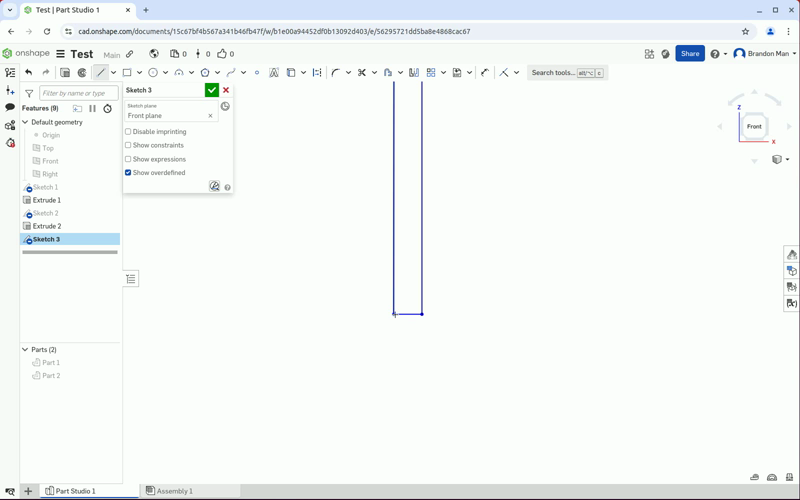
scroll(-6)
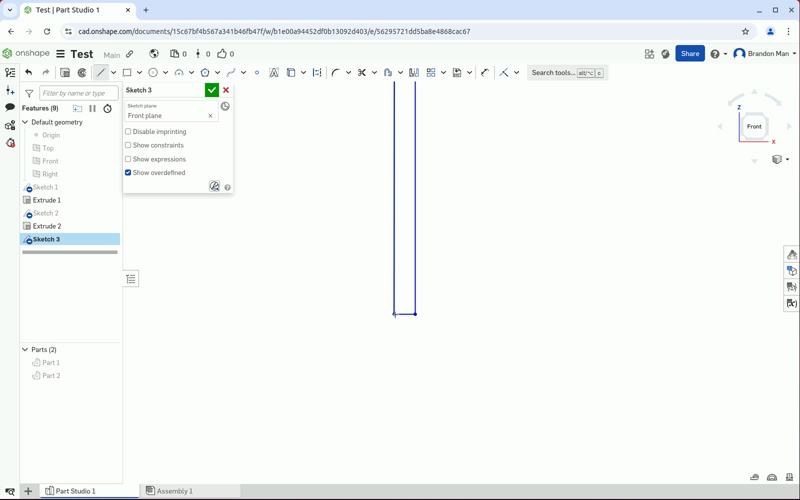
scroll(-6)
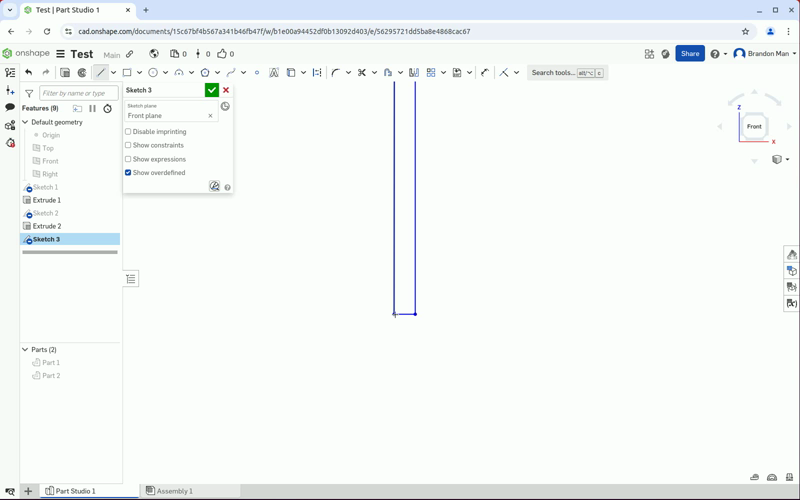
scroll(-6)
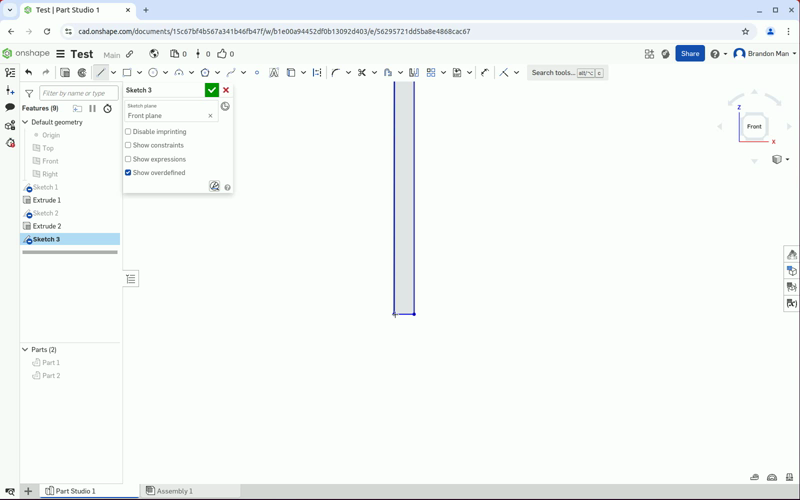
scroll(-6)
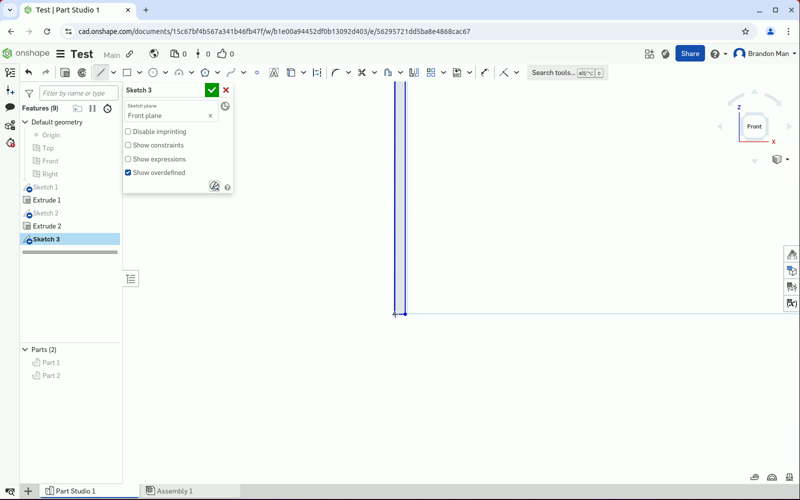
scroll(-6)
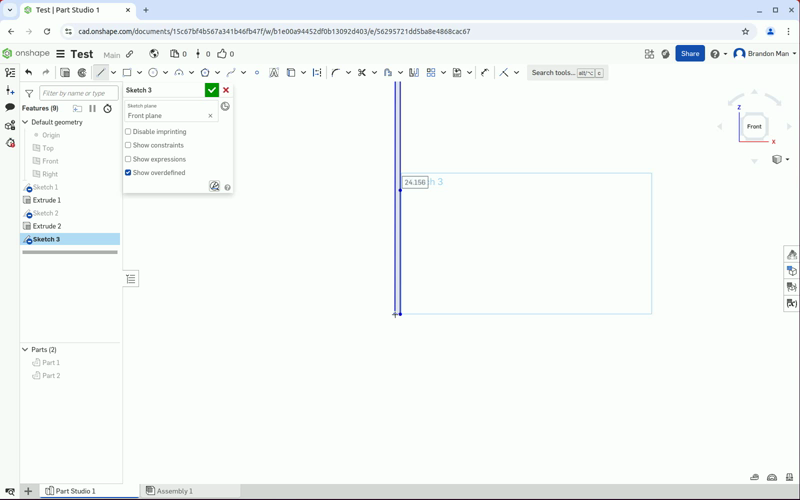
scroll(-6)
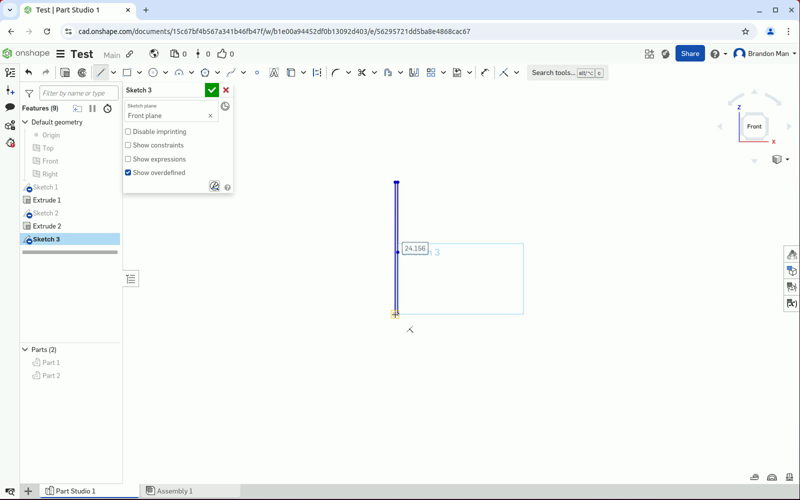
key(esc)
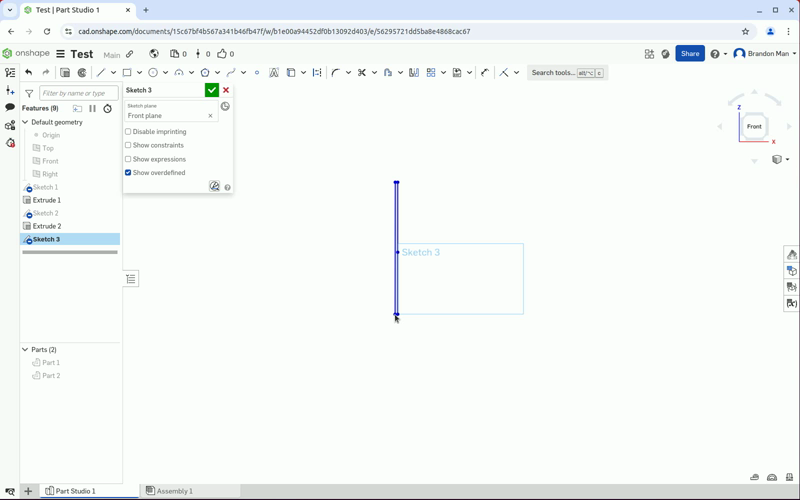
mouse_move(395, 237)
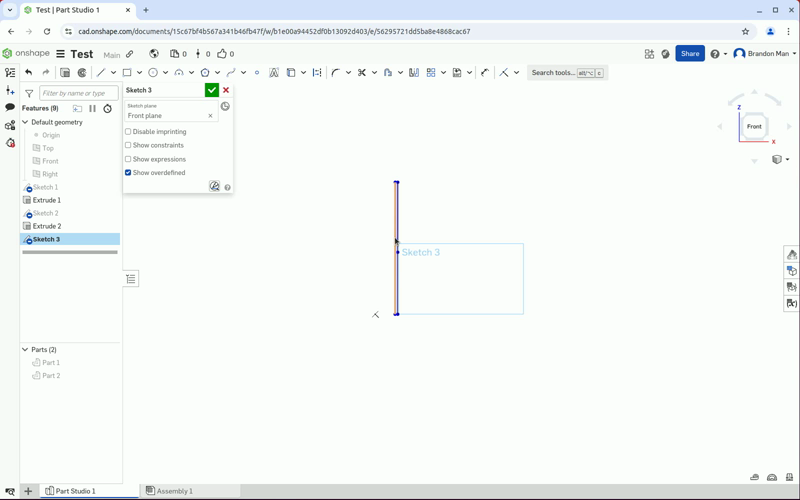
scroll(6)
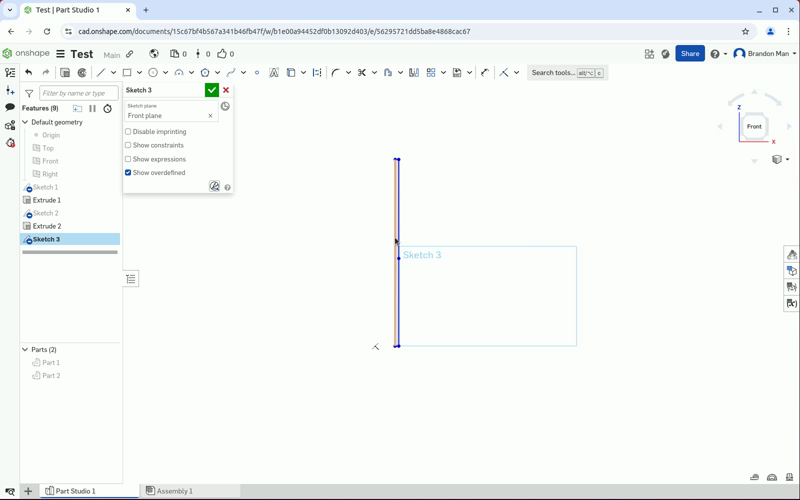
scroll(6)
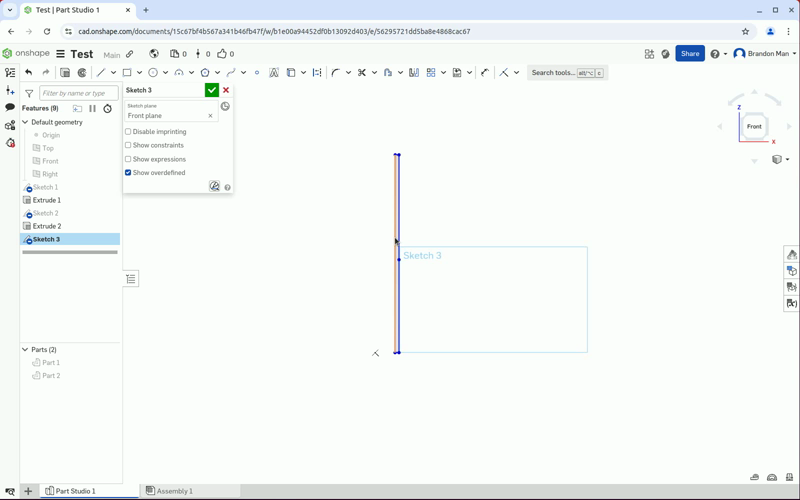
scroll(6)
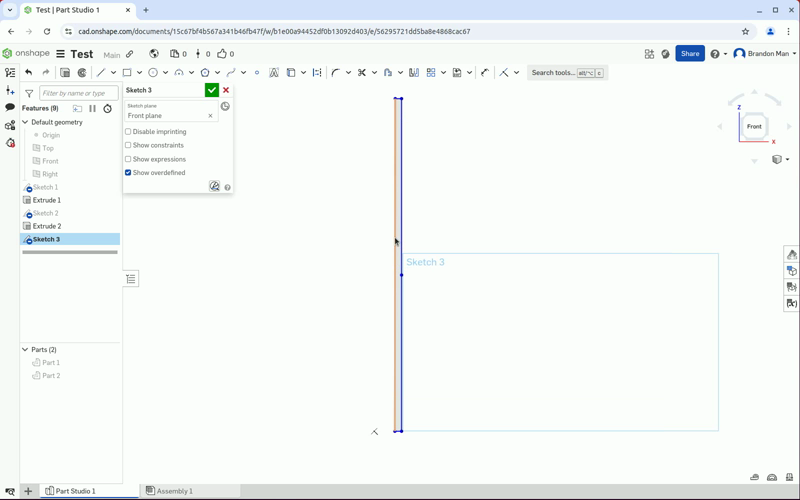
scroll(6)
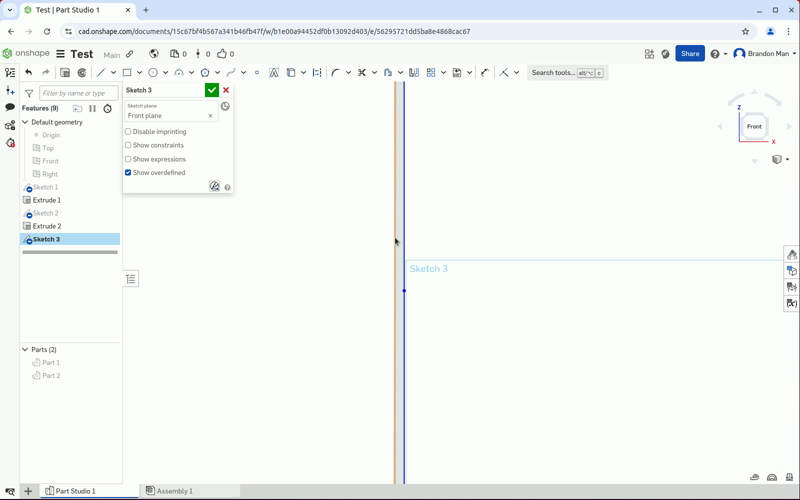
scroll(6)
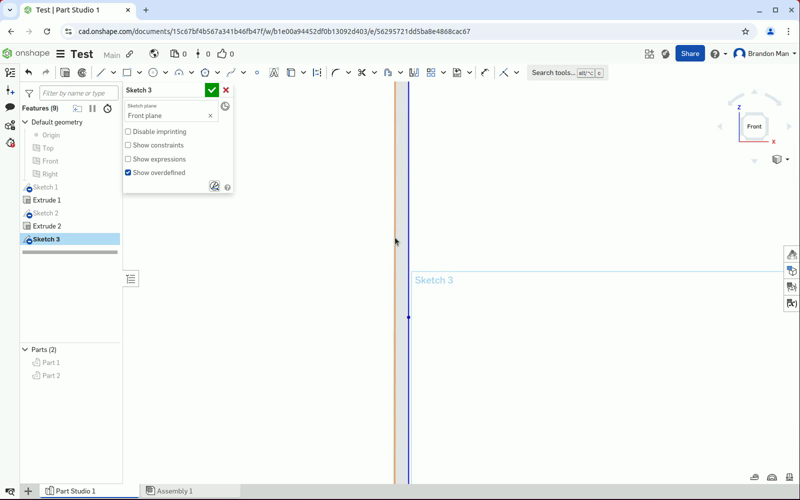
scroll(6)
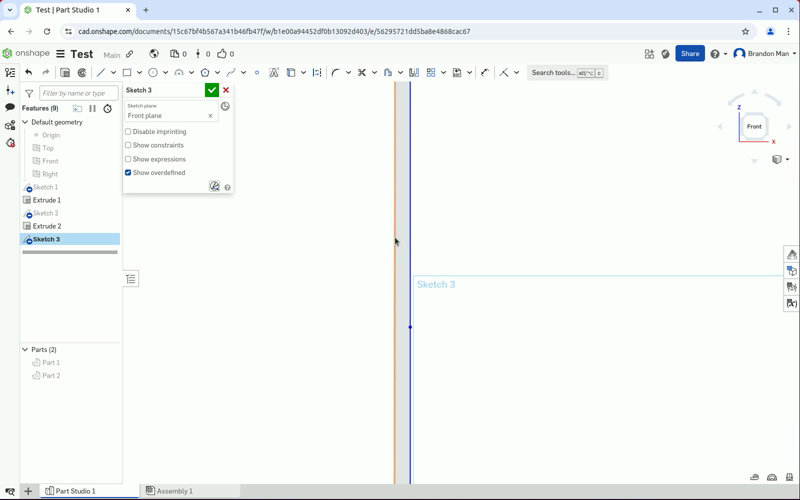
scroll(6)
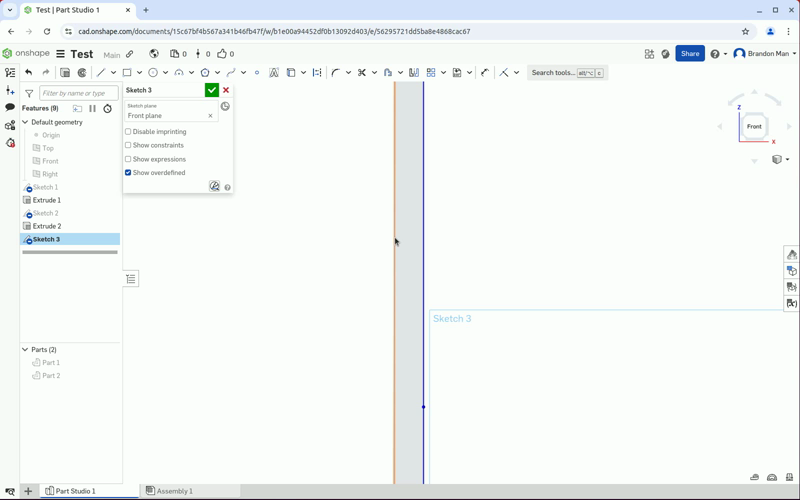
click(395, 237)
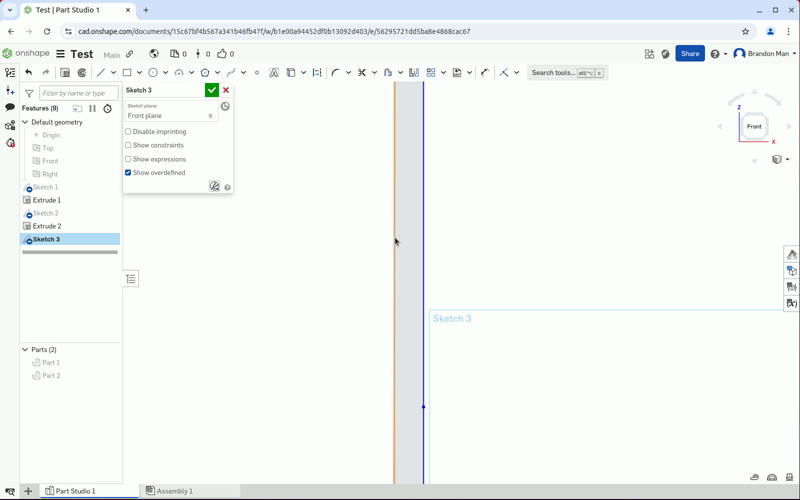
scroll(-6)
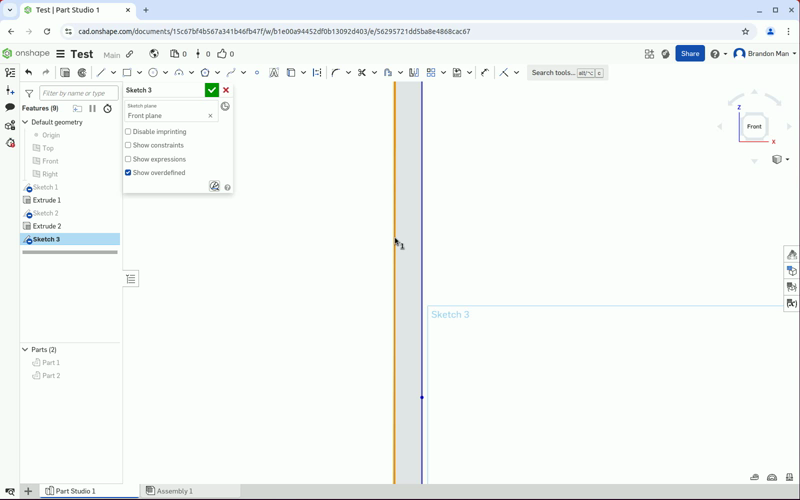
scroll(-6)
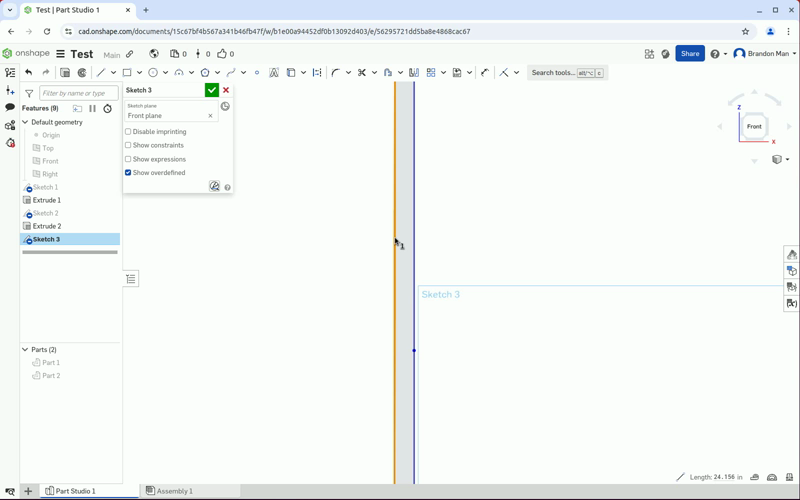
scroll(-6)
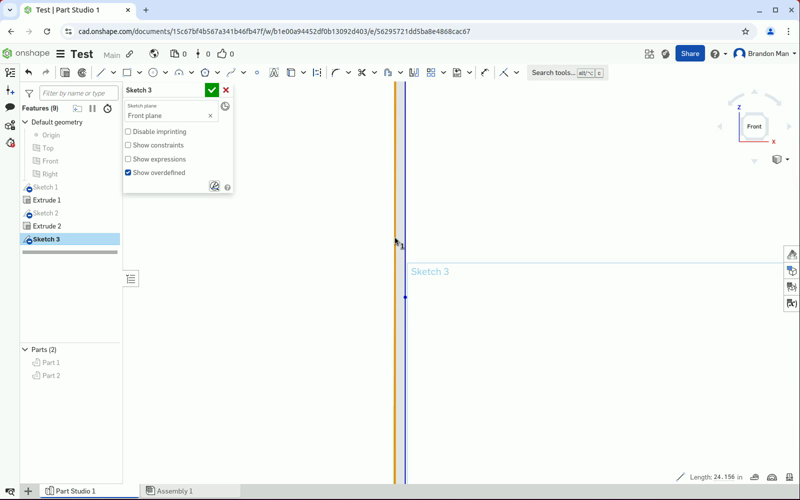
scroll(-6)
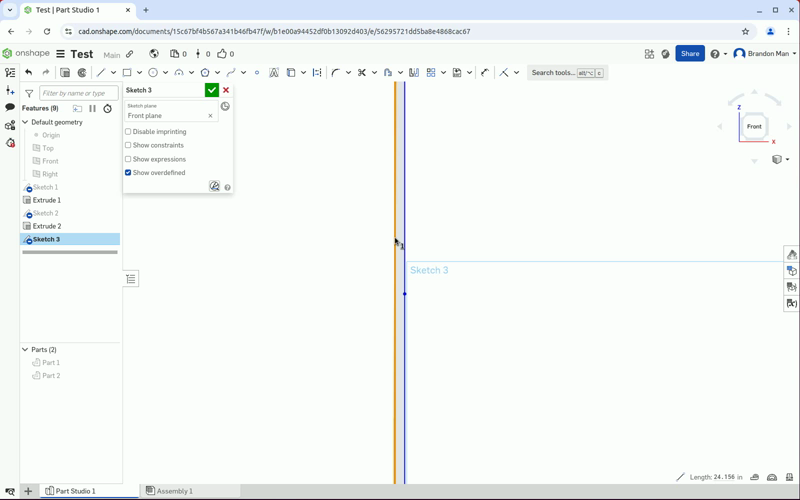
scroll(-6)
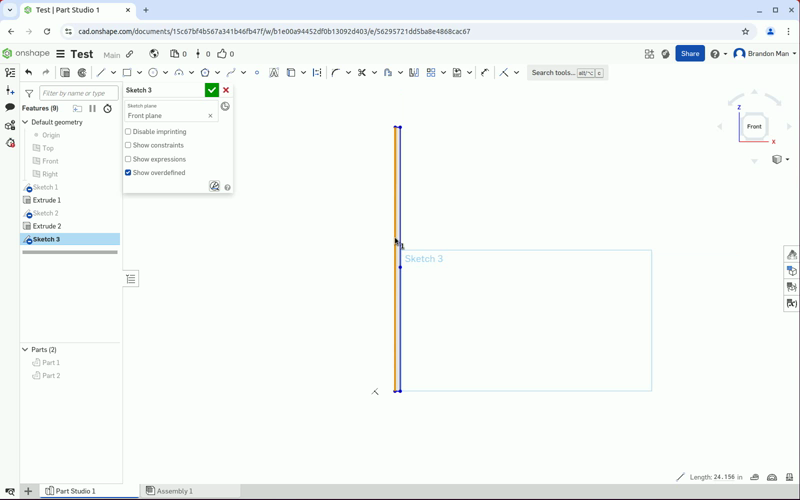
scroll(-6)
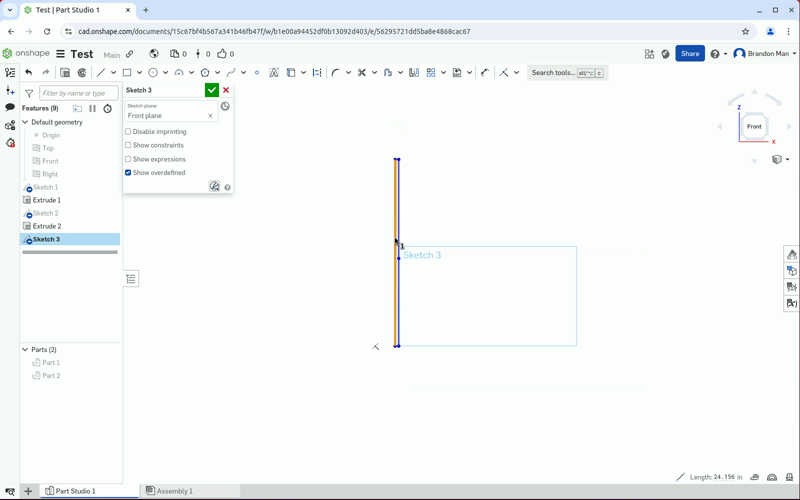
scroll(-6)
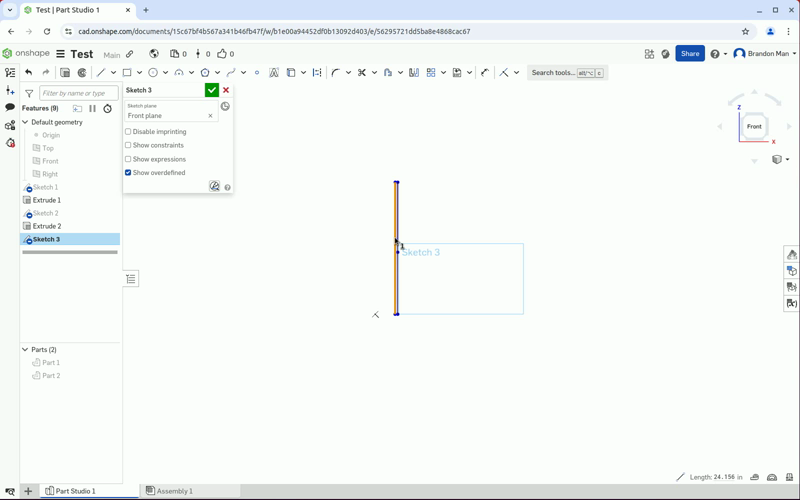
mouse_move(73, 352)
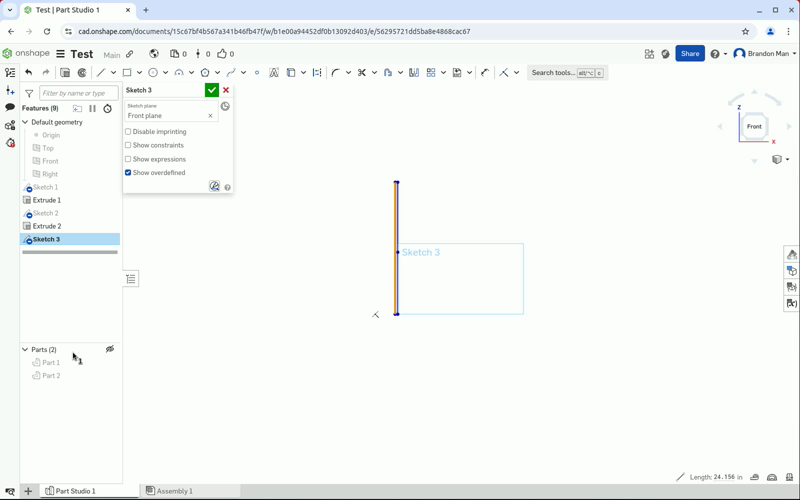
key(shift+y)
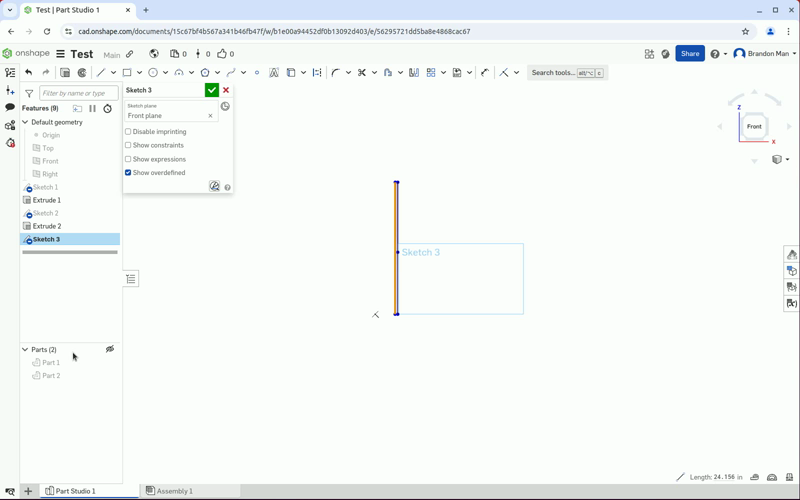
key(shift+e)
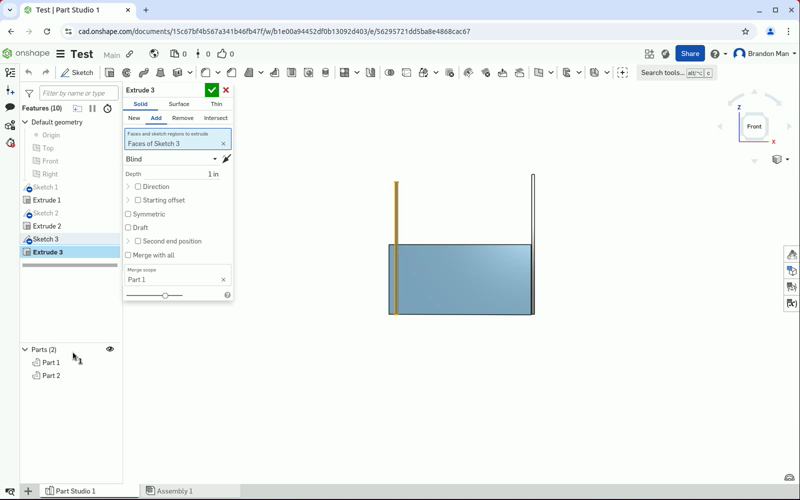
mouse_move(143, 106)
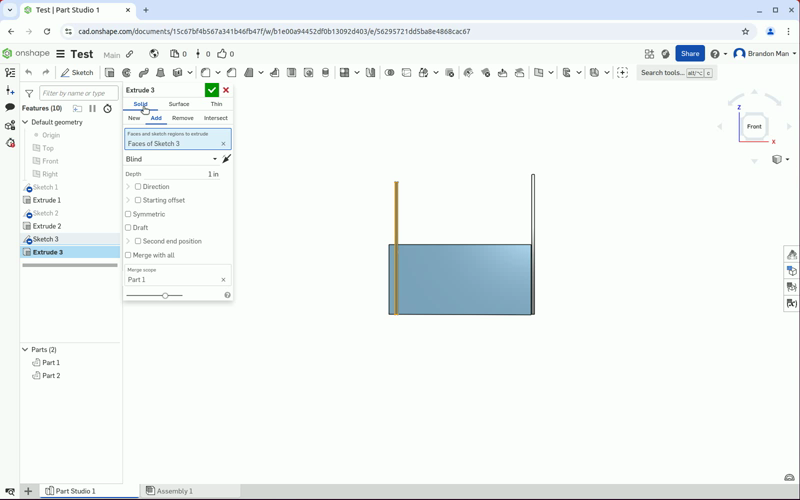
click(143, 106)
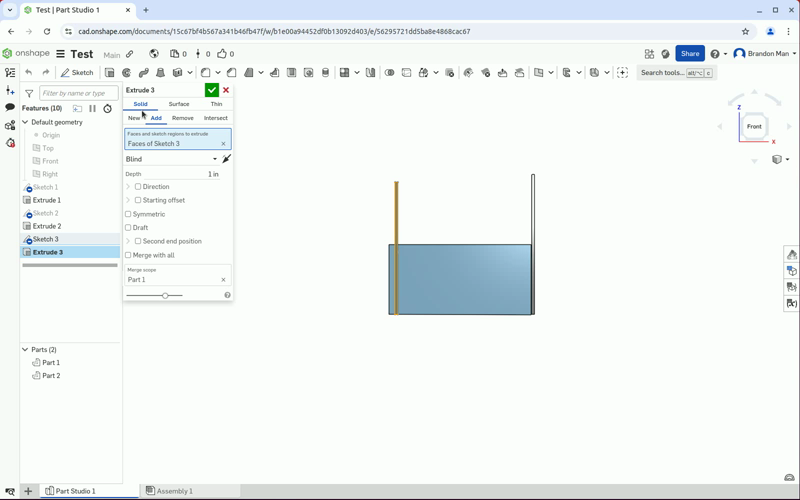
mouse_move(137, 120)
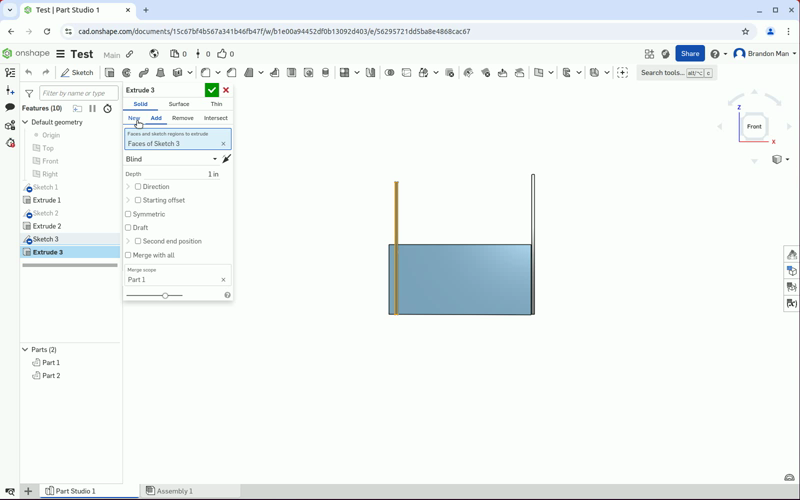
click(137, 120)
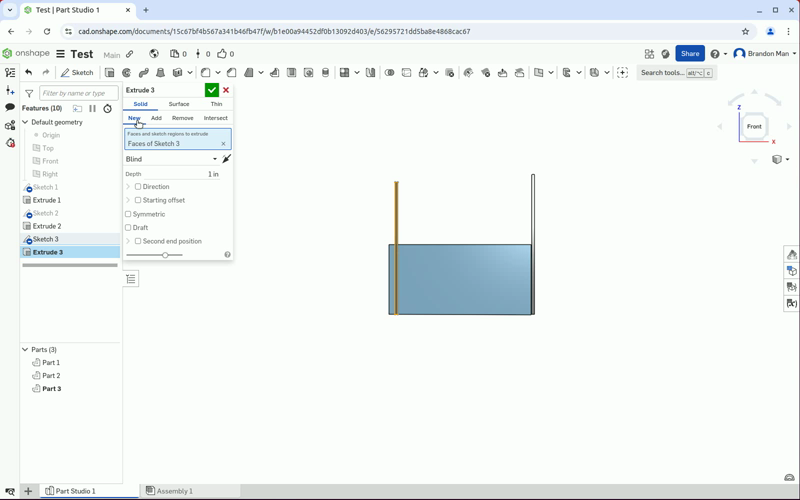
key(tab, 4)
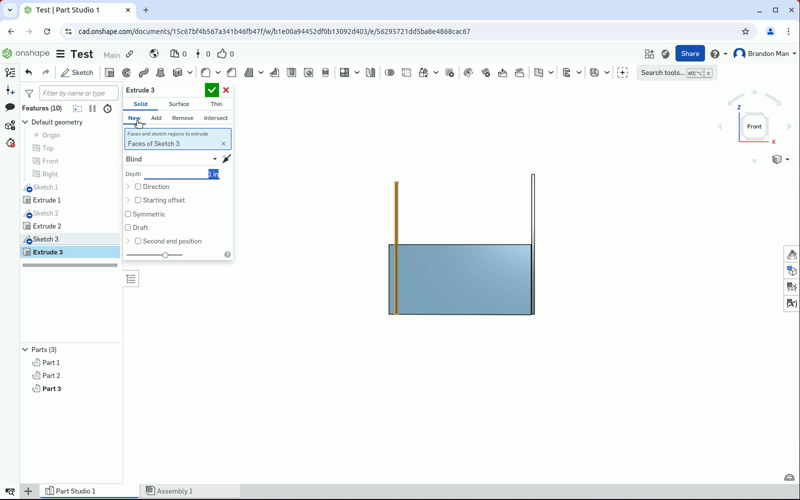
text(12.517)
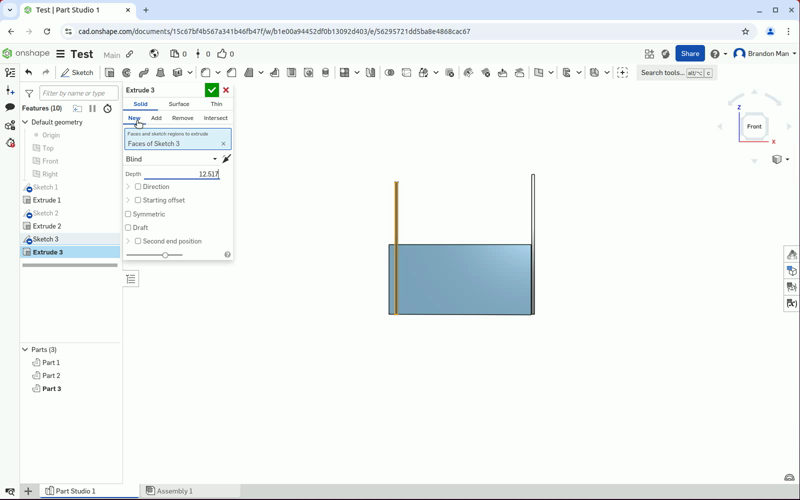
key(enter)
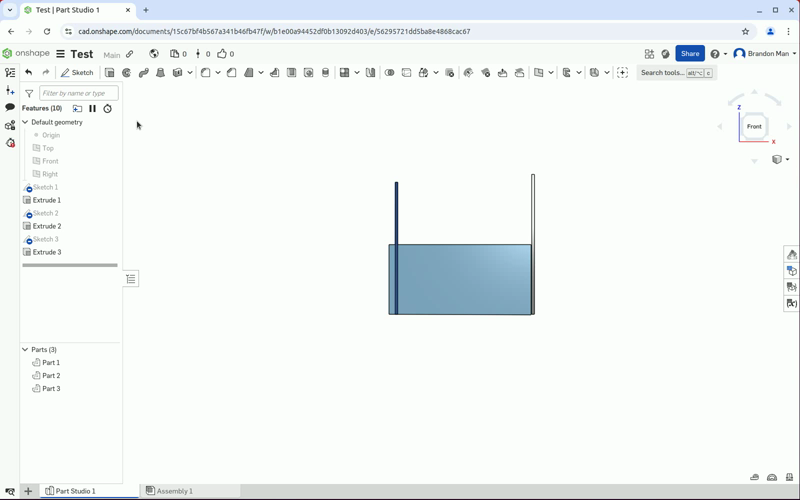
key(shift+h)
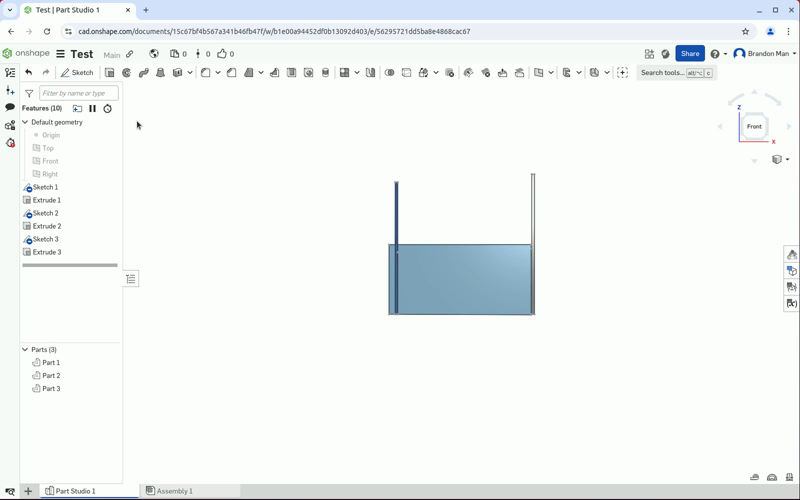
key(shift+h)
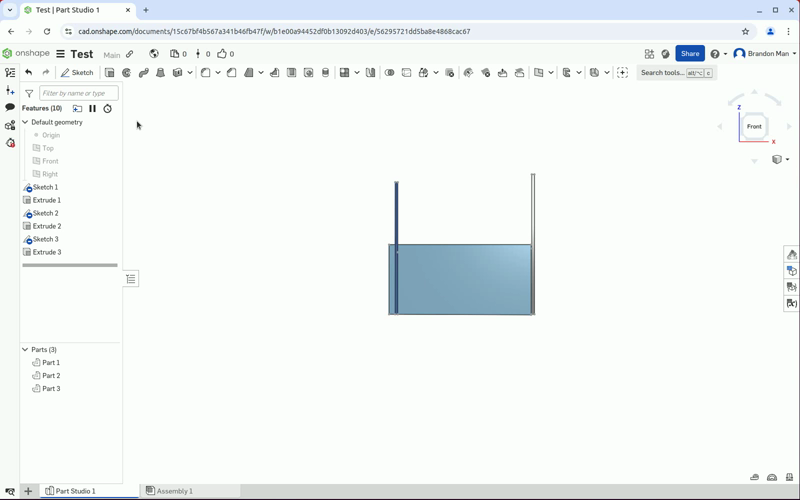
key(shift+7)
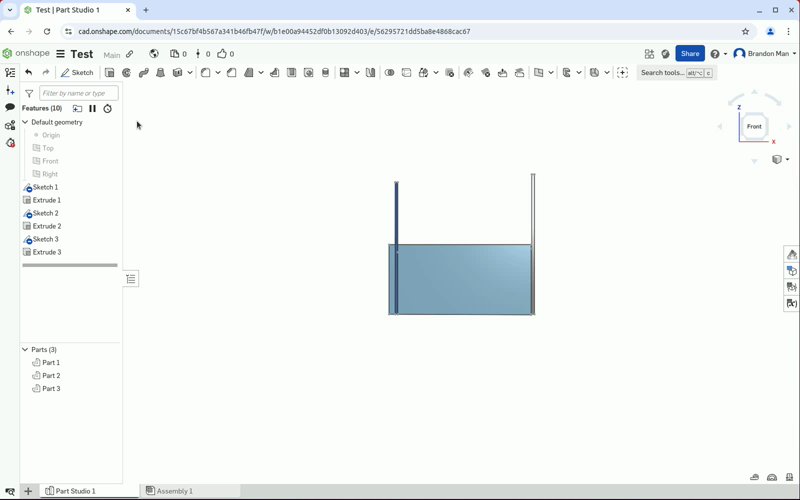
key(left, 2)
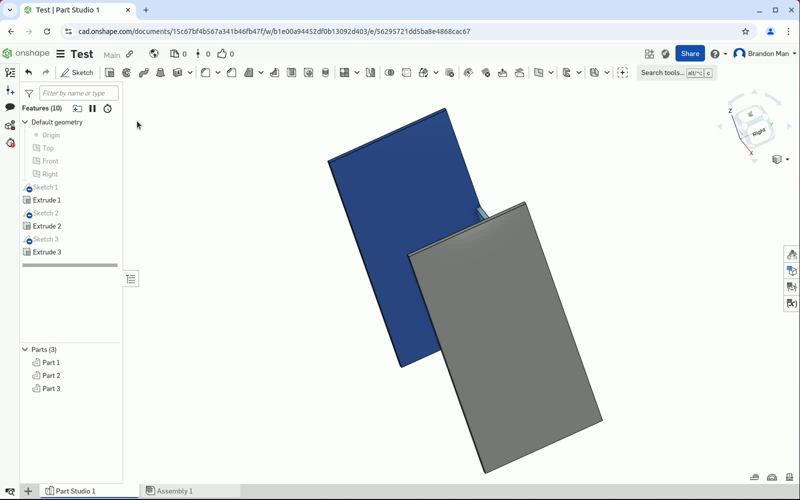
key(down, 2)
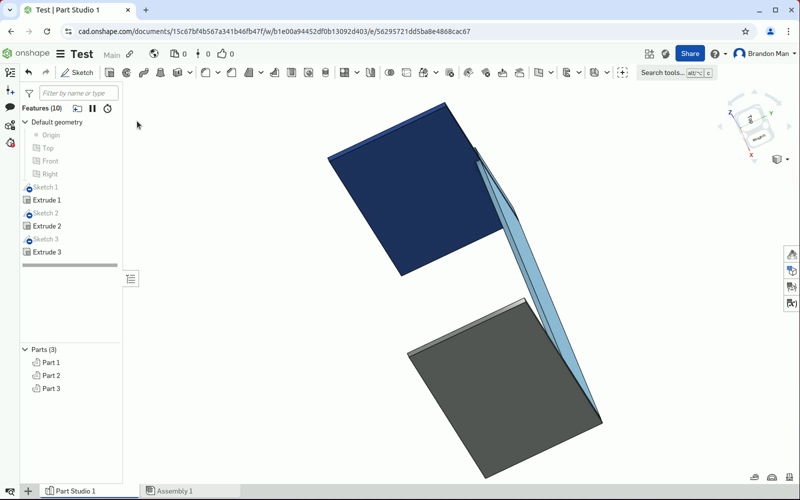
key(up, 2)
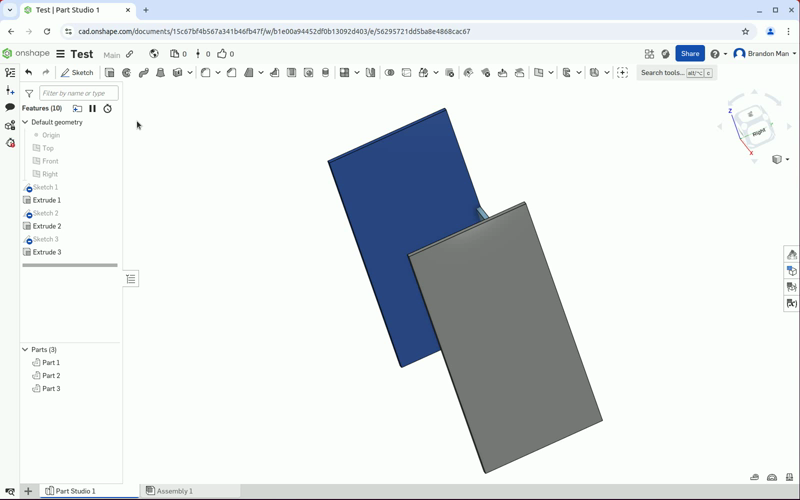
key(right, 2)
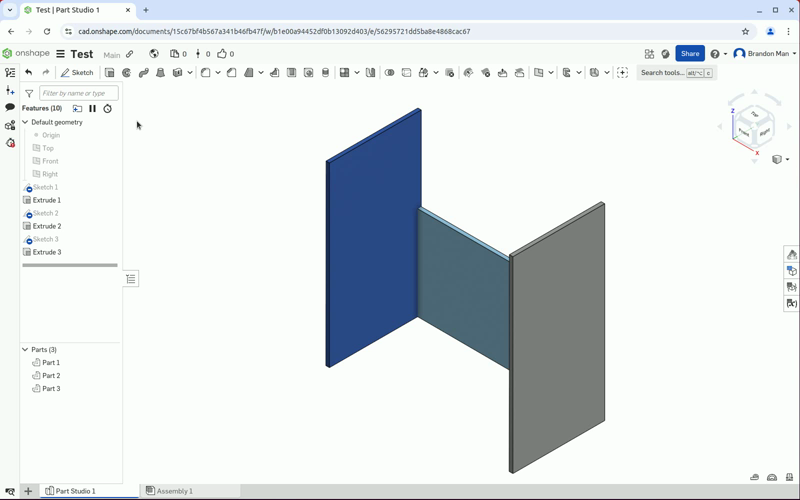
mouse_move(73, 189)
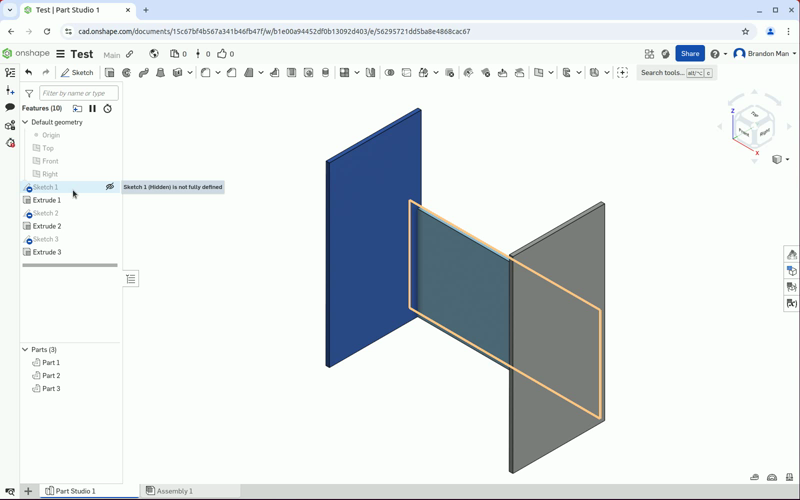
click(73, 189)